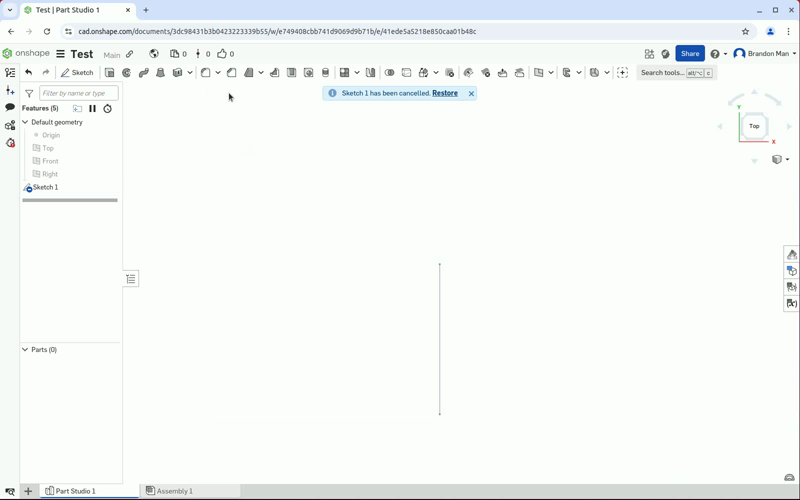
key(shift+h)
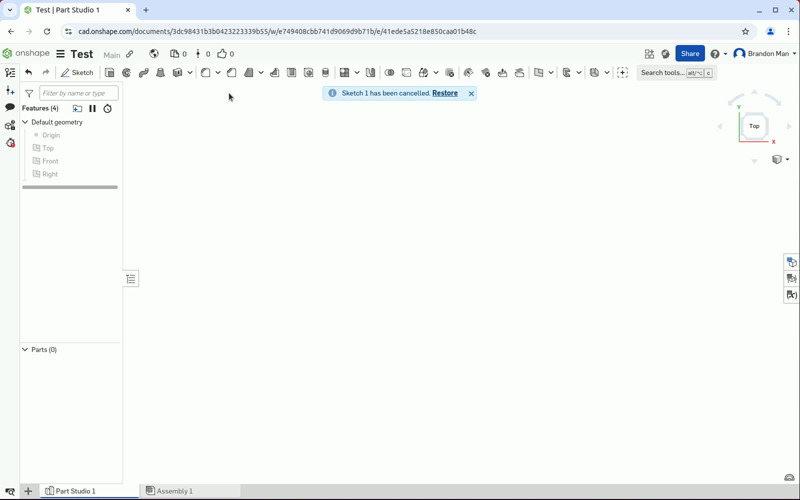
mouse_move(73, 352)
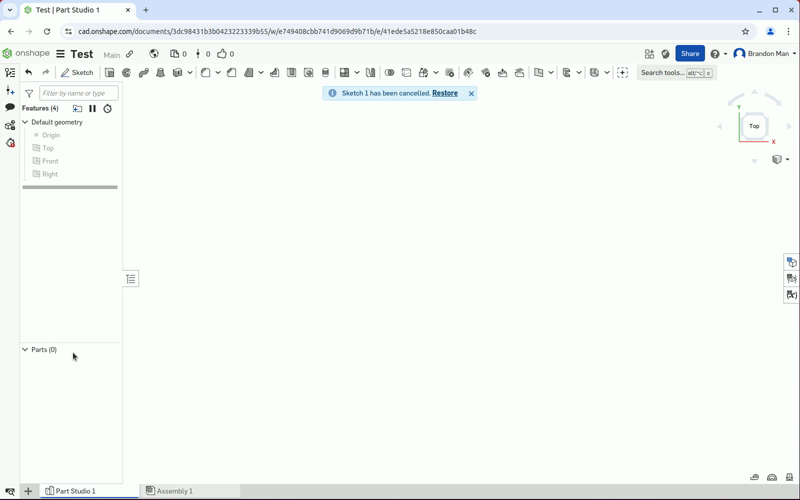
key(y)
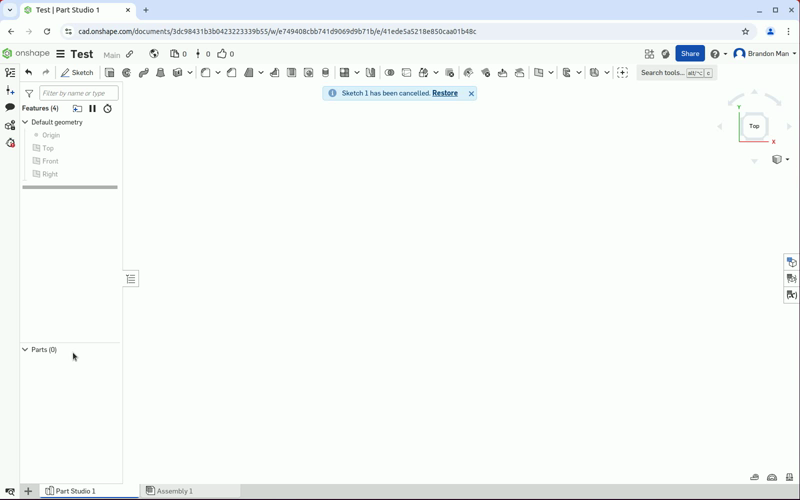
key(shift+p)
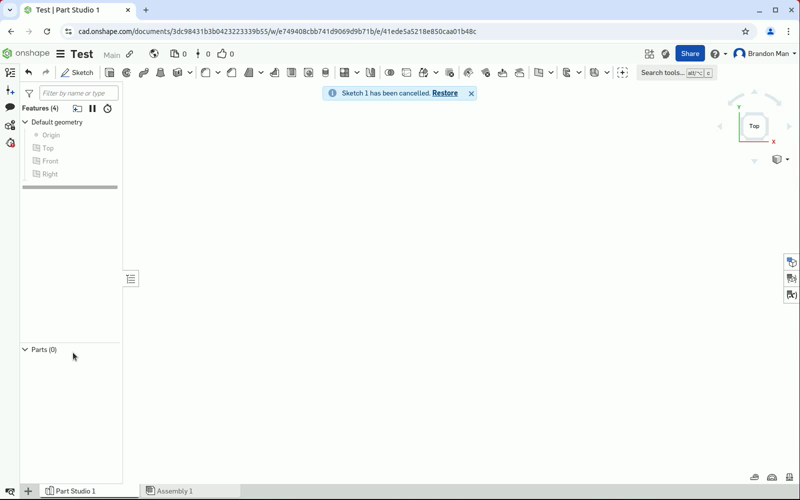
key(space)
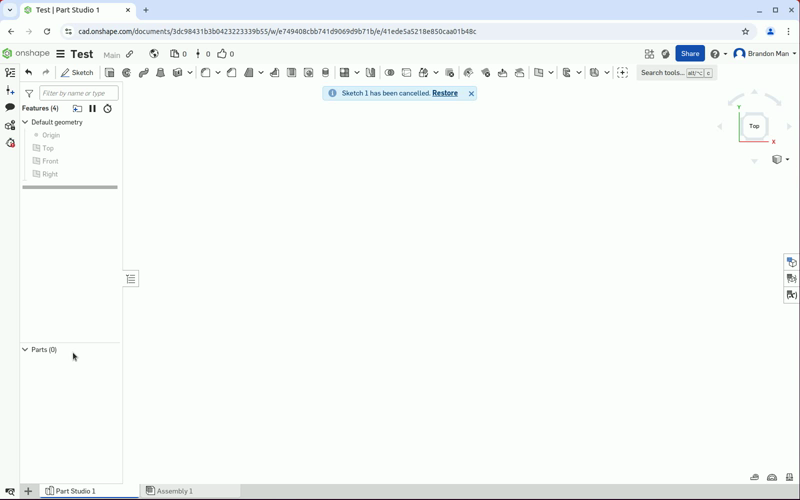
key_down(shift)
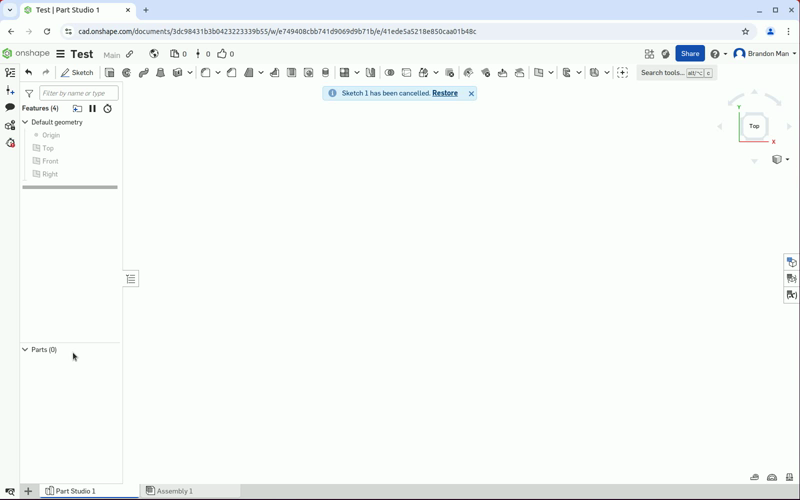
key(up)
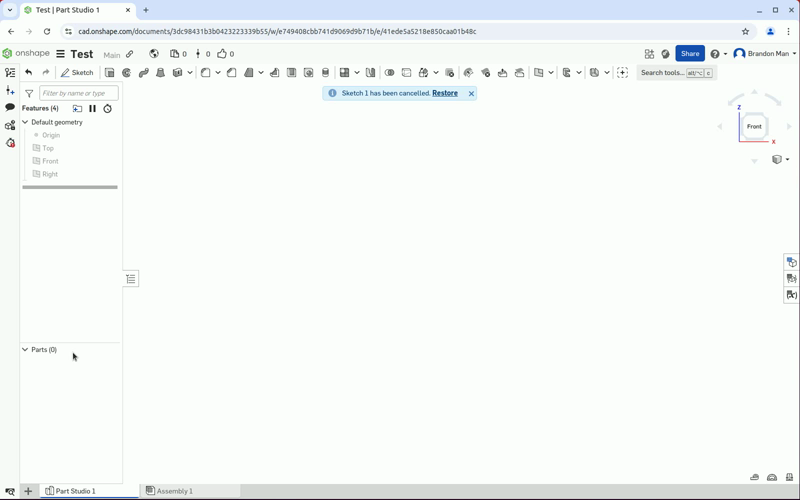
key_up(shift)
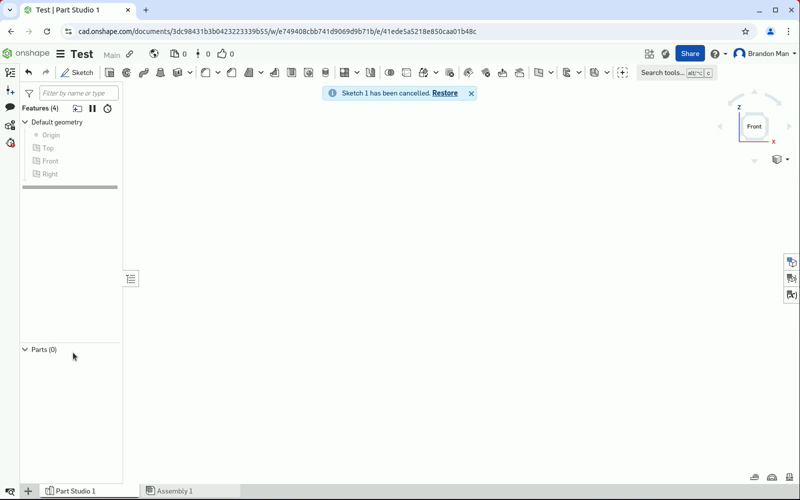
mouse_move(73, 352)
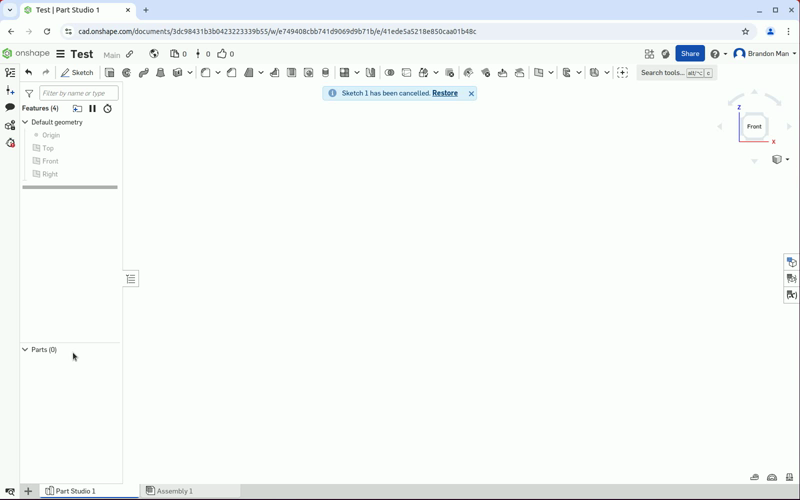
key(shift+y)
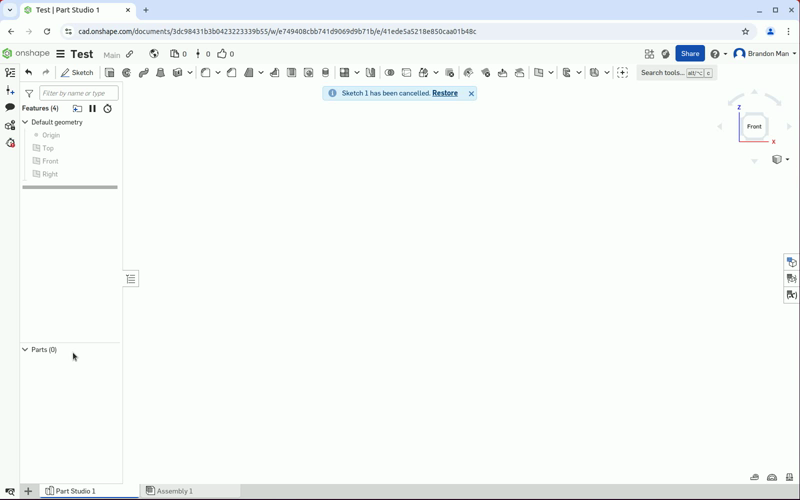
key(shift+s)
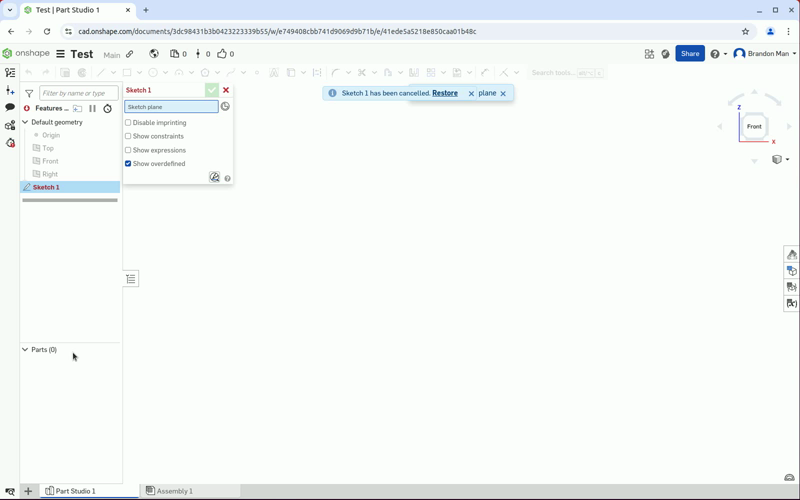
mouse_move(73, 163)
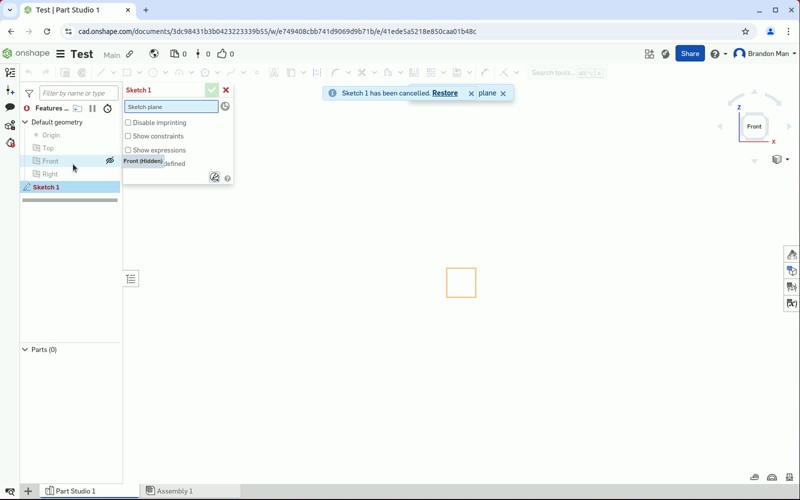
click(73, 163)
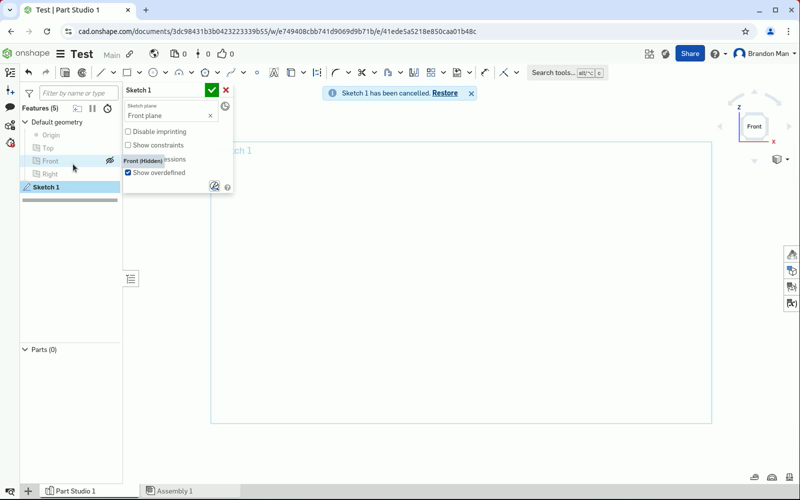
mouse_move(73, 352)
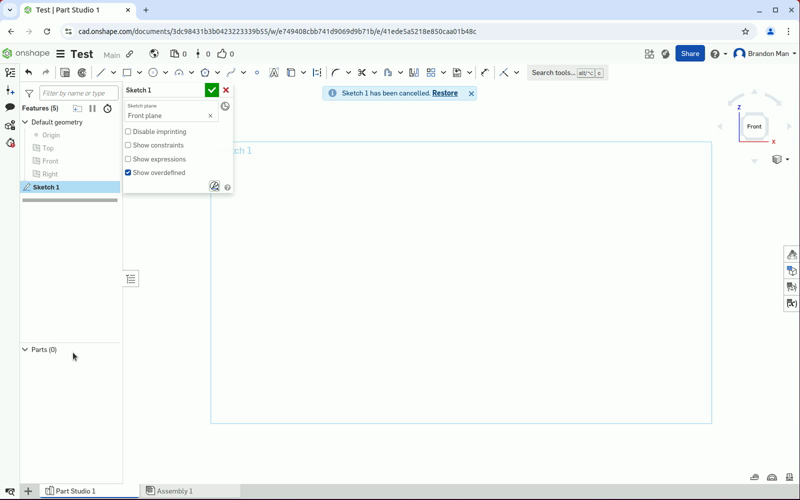
key(y)
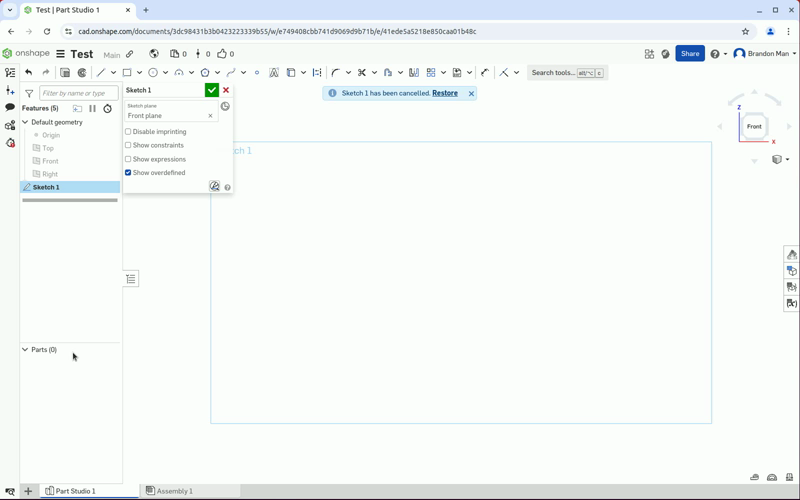
key(l)
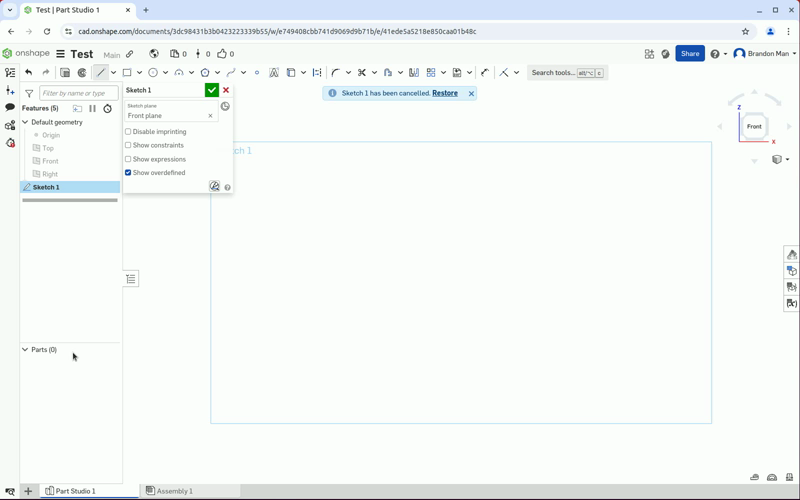
key_down(shift)
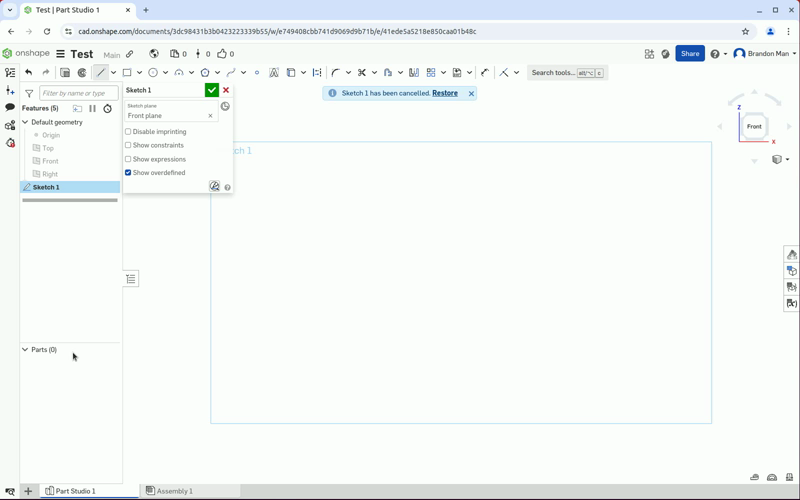
mouse_move(453, 301)
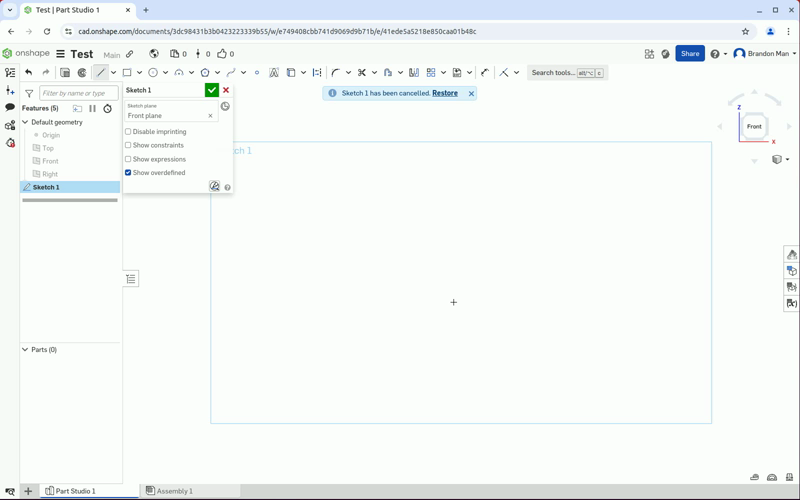
click(453, 301)
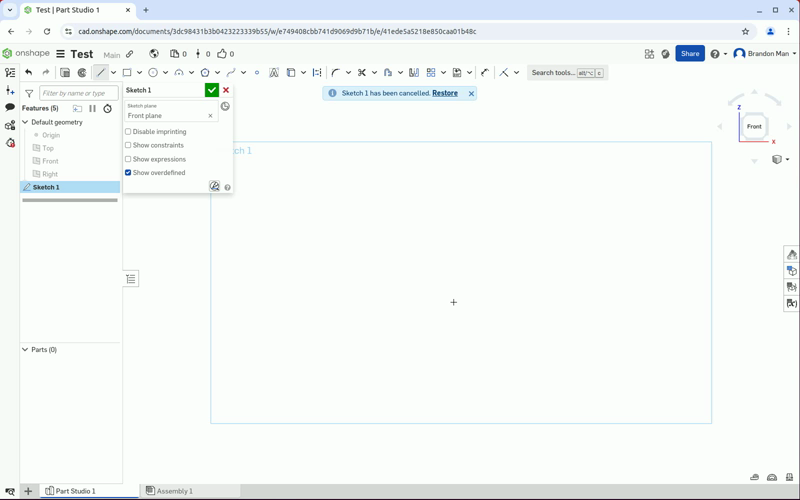
key_up(shift)
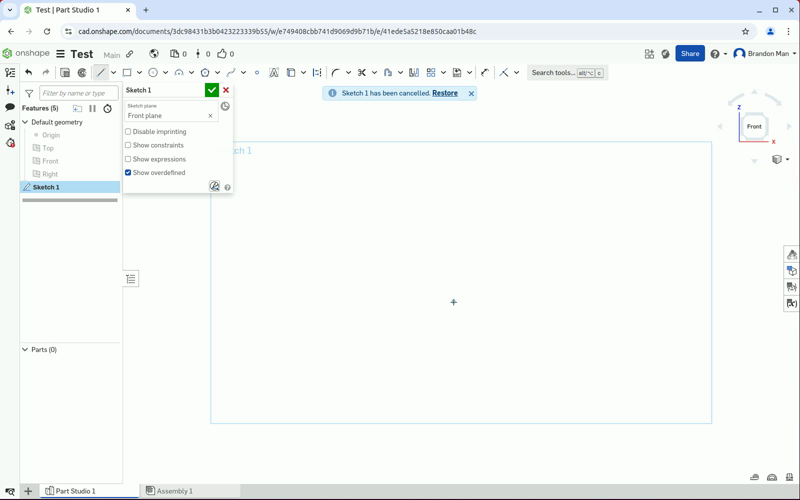
key_down(shift)
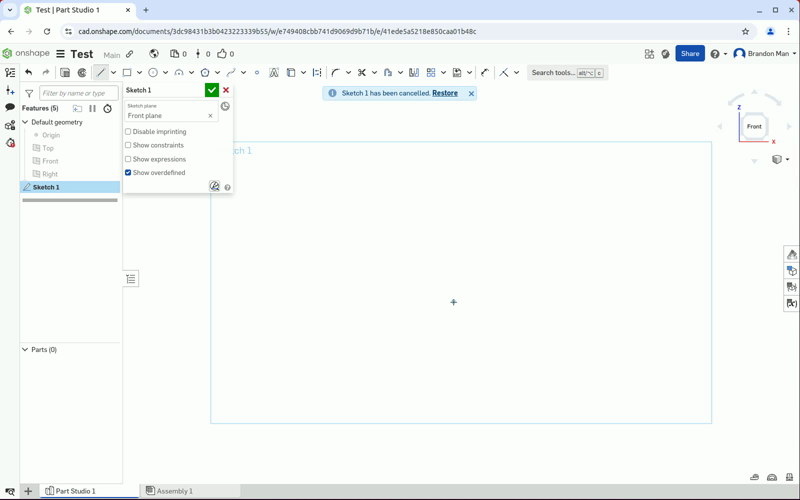
mouse_move(483, 301)
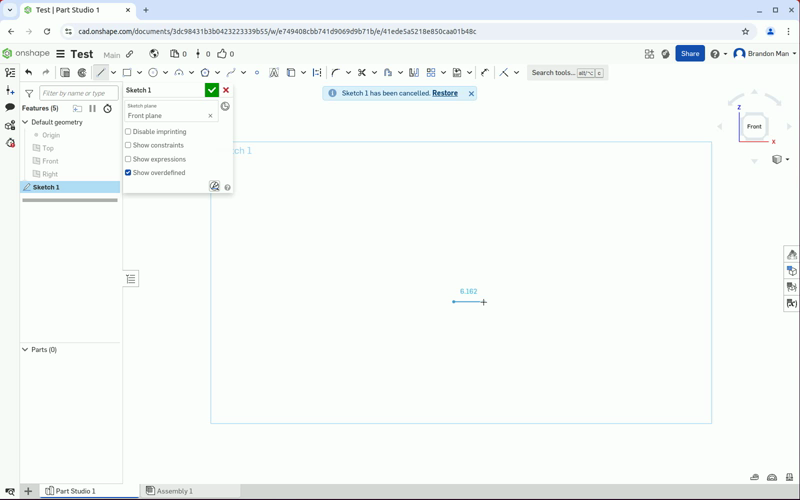
mouse_move(481, 301)
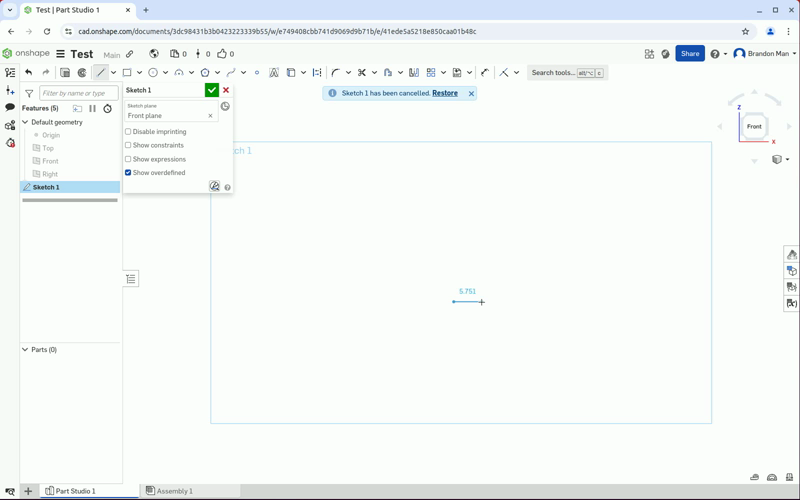
click(481, 301)
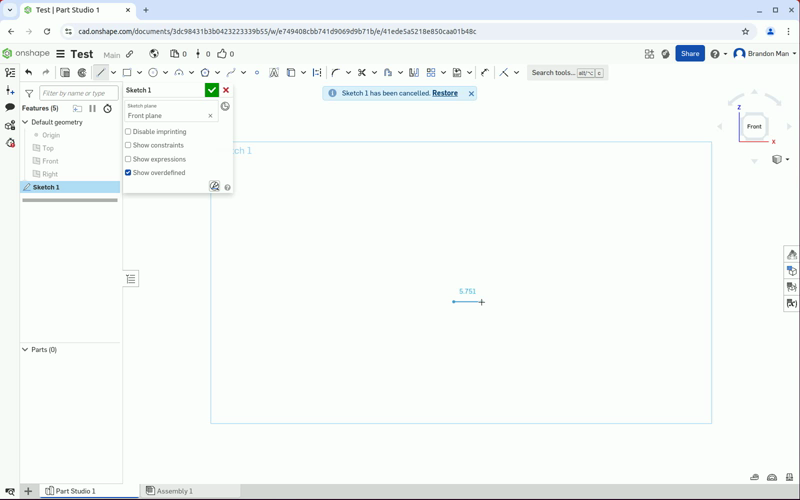
key_up(shift)
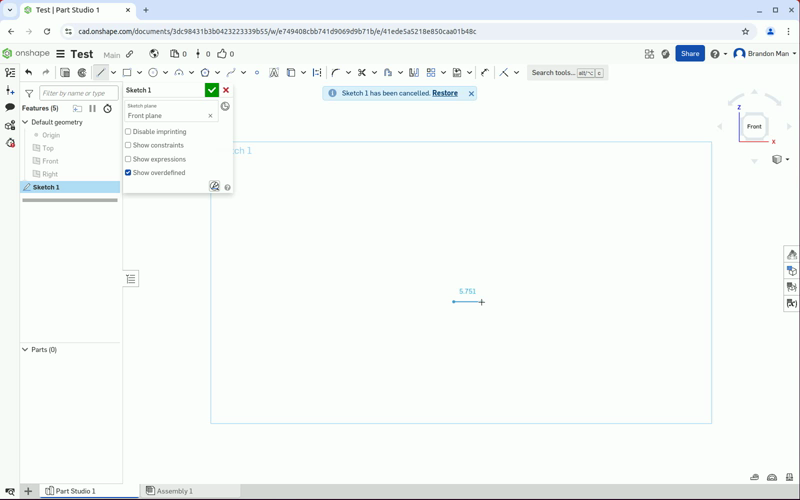
key_down(shift)
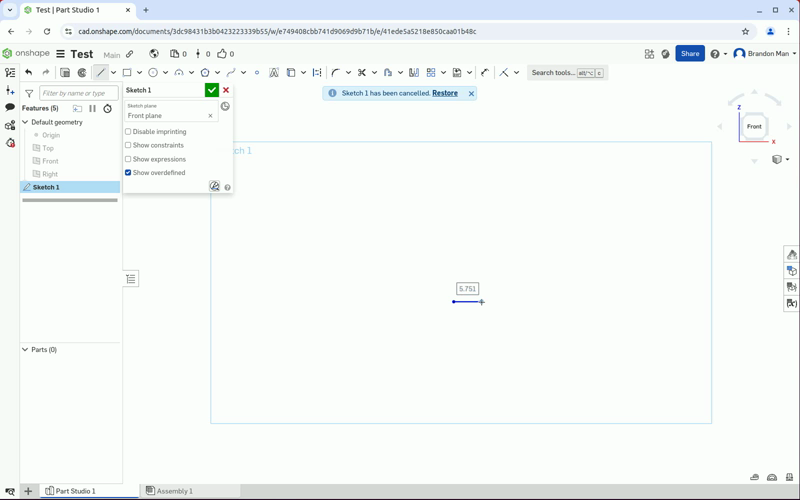
mouse_move(511, 301)
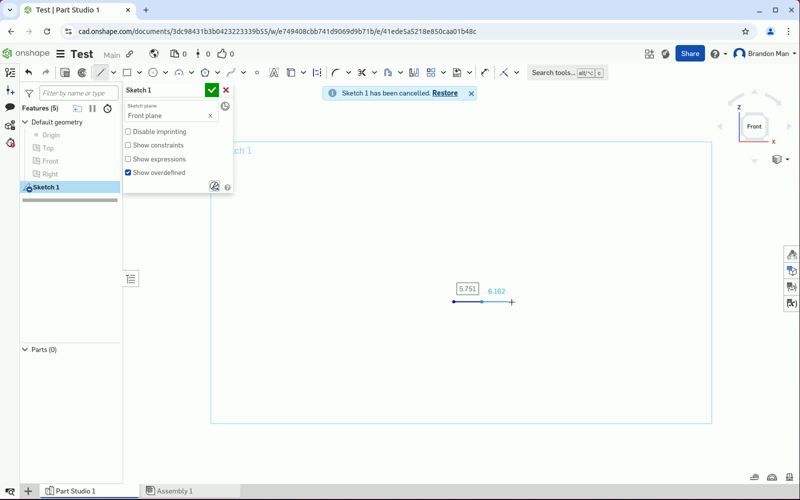
mouse_move(492, 301)
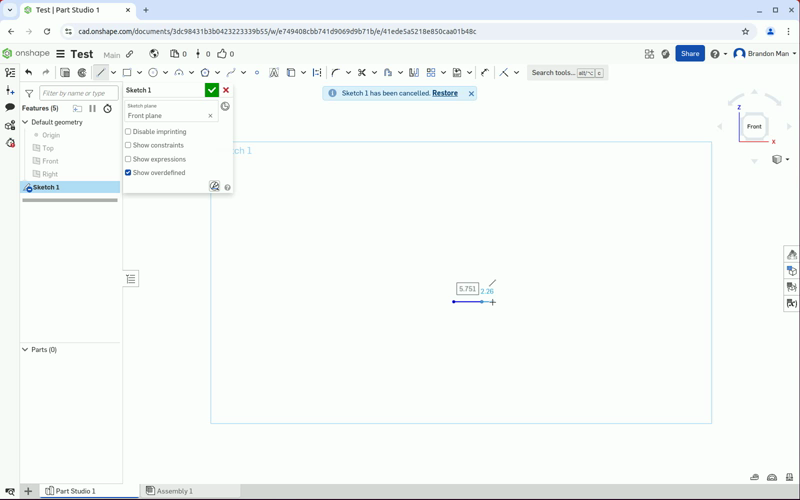
click(492, 301)
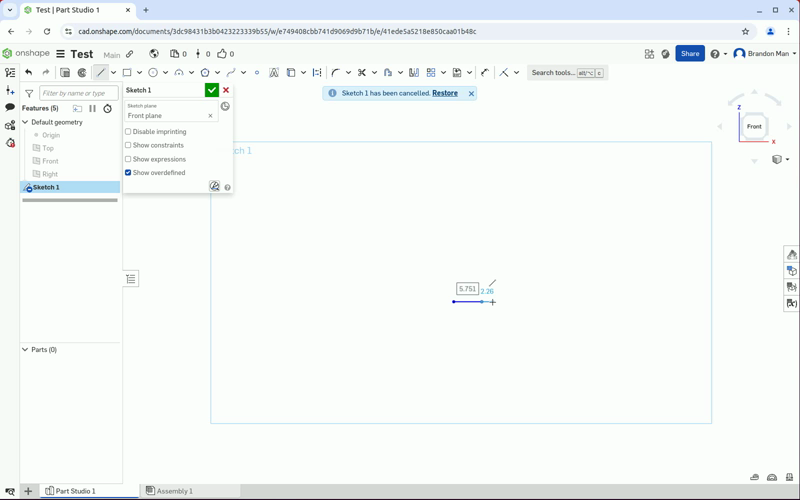
key_up(shift)
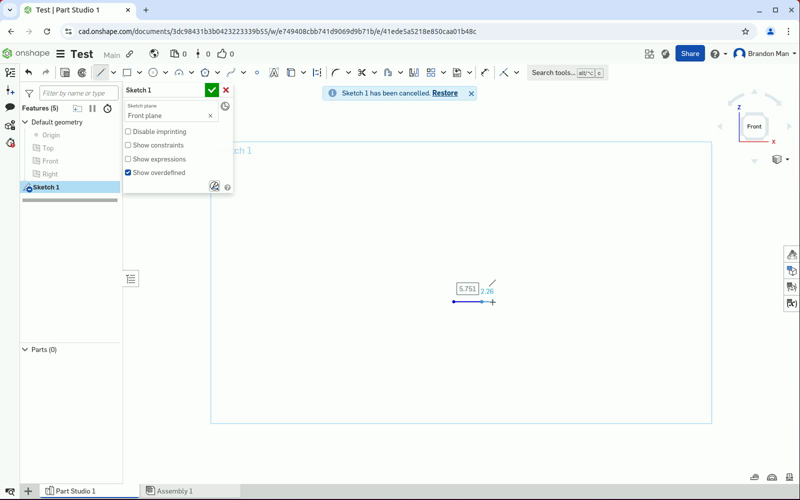
key_down(shift)
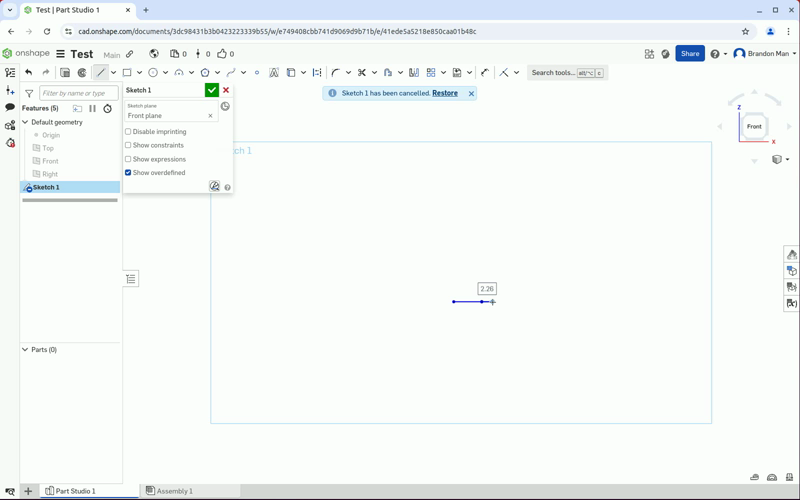
mouse_move(522, 301)
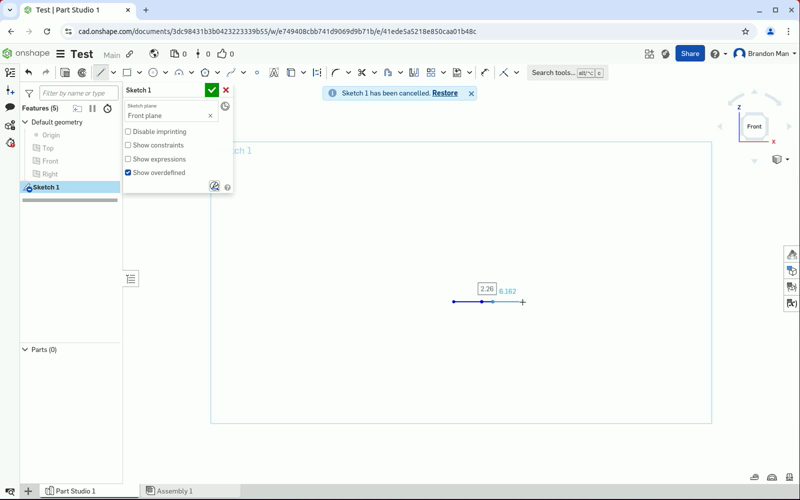
mouse_move(492, 289)
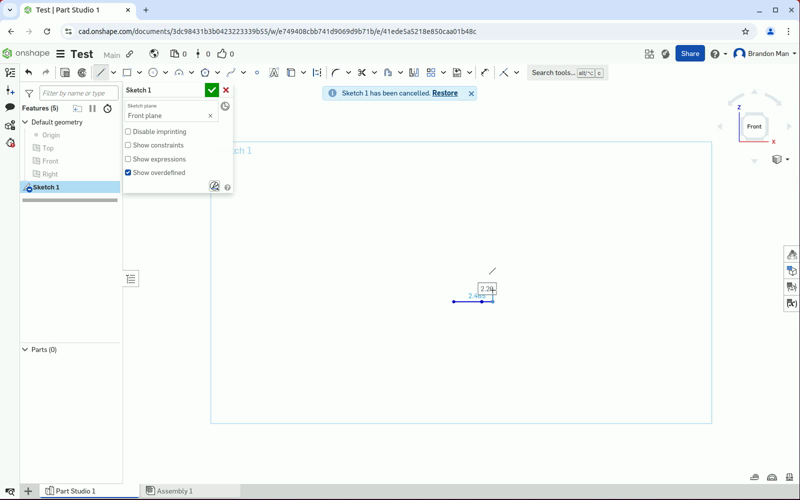
click(492, 289)
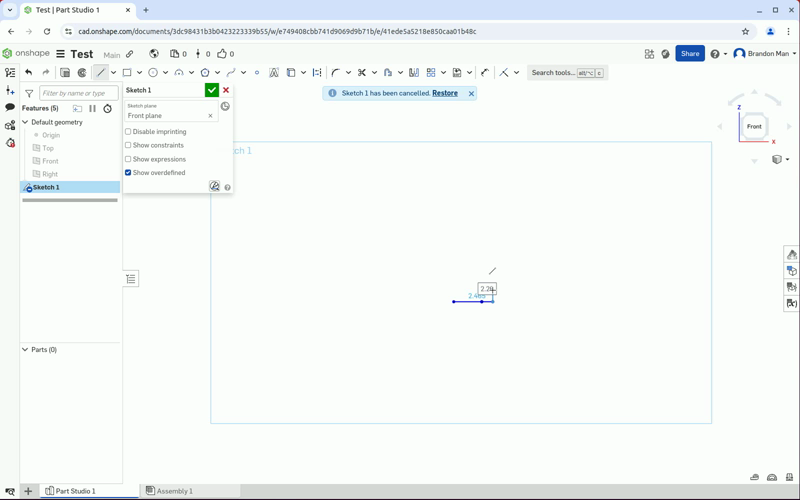
key_up(shift)
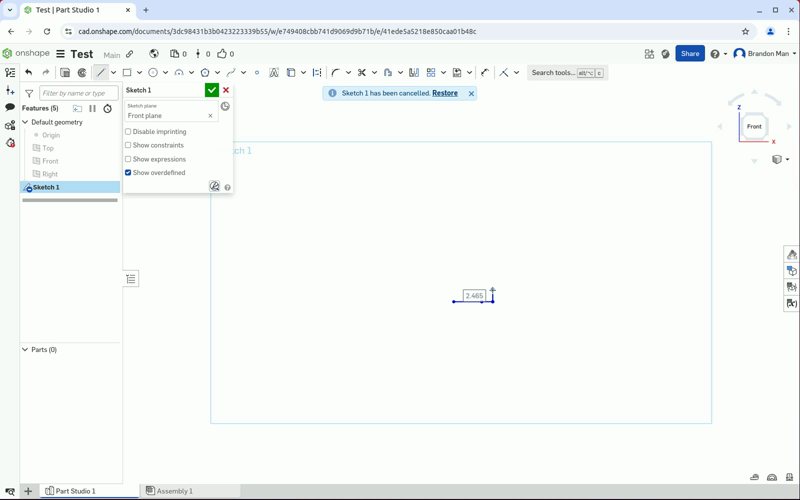
key_down(shift)
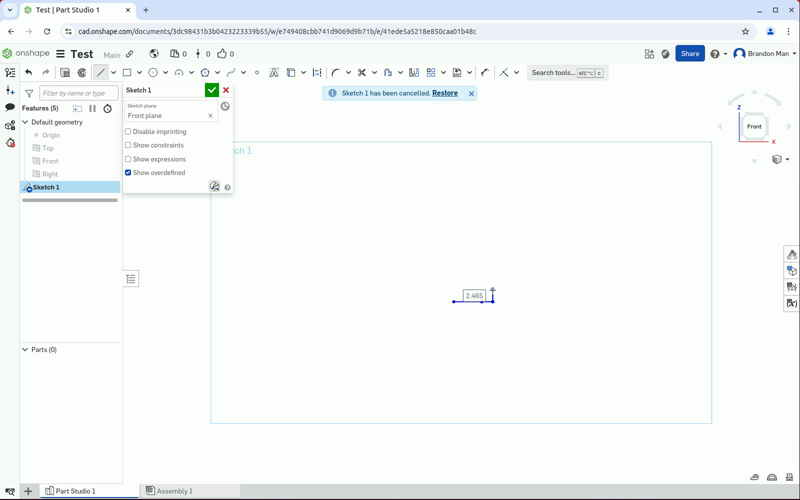
mouse_move(522, 289)
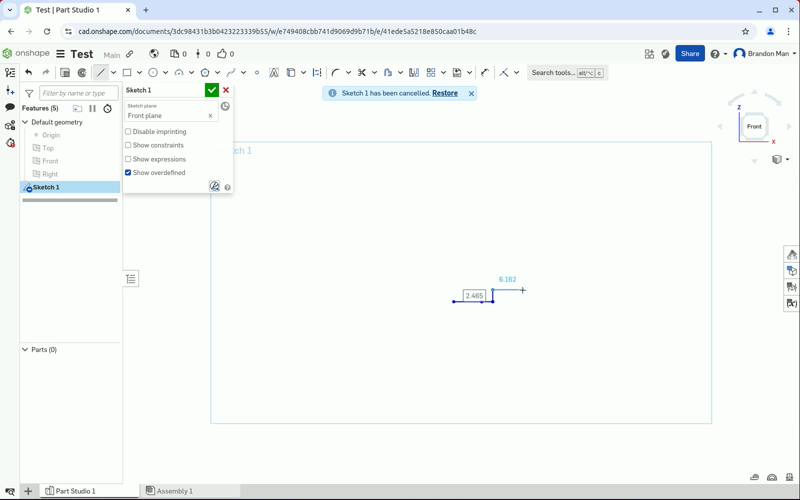
mouse_move(481, 289)
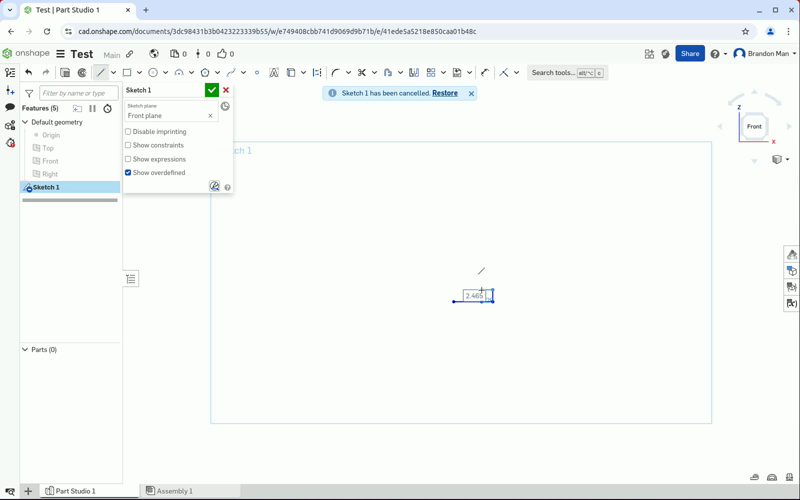
click(481, 289)
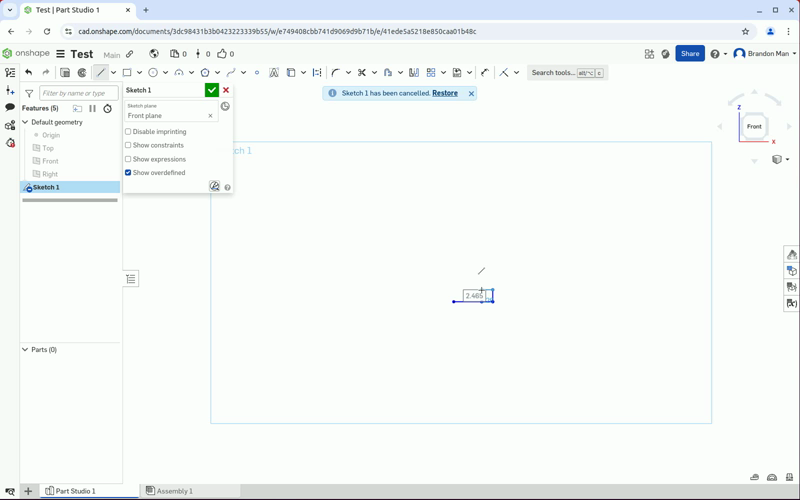
key_up(shift)
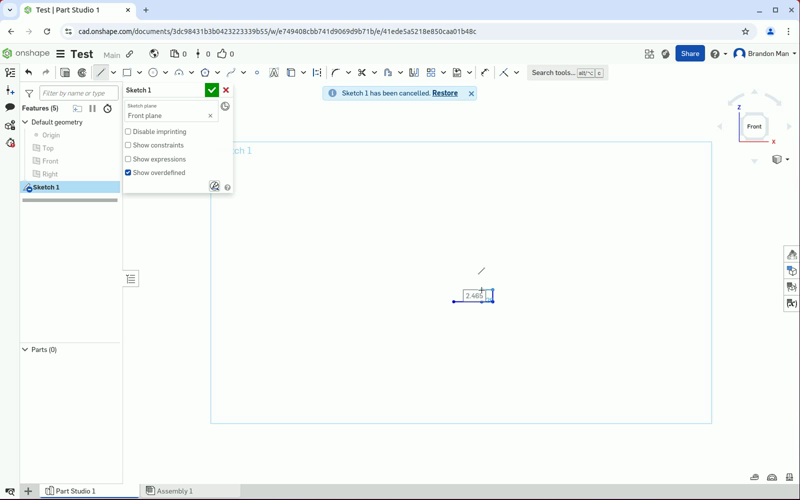
key_down(shift)
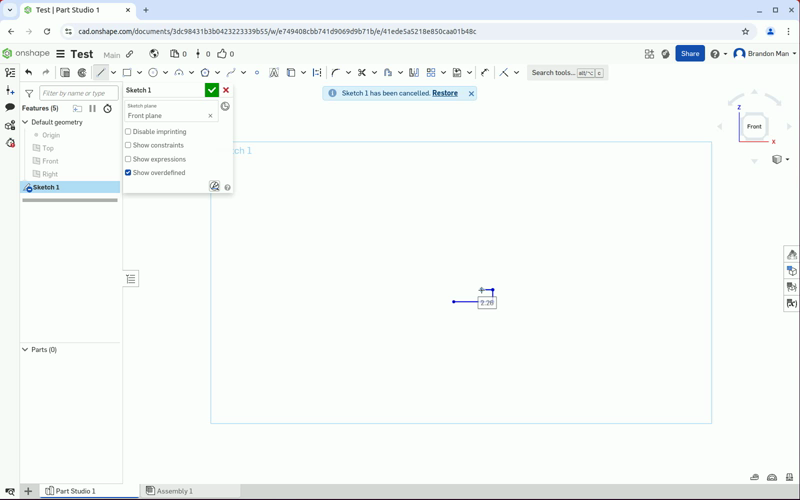
mouse_move(511, 289)
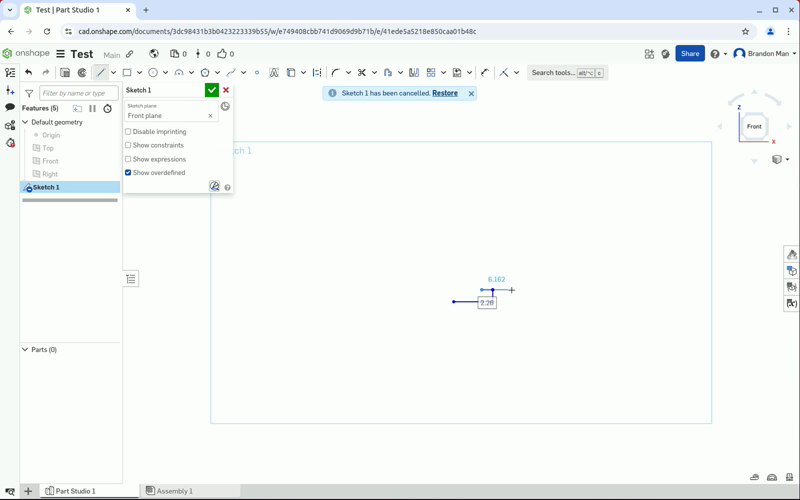
mouse_move(481, 247)
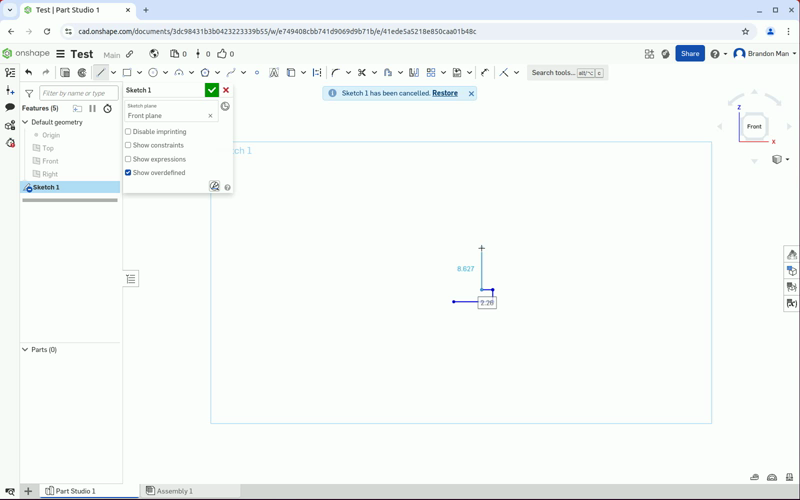
click(481, 247)
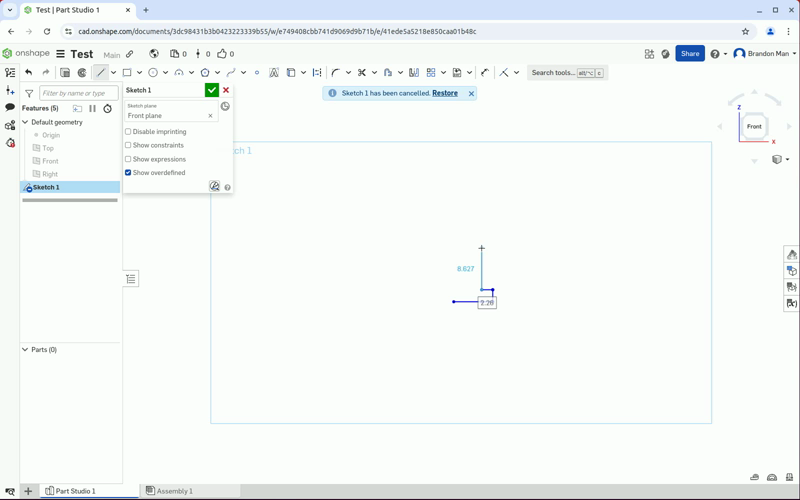
key_up(shift)
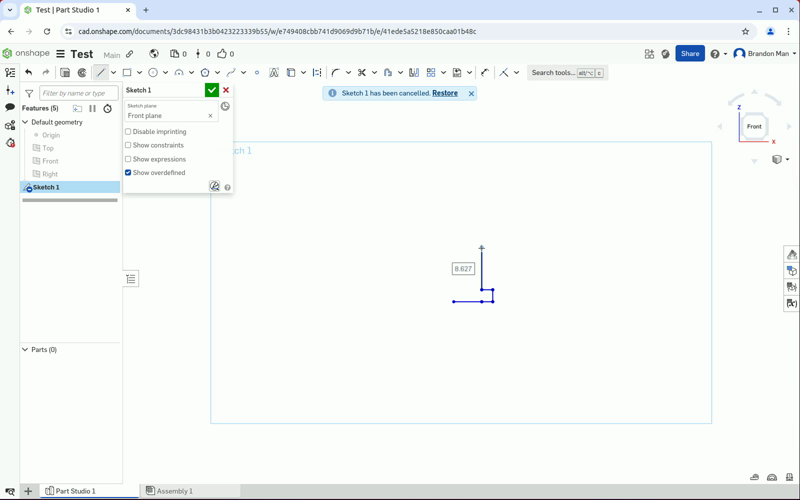
key_down(shift)
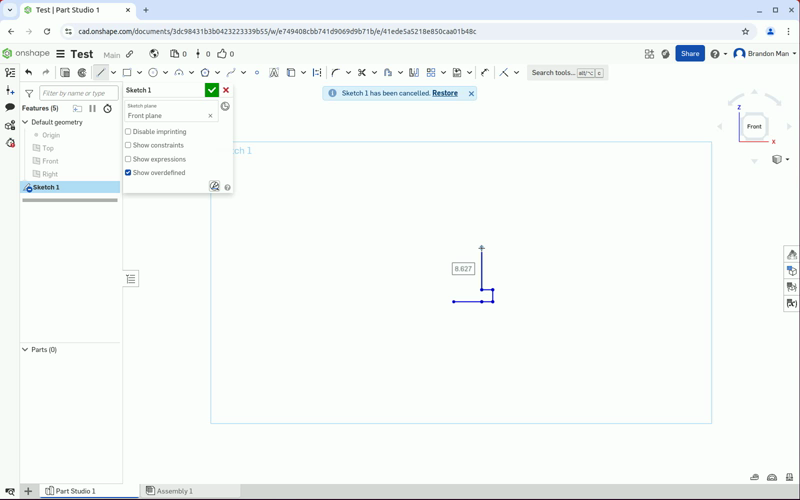
mouse_move(511, 247)
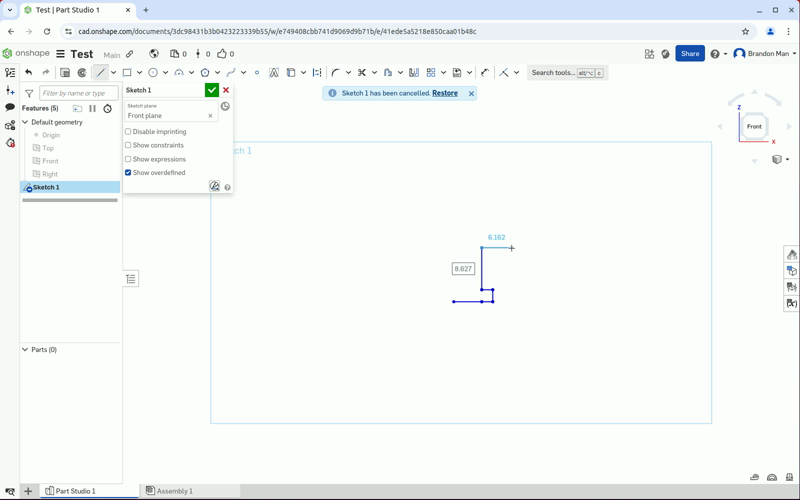
mouse_move(492, 247)
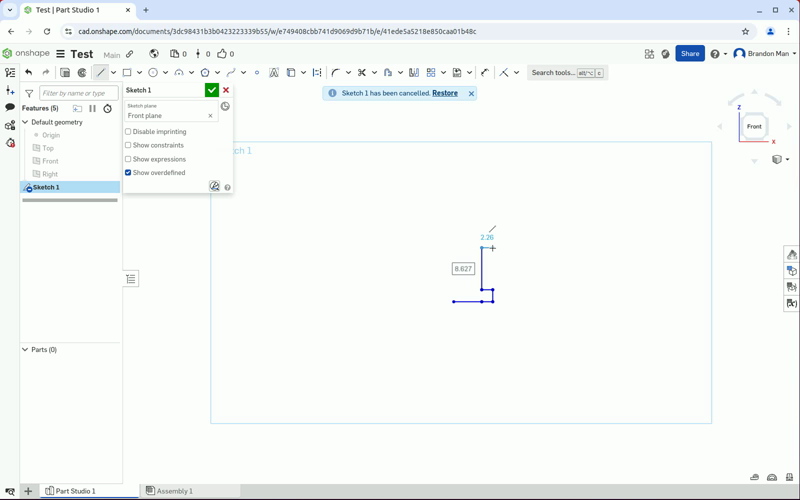
click(492, 247)
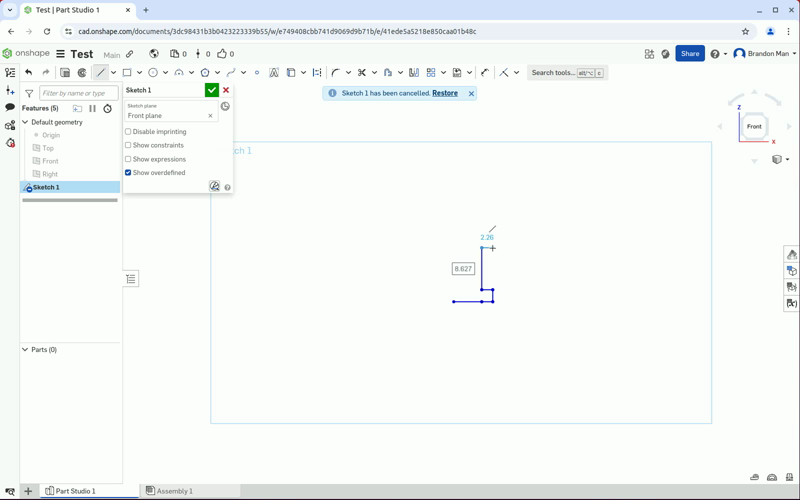
key_up(shift)
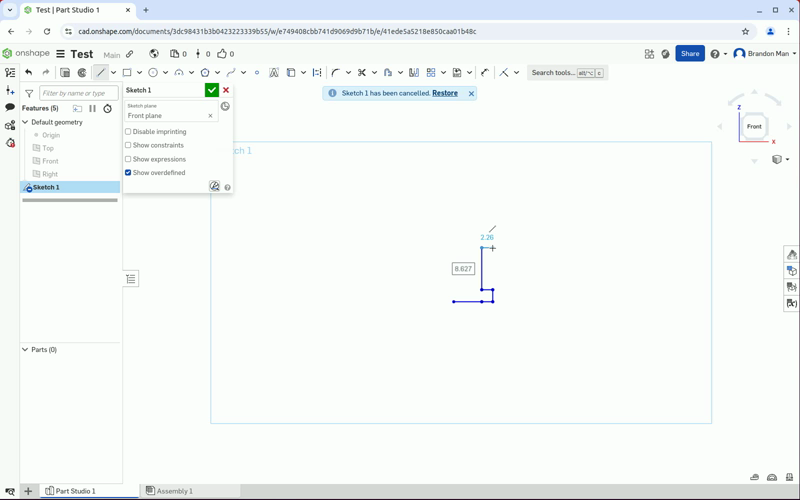
key_down(shift)
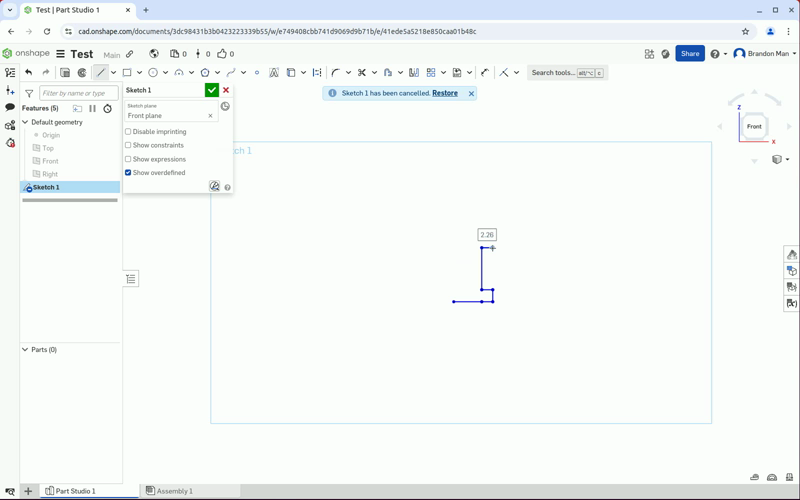
mouse_move(522, 247)
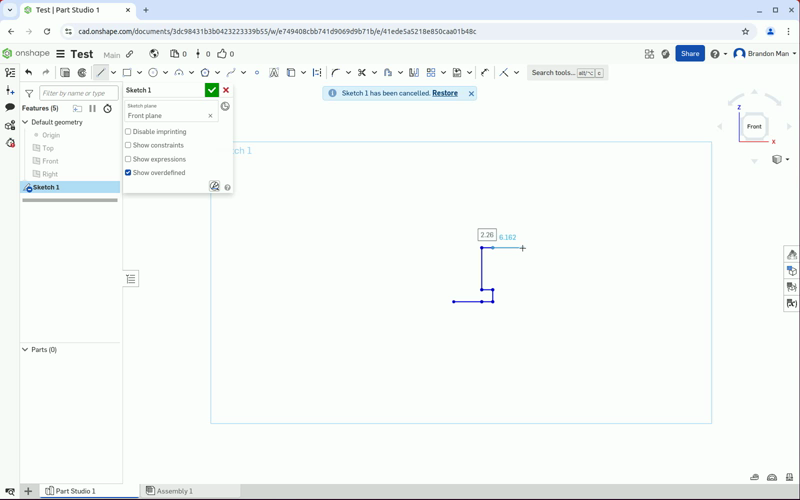
mouse_move(492, 235)
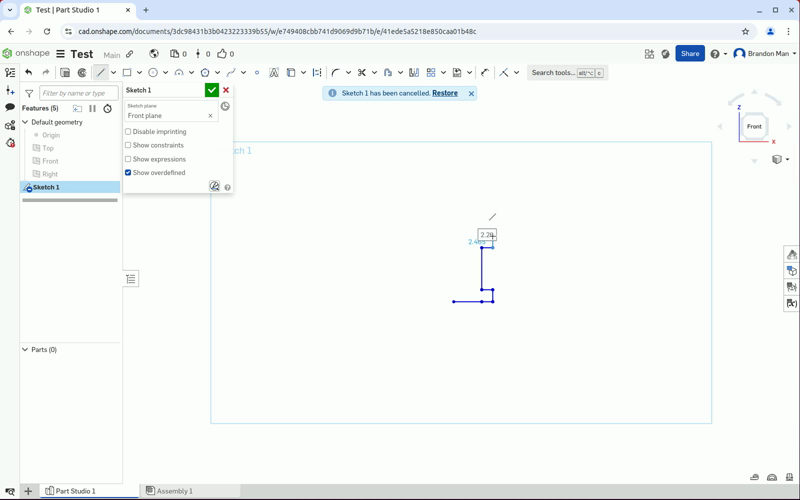
click(492, 235)
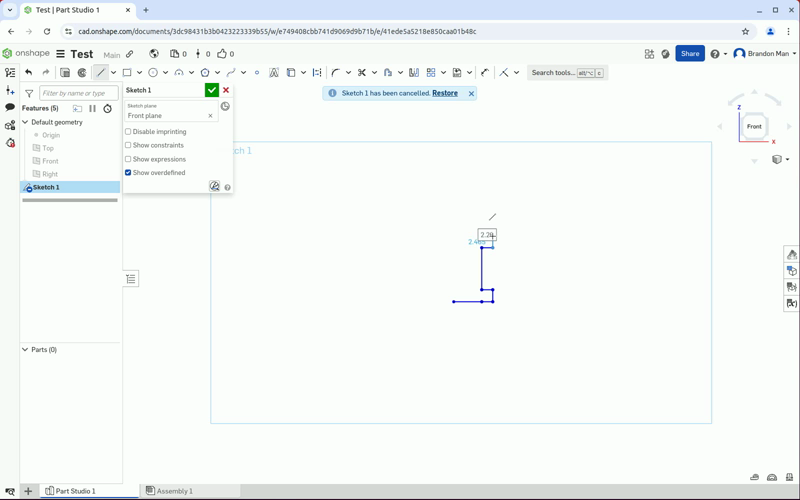
key_up(shift)
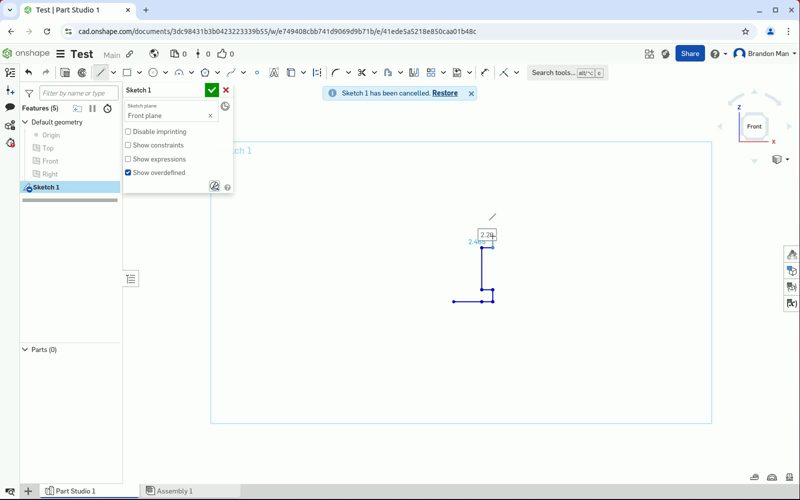
key_down(shift)
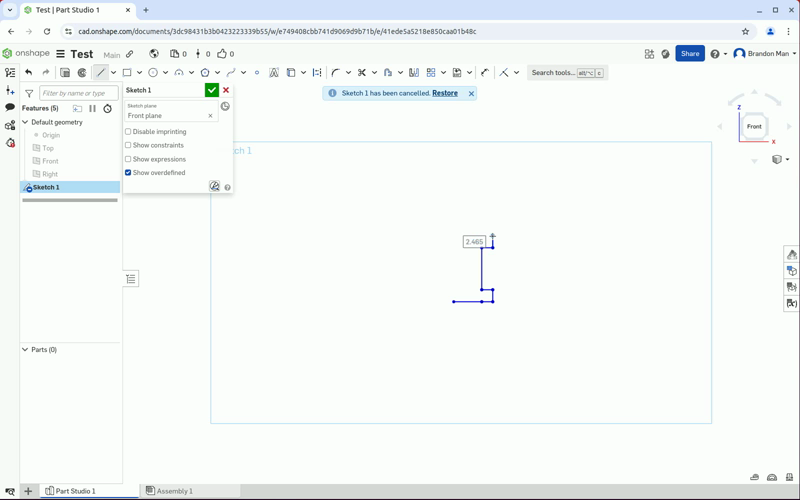
mouse_move(522, 235)
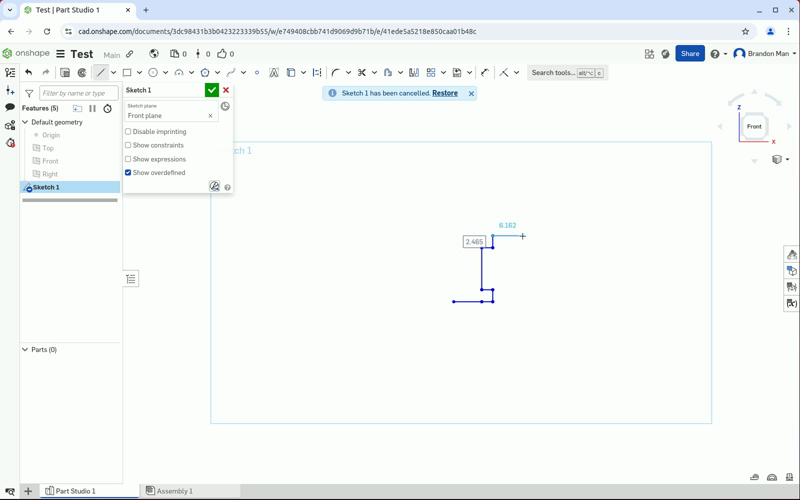
mouse_move(481, 235)
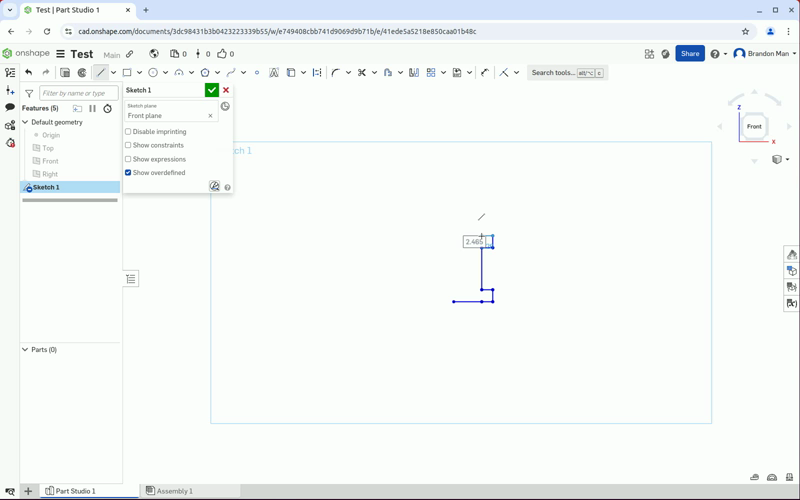
click(481, 235)
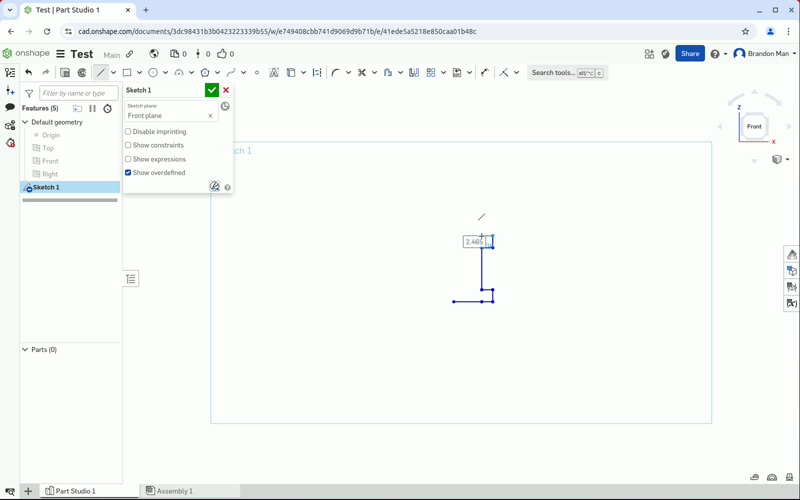
key_up(shift)
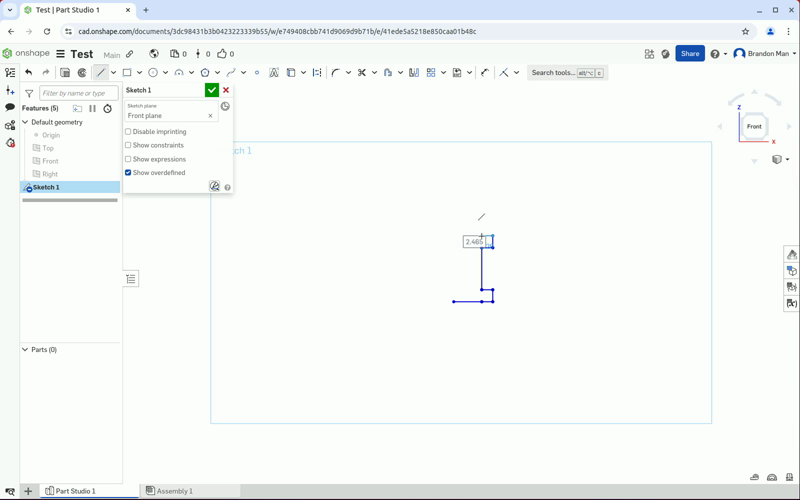
key_down(shift)
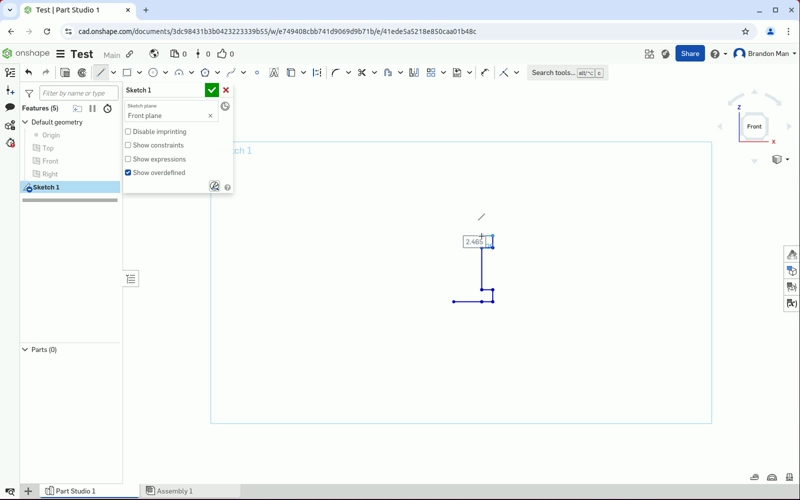
mouse_move(511, 235)
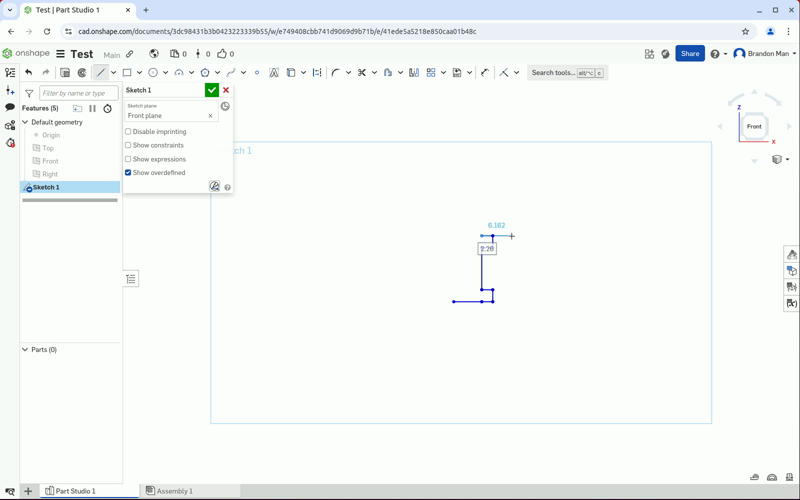
mouse_move(469, 235)
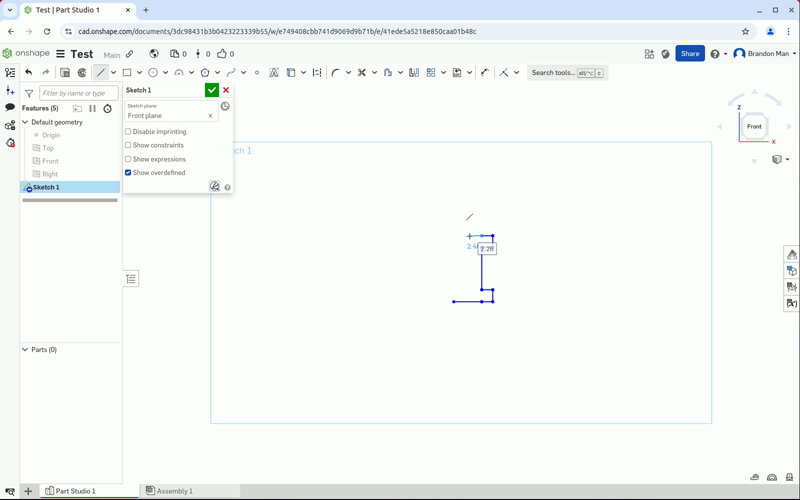
click(469, 235)
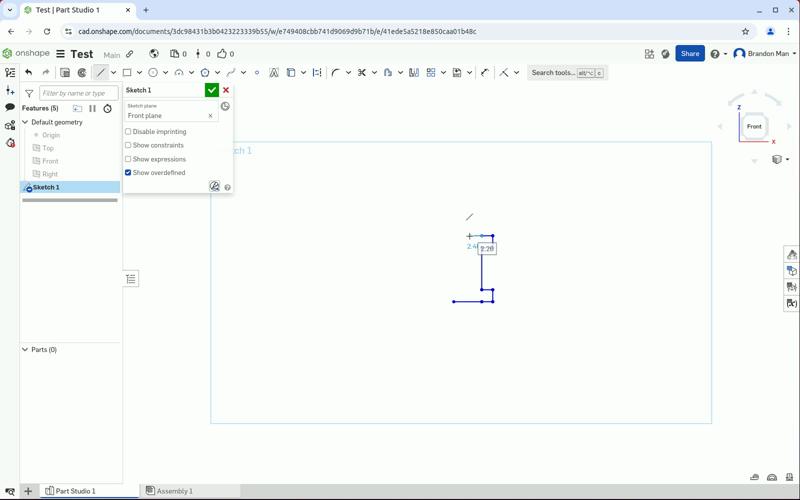
key_up(shift)
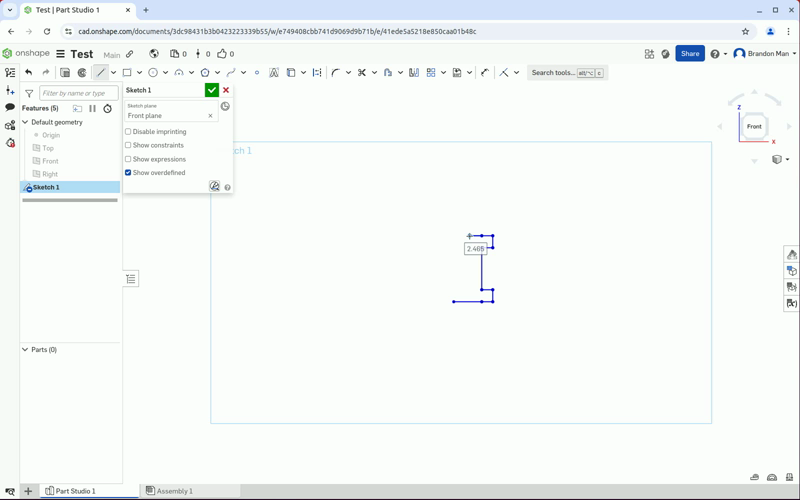
key_down(shift)
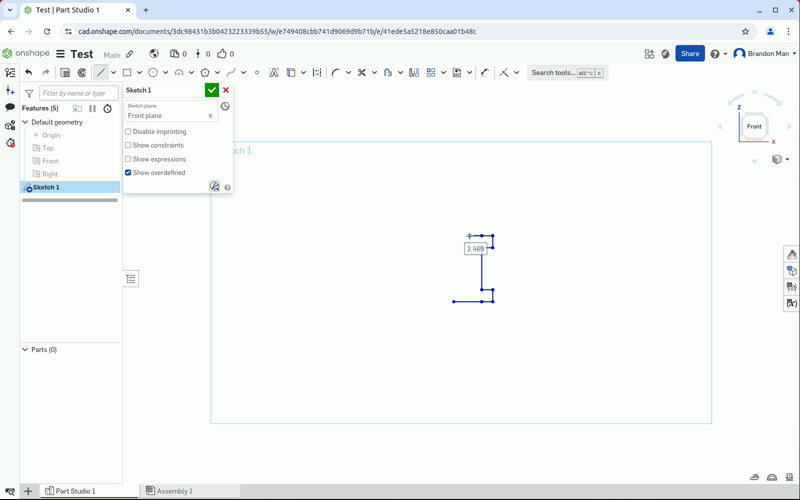
mouse_move(469, 174)
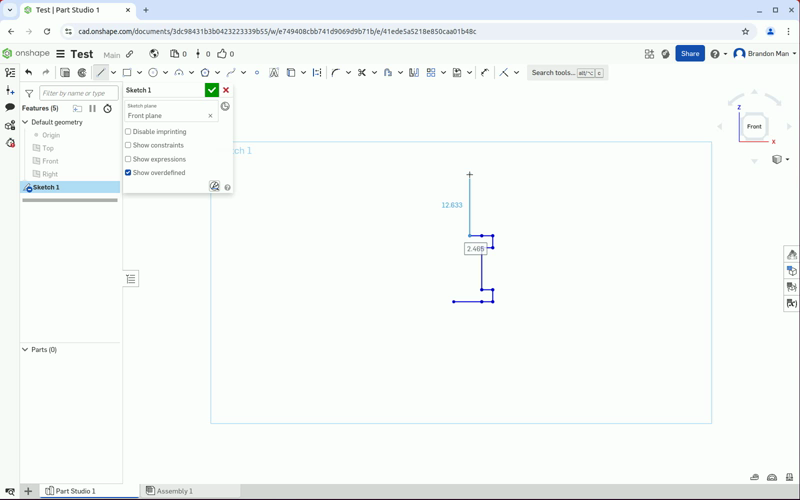
click(469, 174)
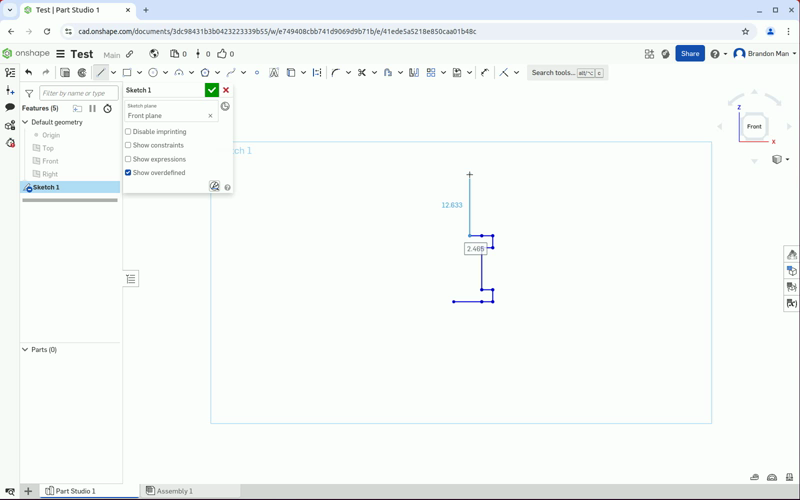
key_up(shift)
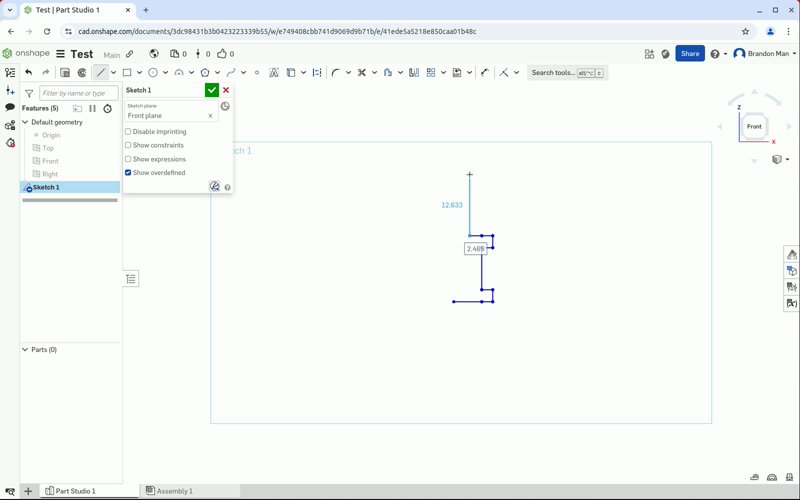
key_down(shift)
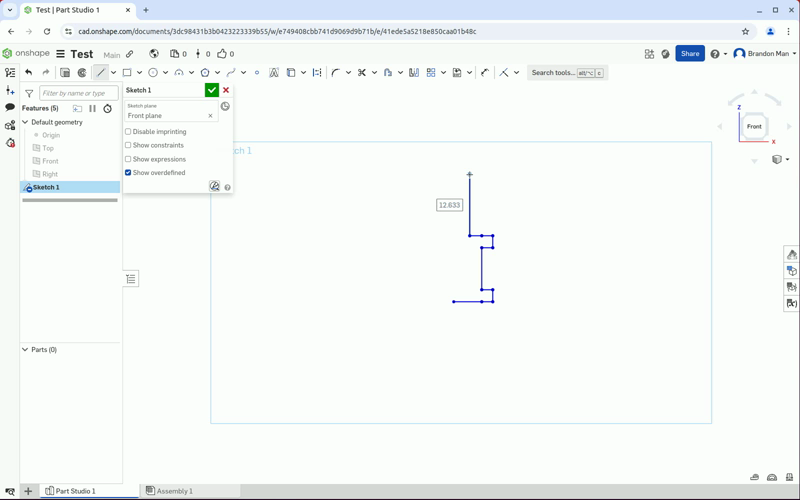
mouse_move(499, 174)
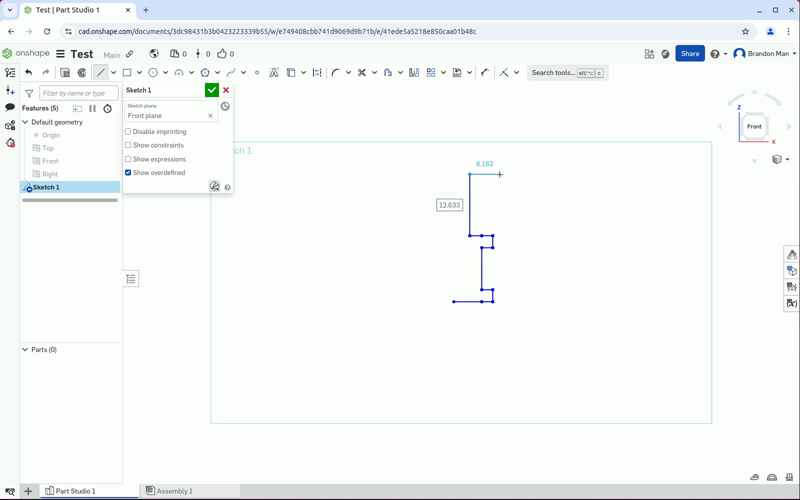
mouse_move(453, 174)
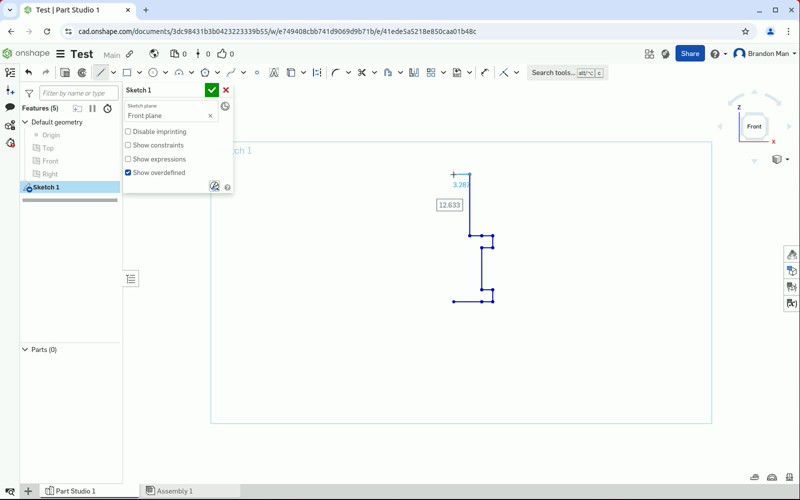
click(453, 174)
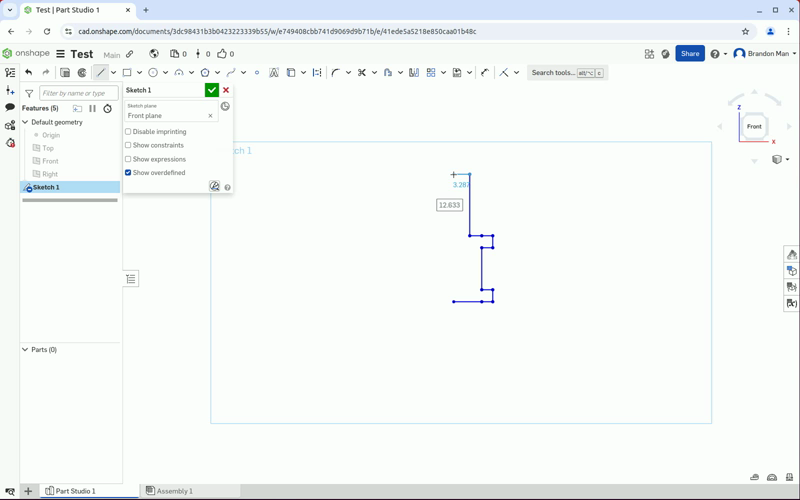
key_up(shift)
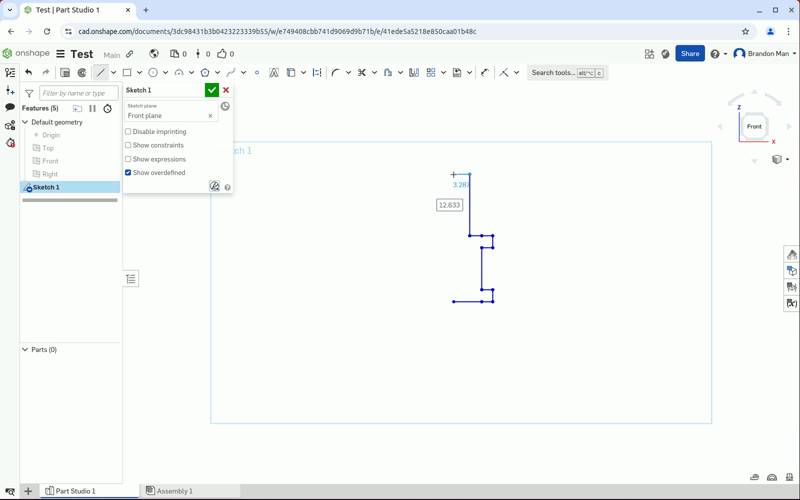
key_down(shift)
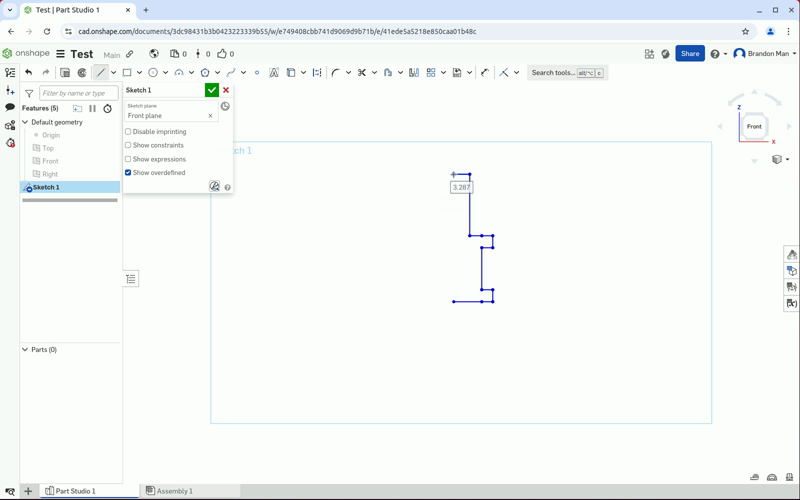
mouse_move(453, 235)
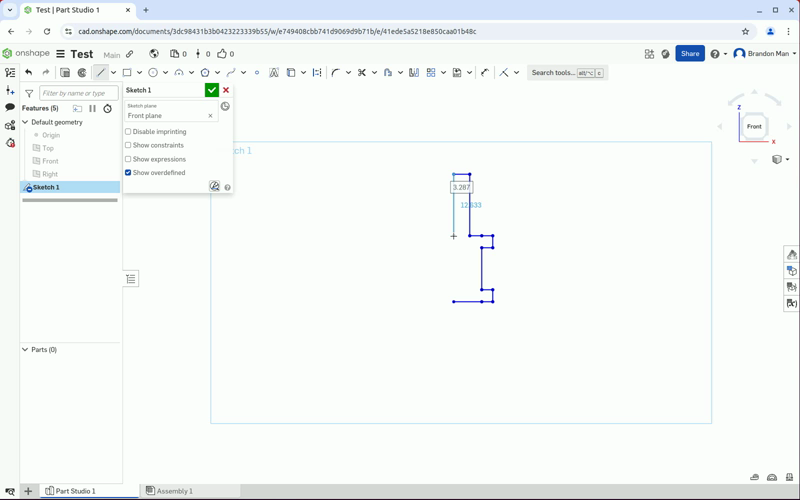
click(453, 235)
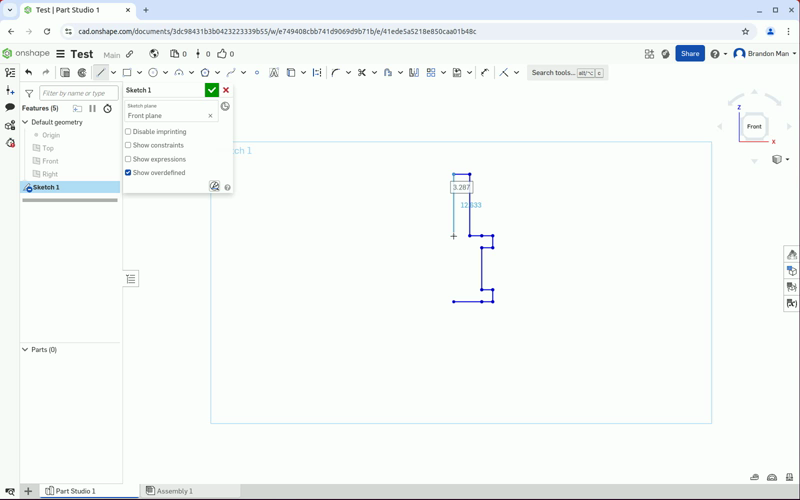
key_up(shift)
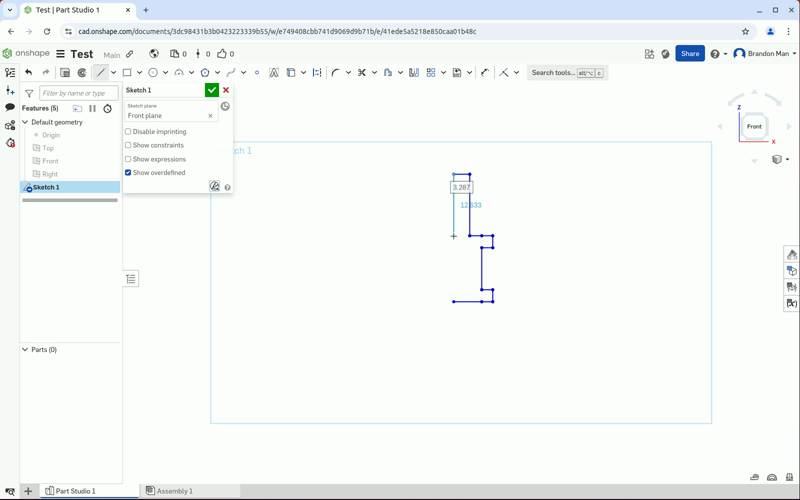
key_down(shift)
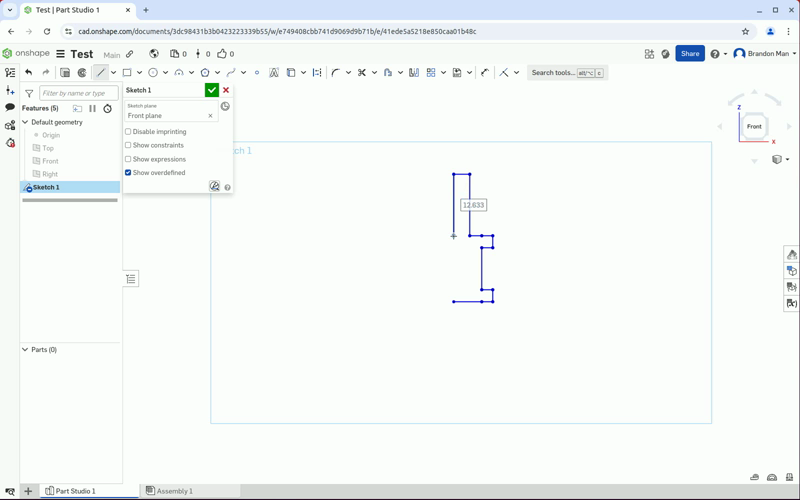
mouse_move(453, 301)
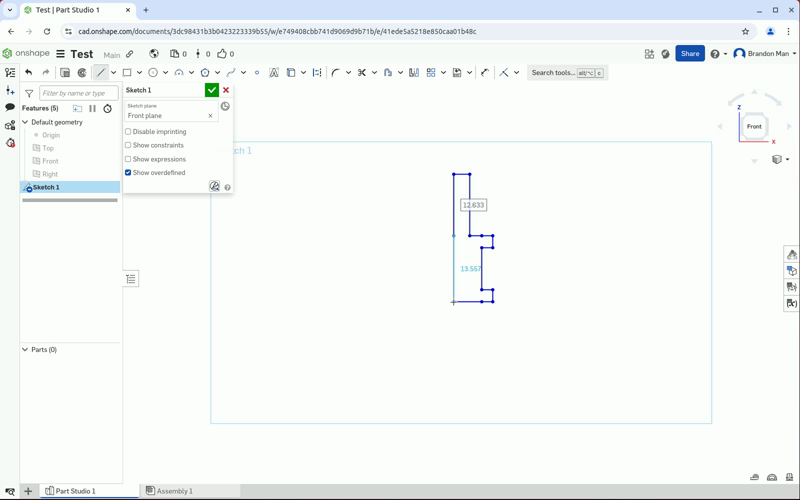
key_up(shift)
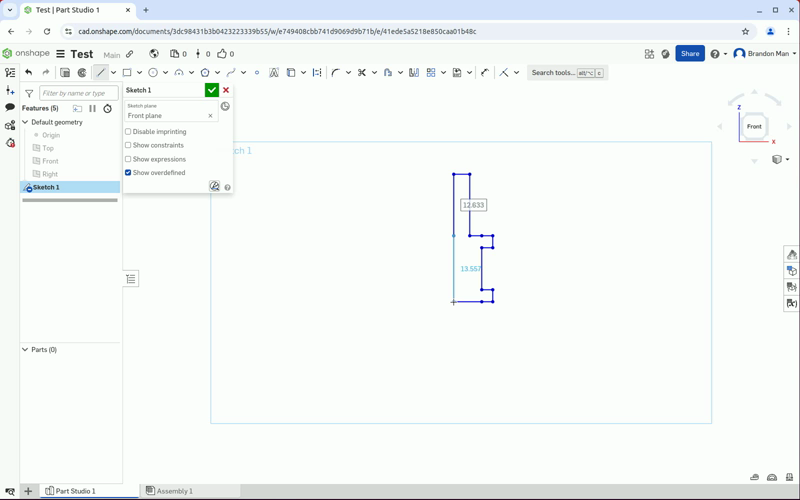
click(453, 301)
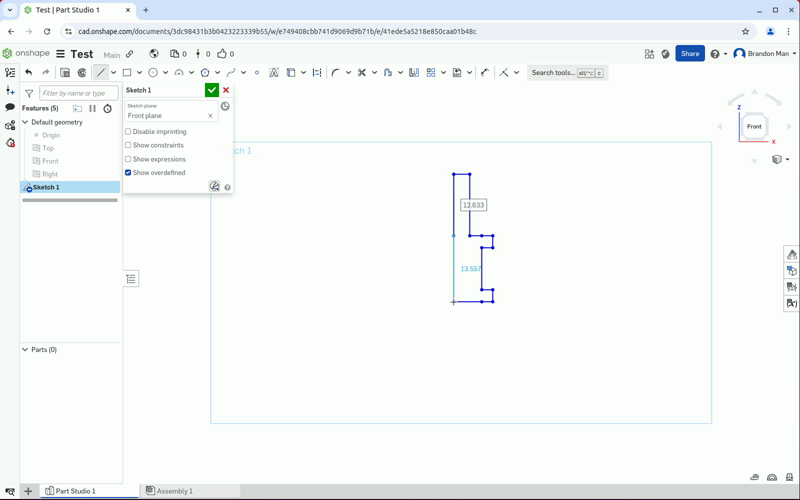
key(esc)
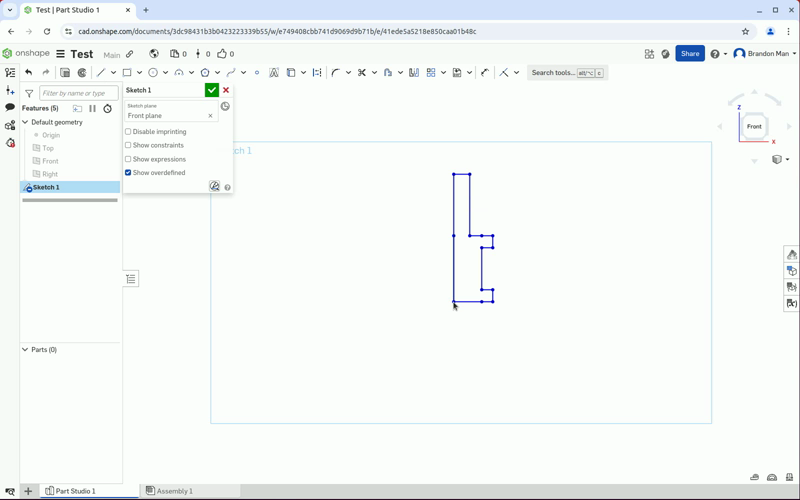
mouse_move(476, 279)
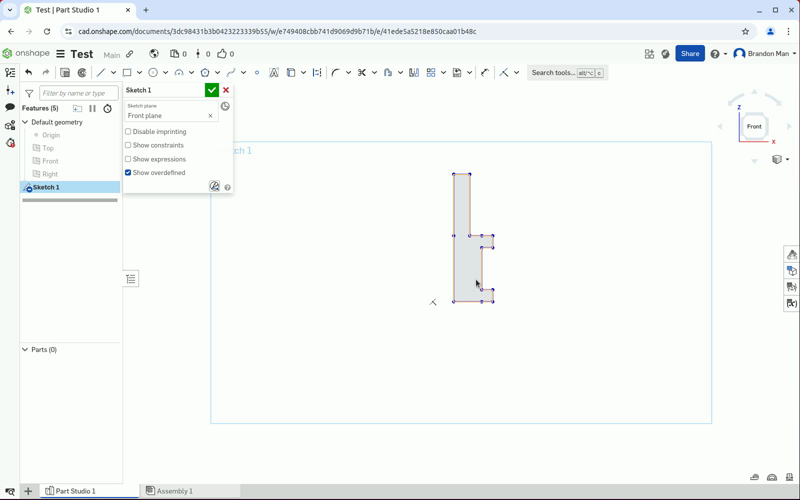
click(476, 279)
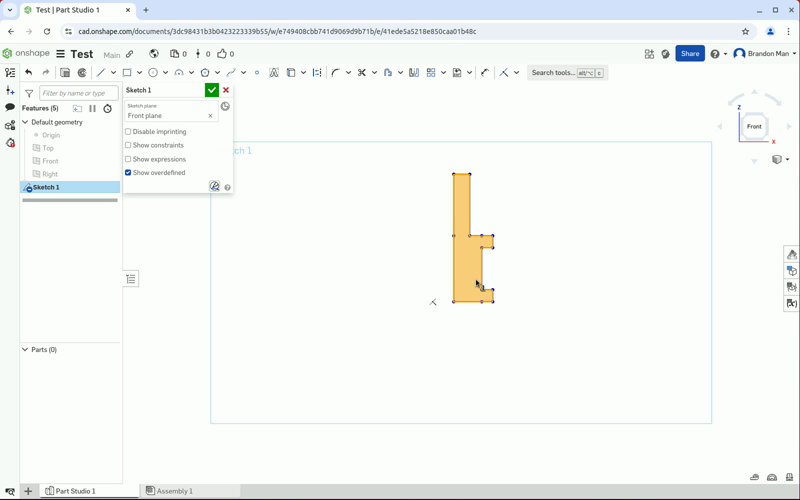
mouse_move(73, 352)
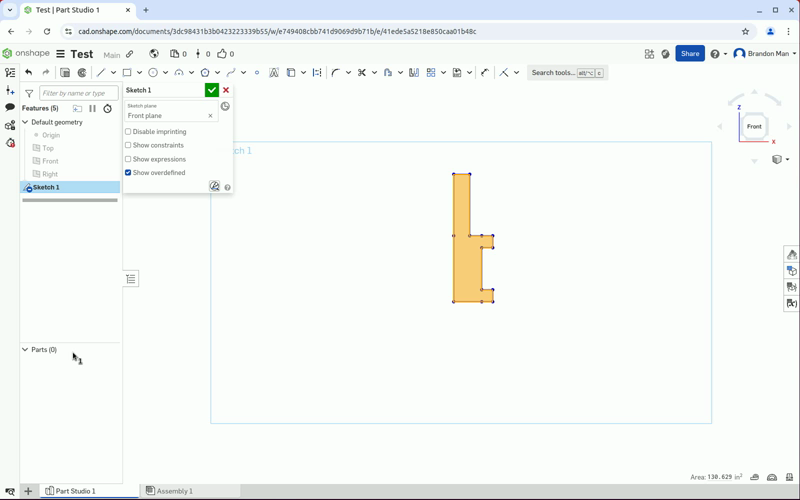
key(shift+y)
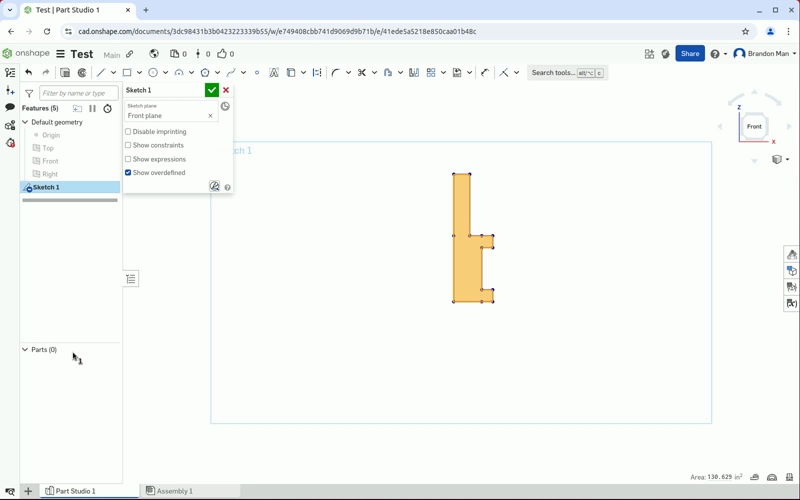
key(shift+e)
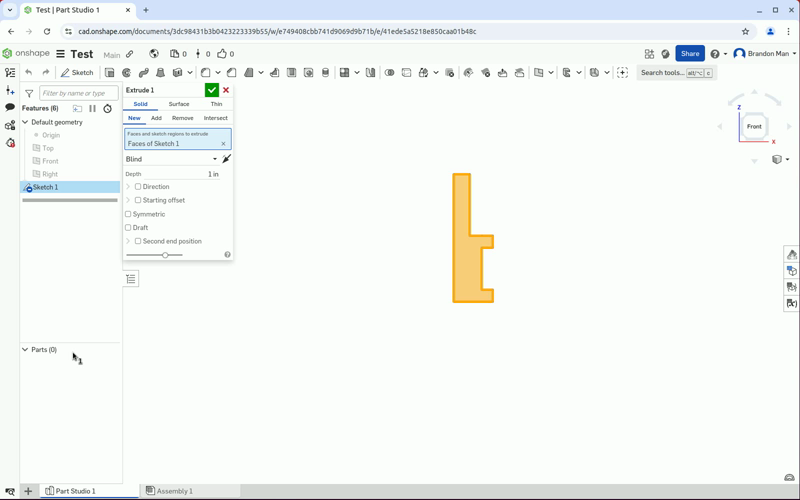
mouse_move(143, 106)
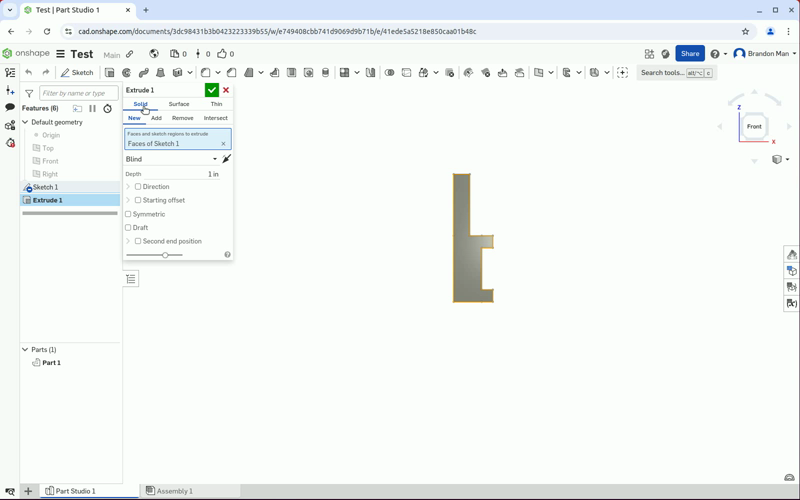
click(143, 106)
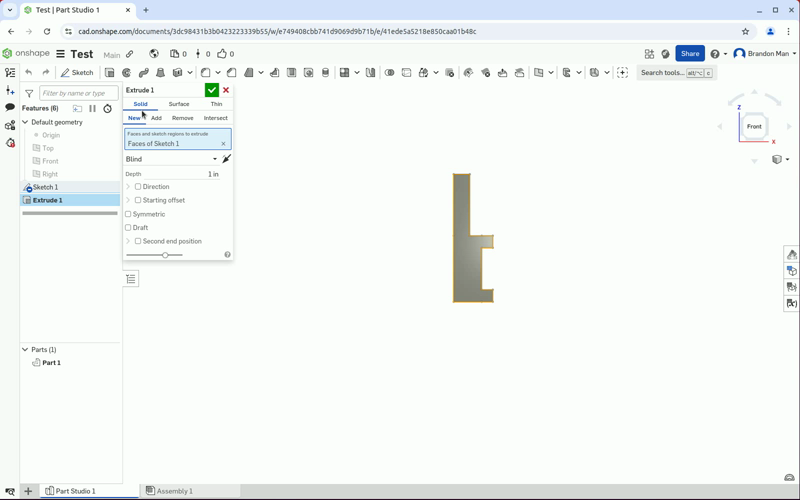
mouse_move(137, 120)
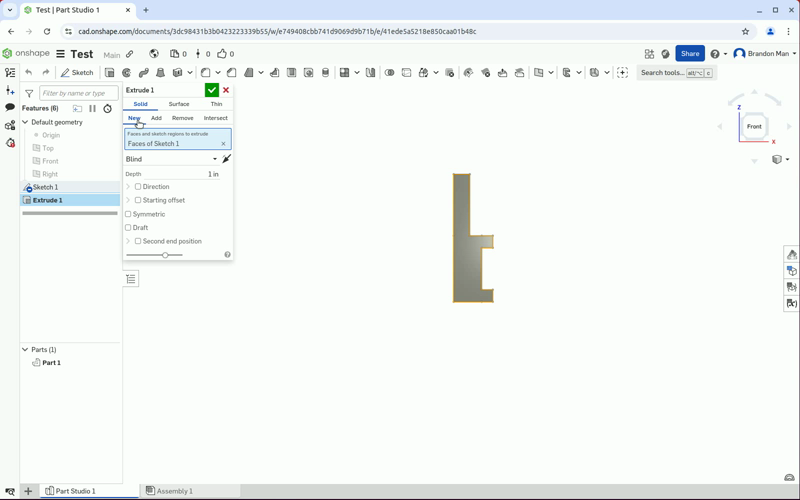
click(137, 120)
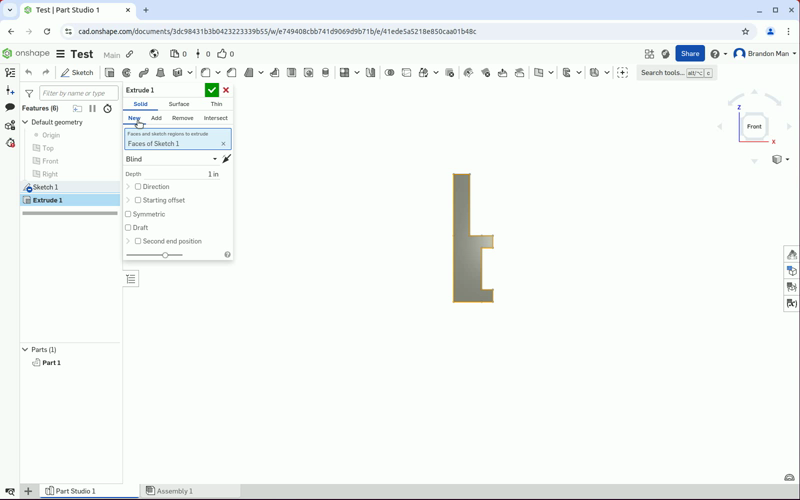
key(tab, 4)
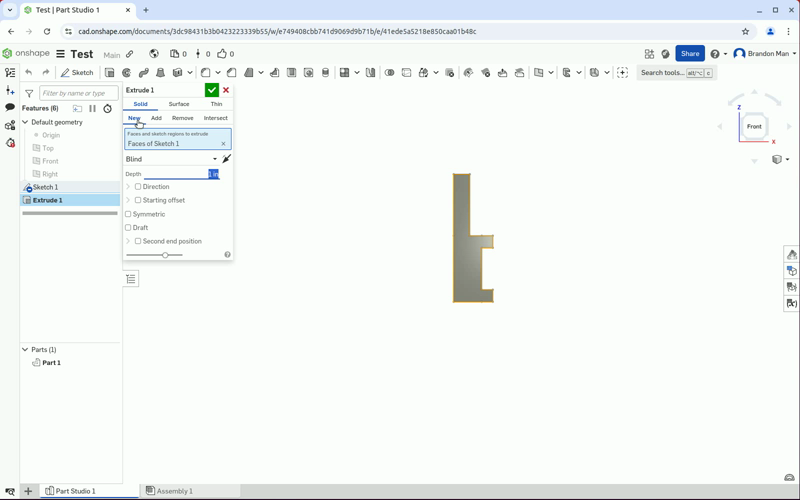
text(-23.108)
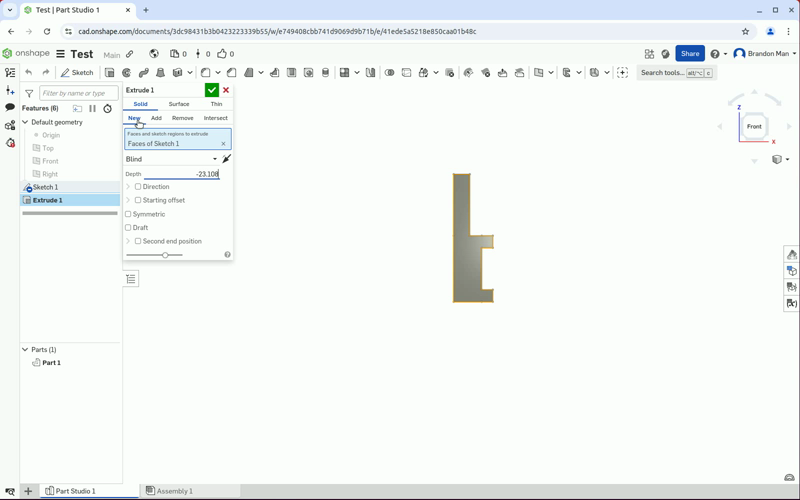
key(enter)
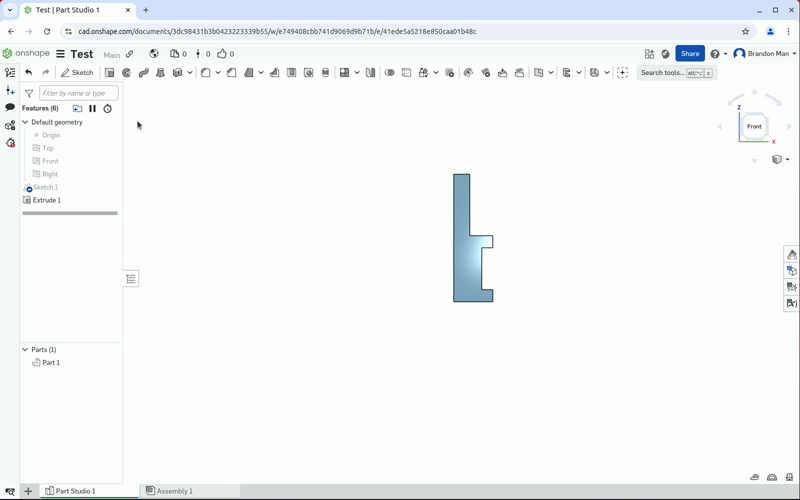
key(shift+h)
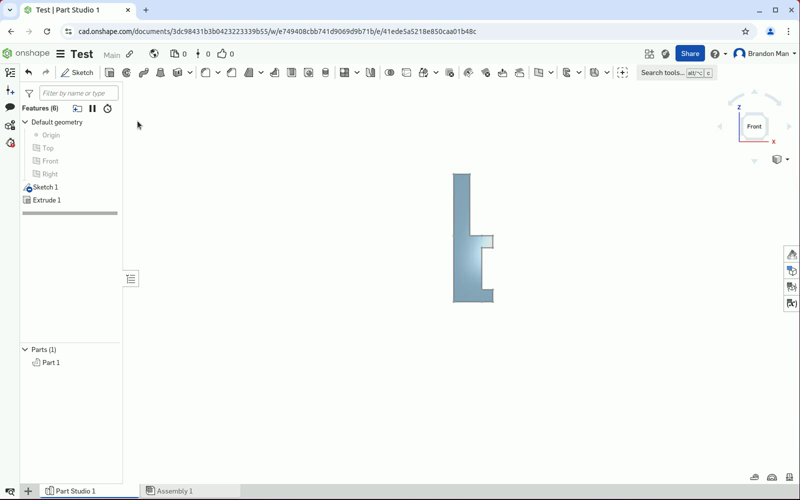
key(shift+h)
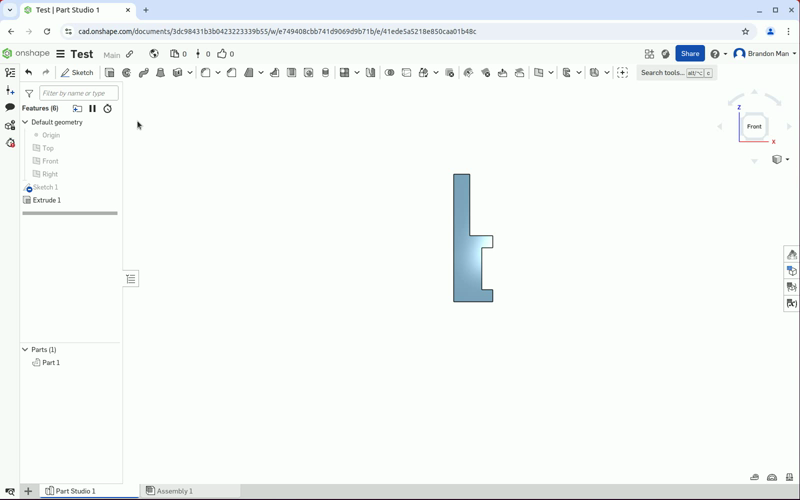
mouse_move(73, 189)
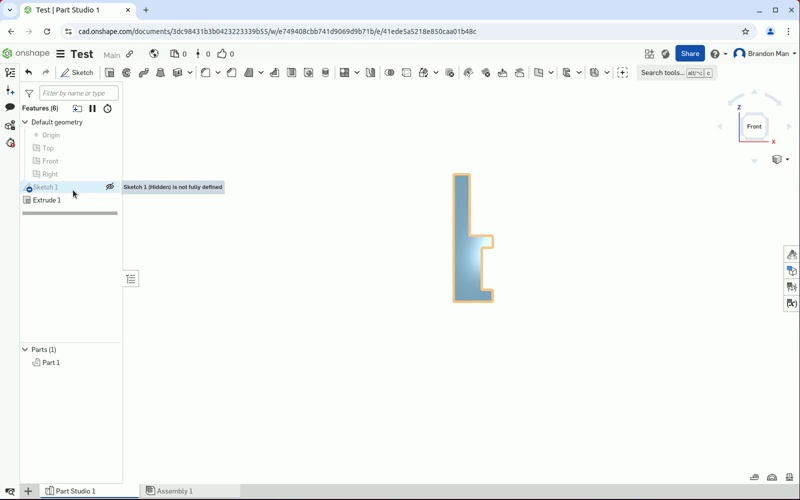
click(73, 189)
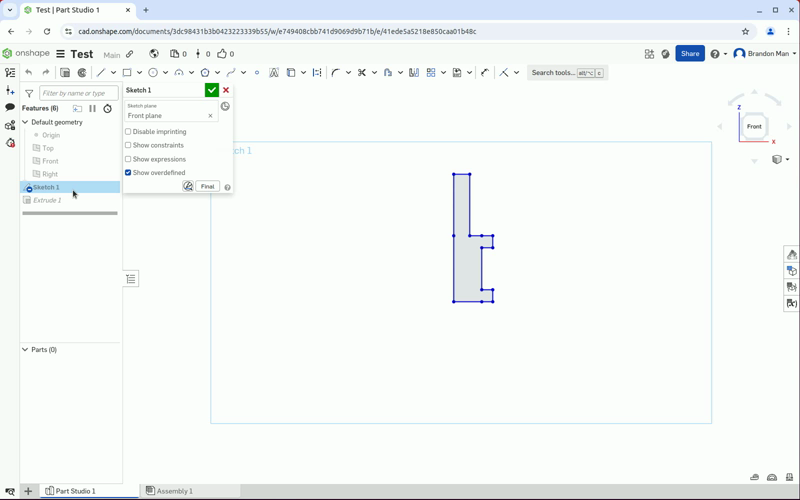
mouse_move(229, 92)
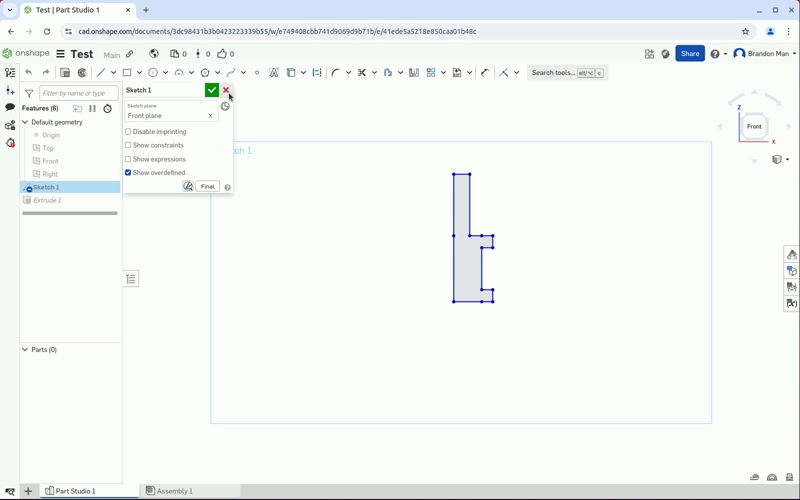
click(229, 92)
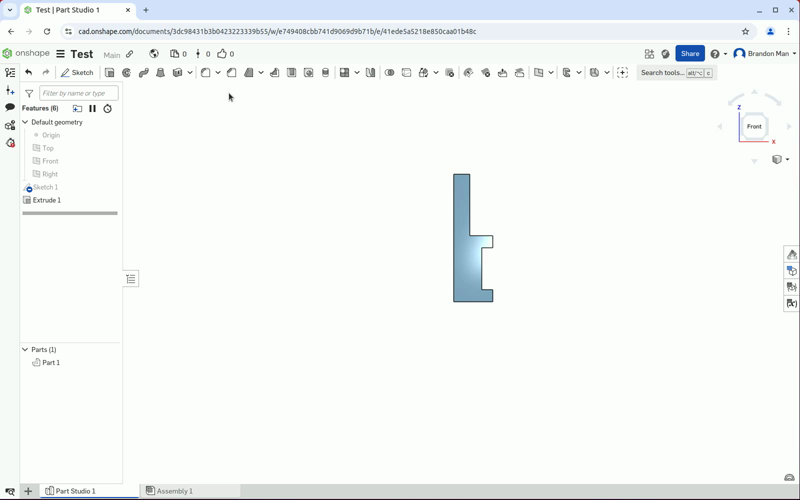
mouse_move(73, 352)
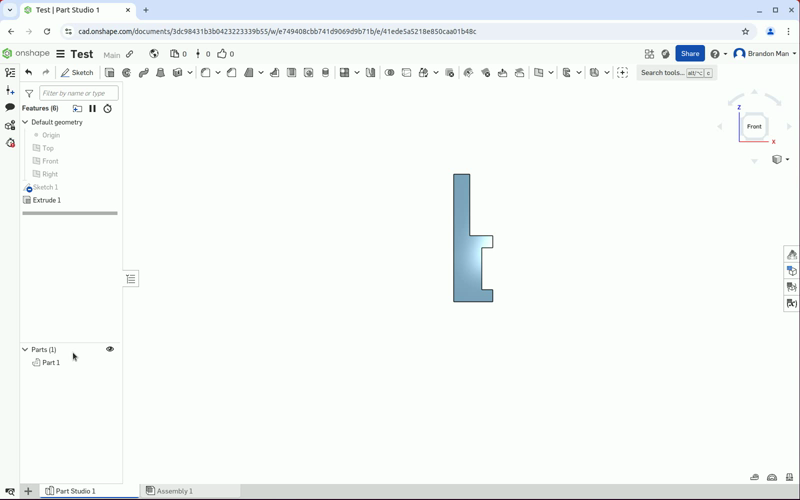
key(y)
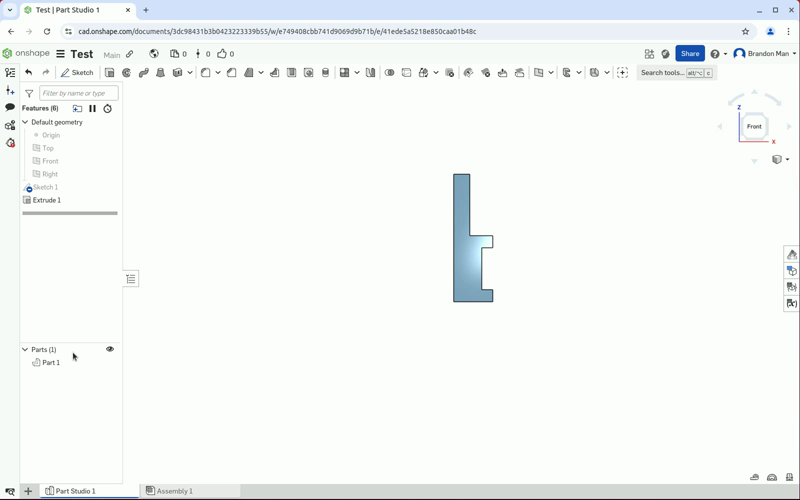
key(shift+p)
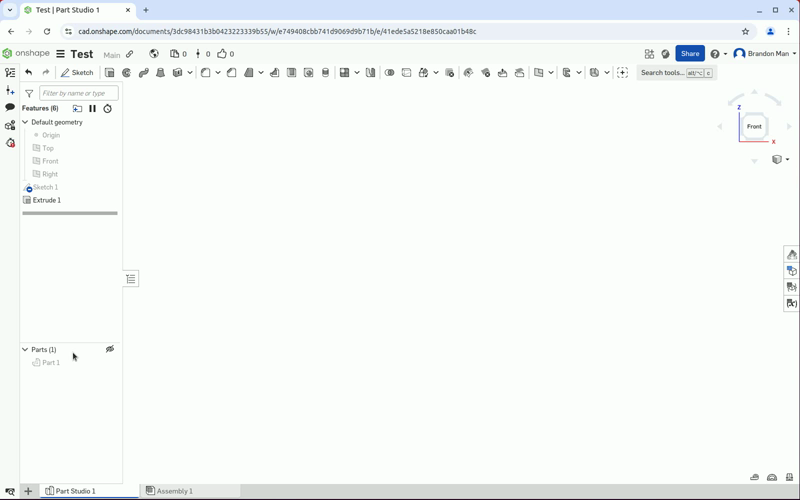
key(space)
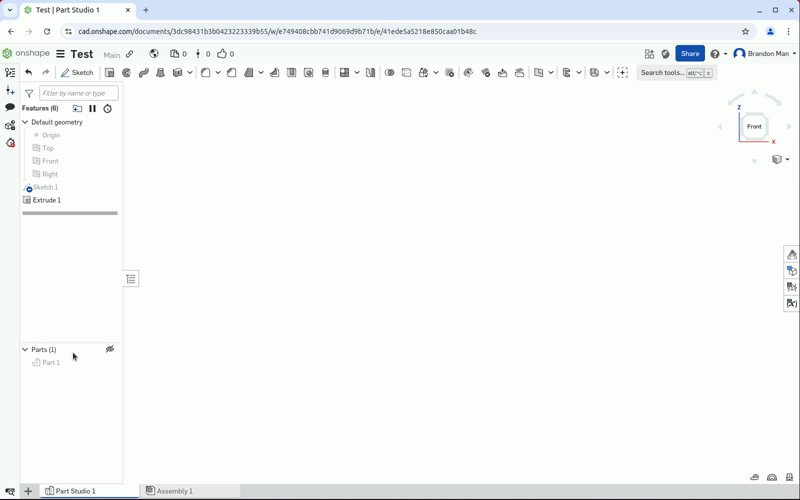
key_down(shift)
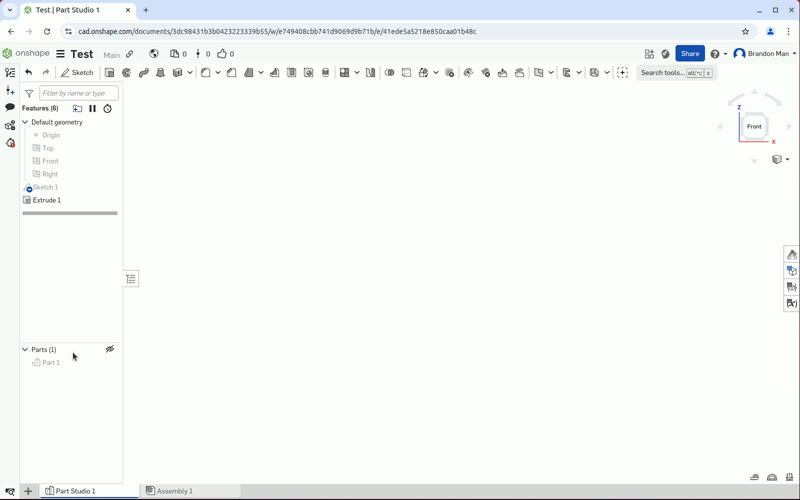
key(left)
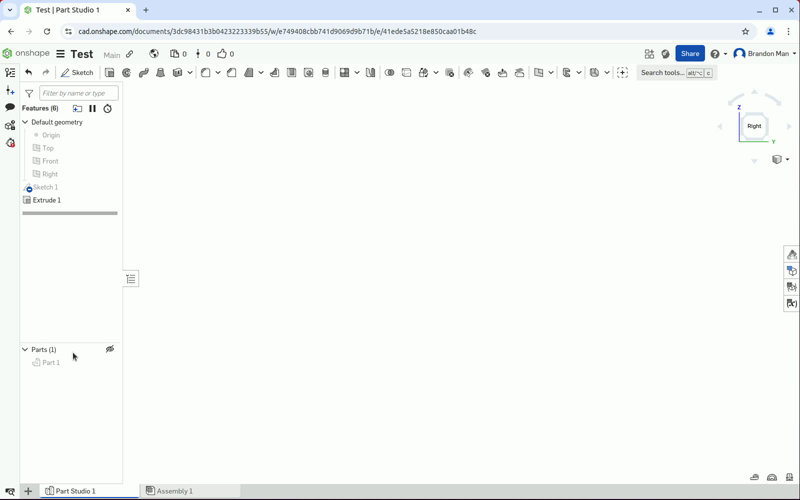
key_up(shift)
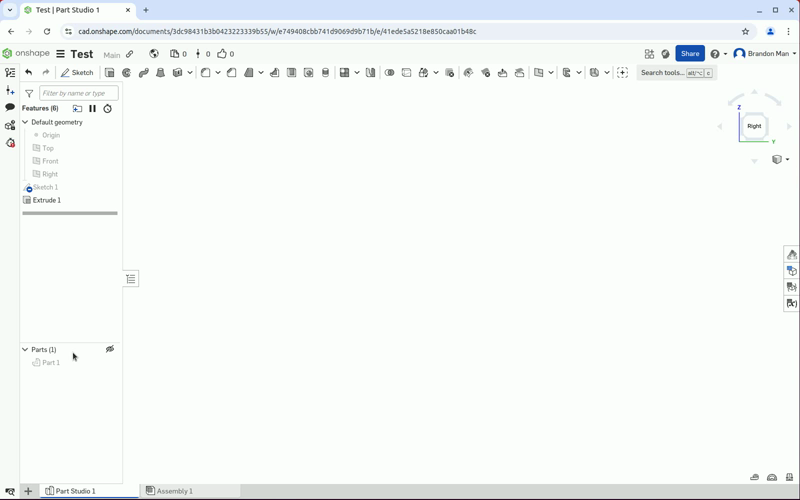
mouse_move(73, 352)
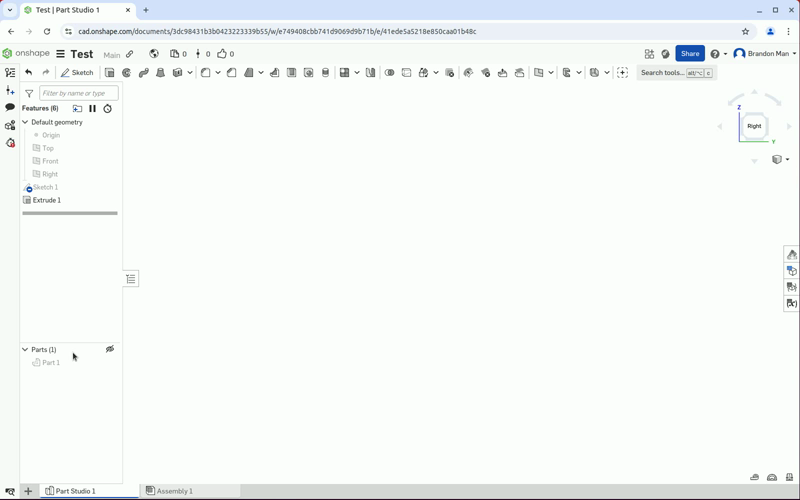
key(shift+y)
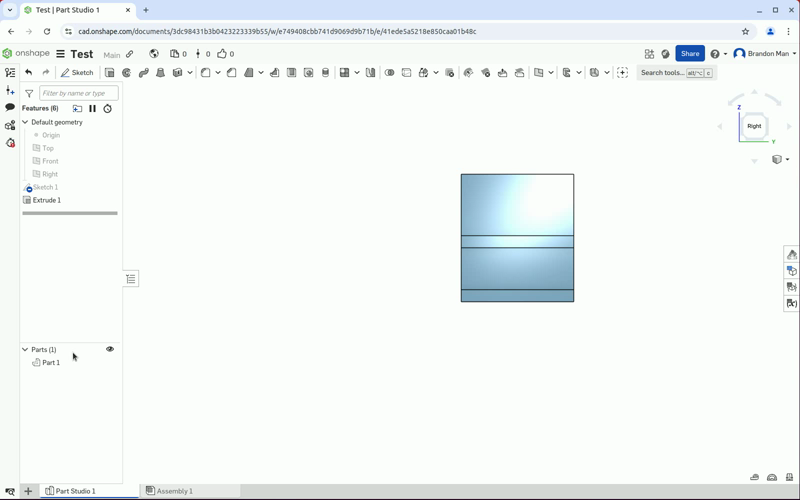
mouse_move(541, 75)
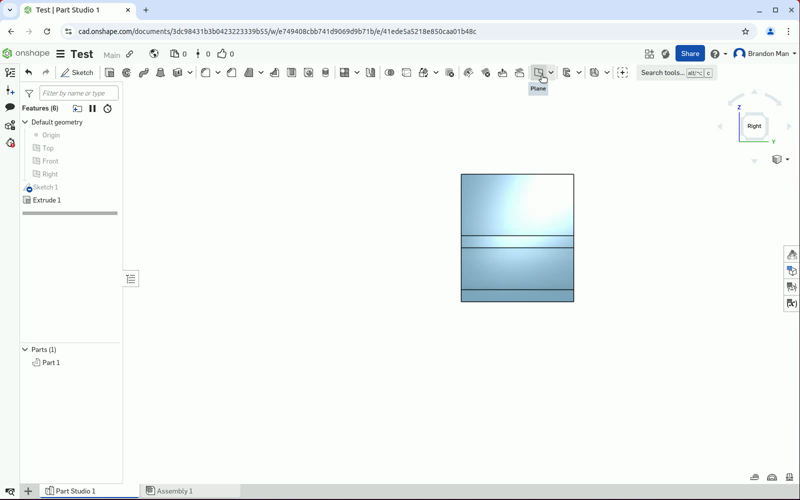
click(541, 75)
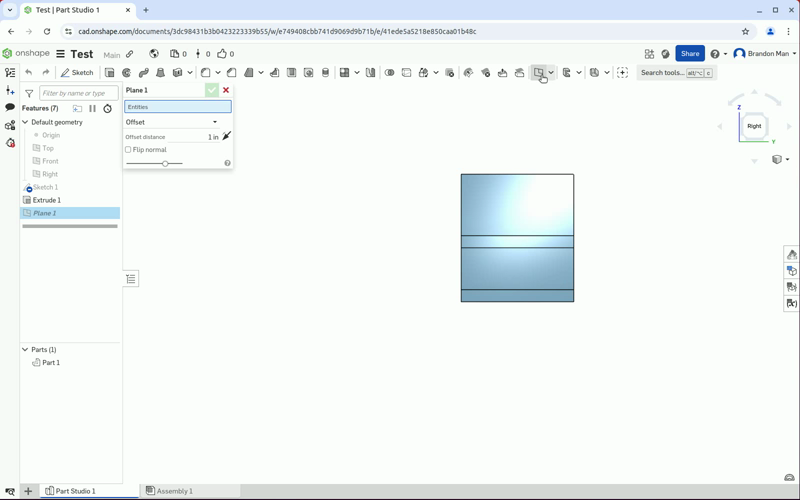
mouse_move(73, 176)
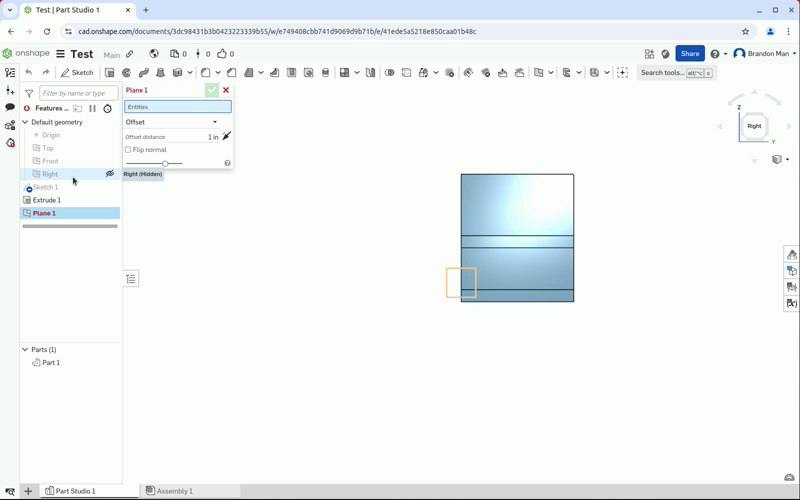
click(73, 176)
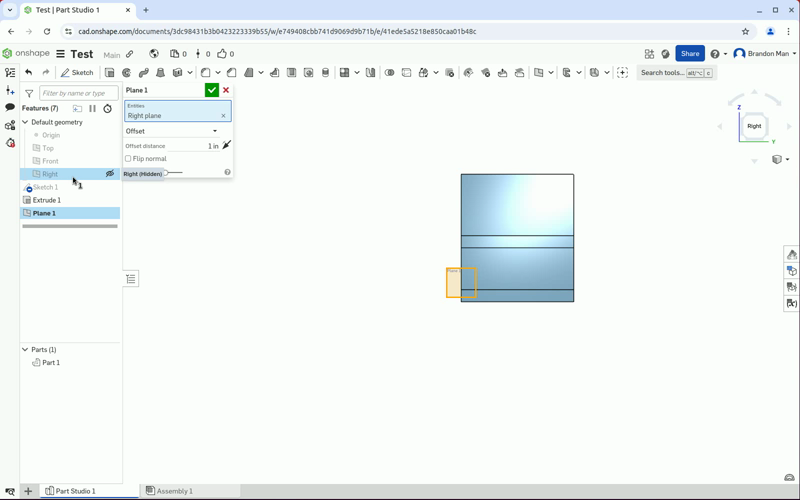
key(tab, 2)
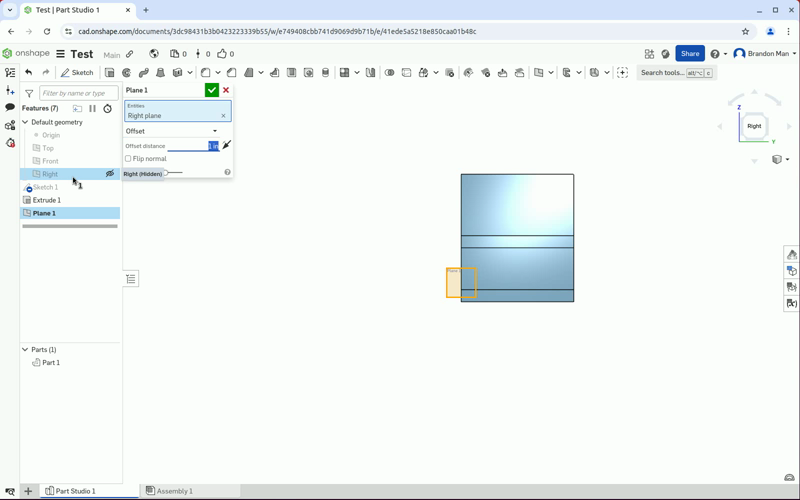
text(1.91)
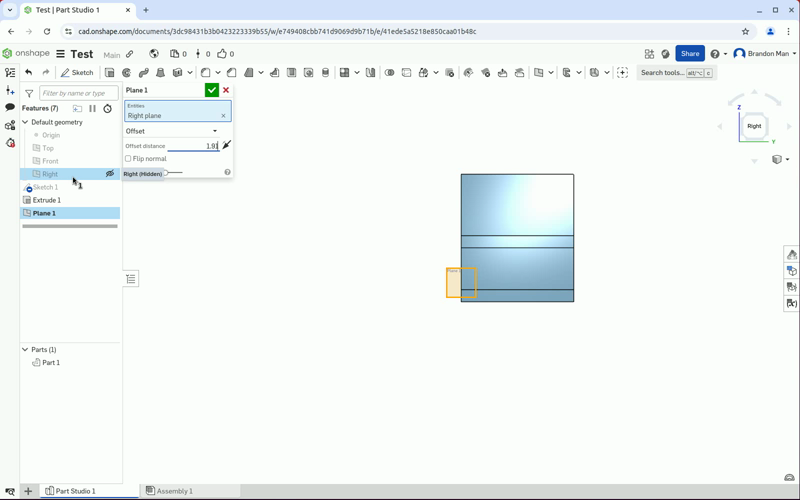
key(enter, 2)
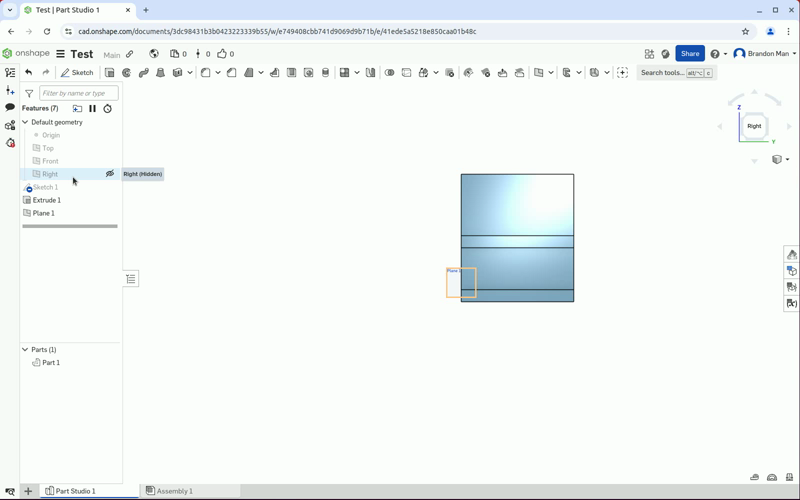
key(shift+s)
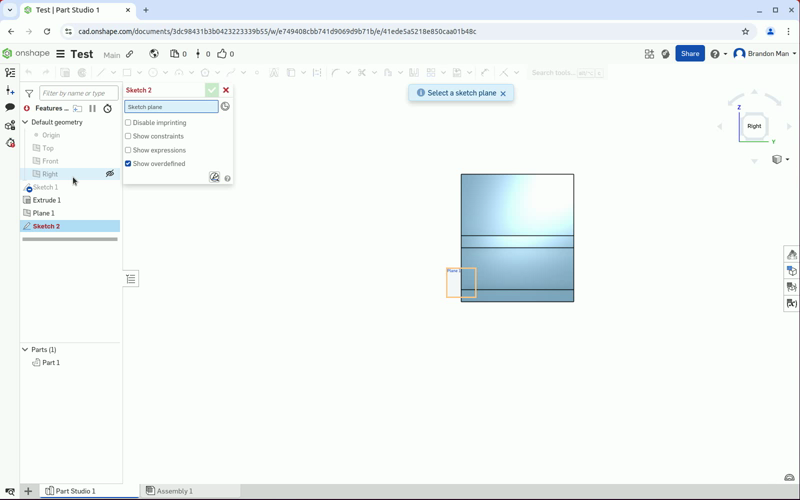
mouse_move(73, 215)
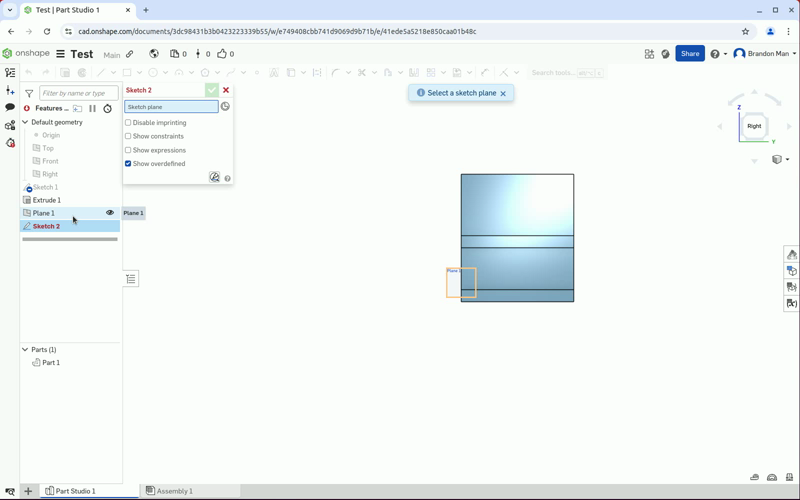
click(73, 215)
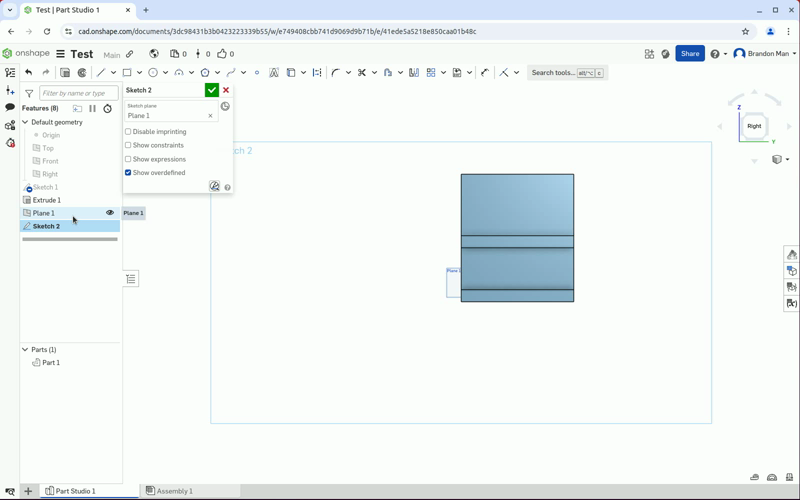
mouse_move(73, 352)
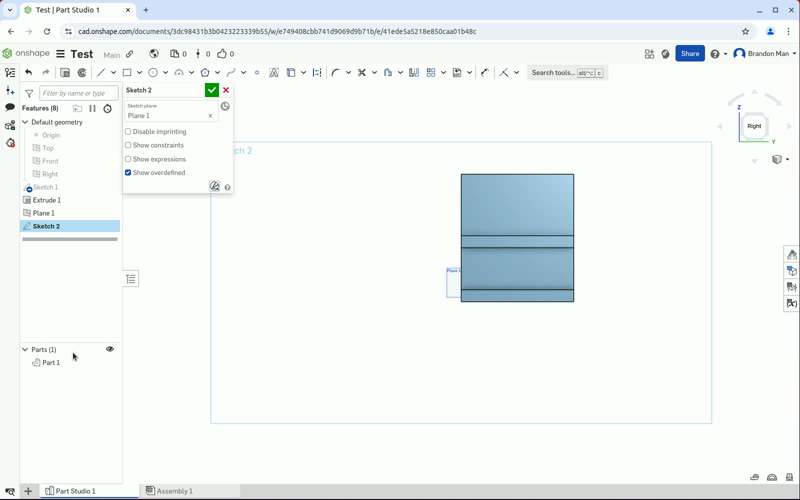
key(y)
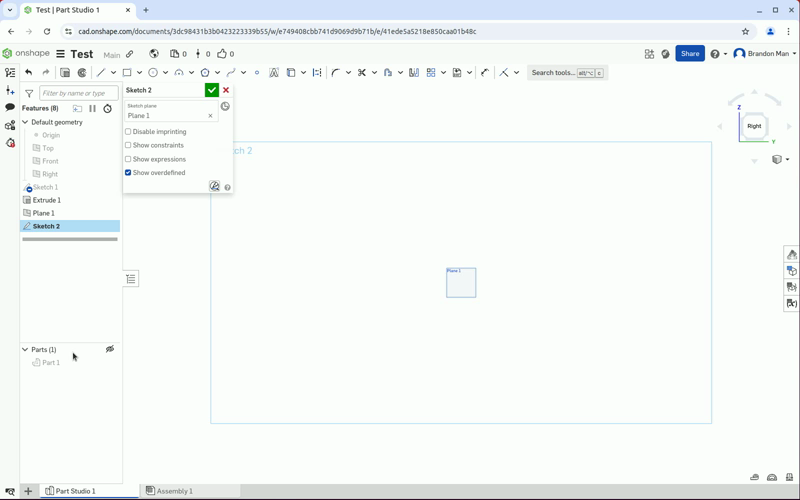
key(c)
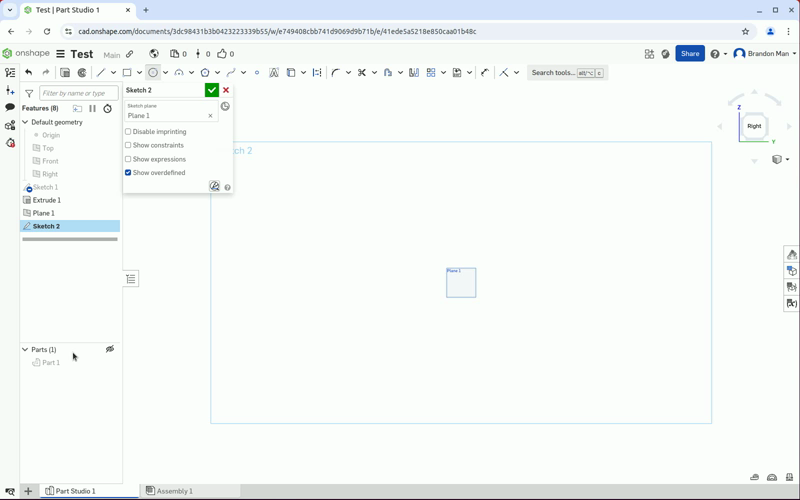
key_down(shift)
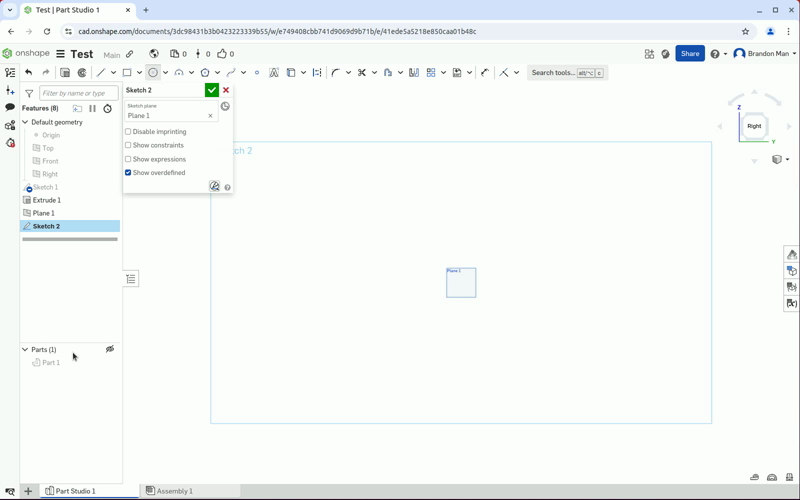
mouse_move(492, 204)
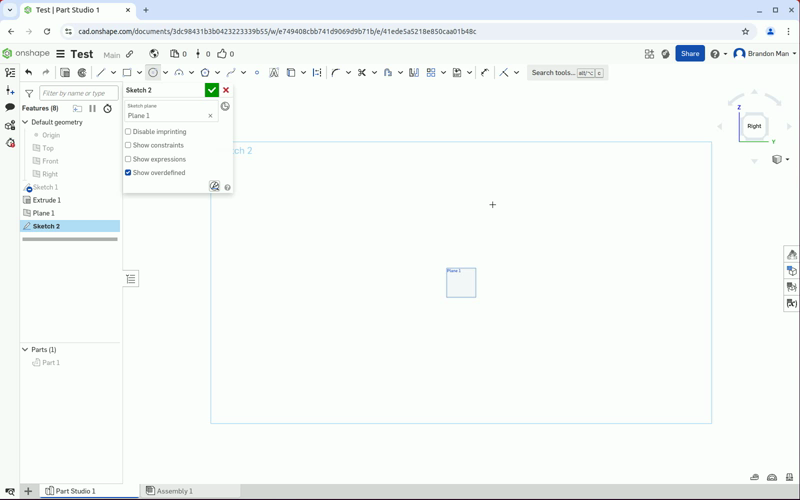
click(492, 204)
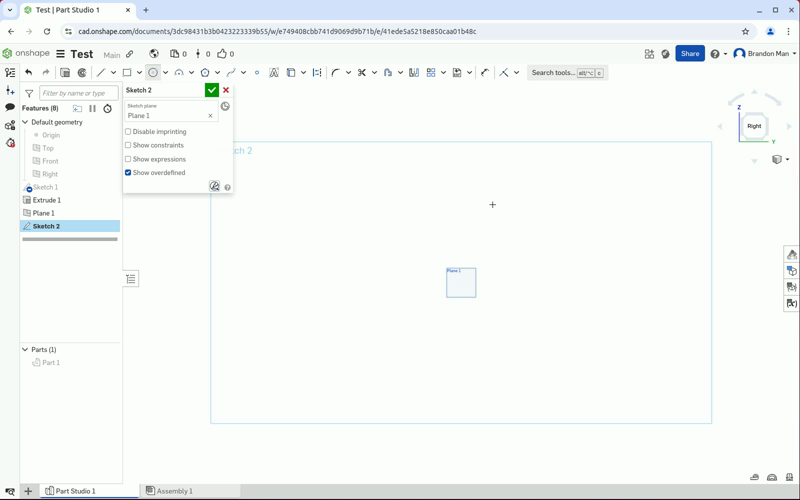
key_up(shift)
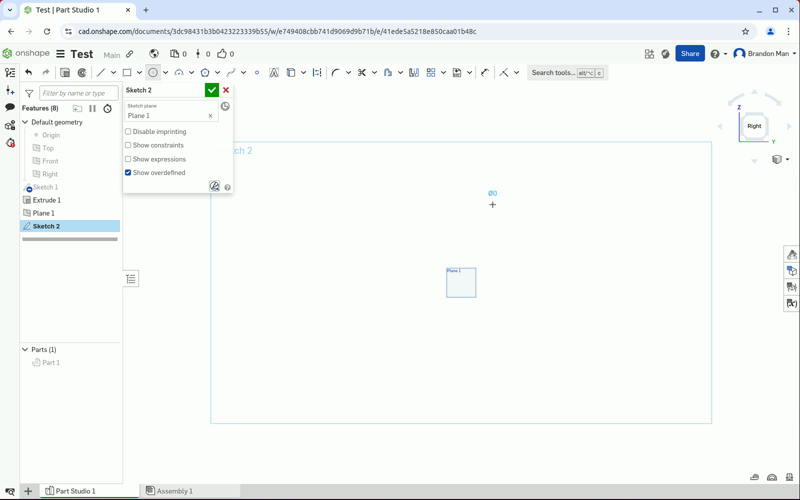
mouse_move(502, 204)
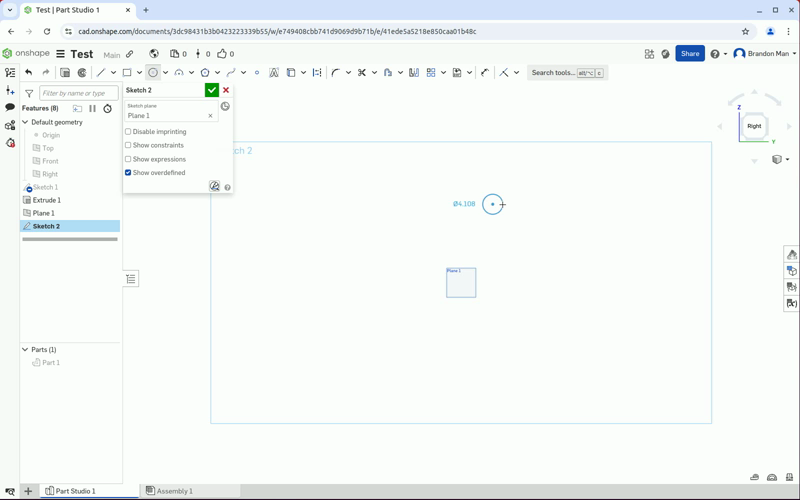
click(502, 204)
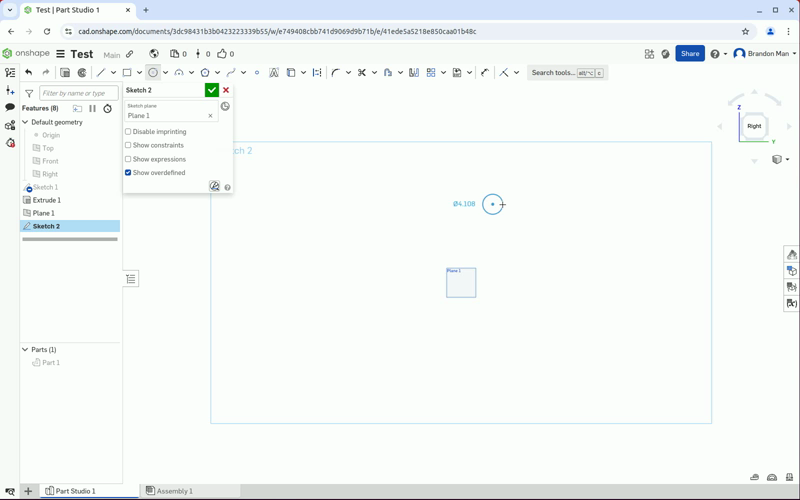
key(esc)
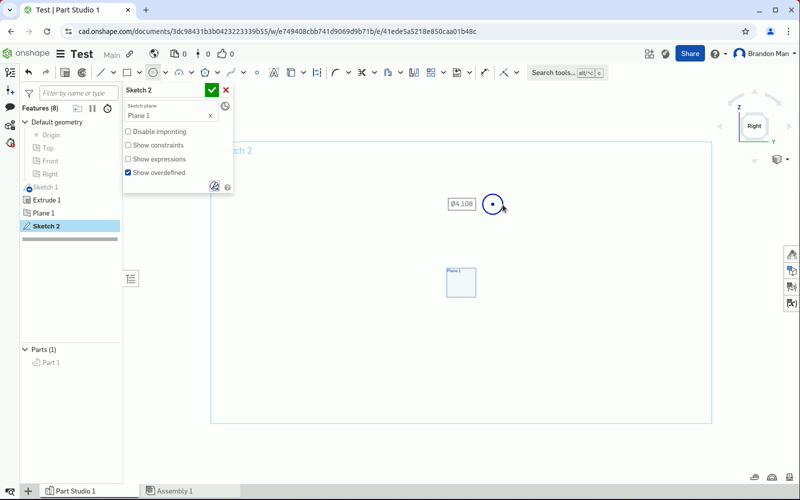
mouse_move(495, 213)
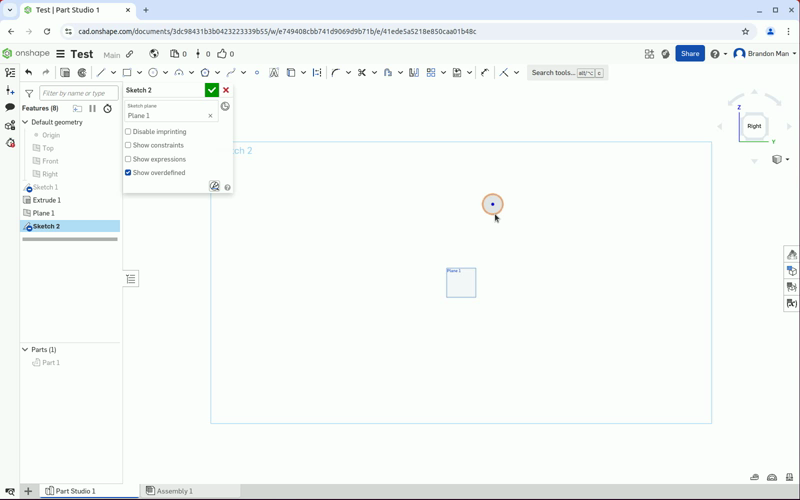
scroll(6)
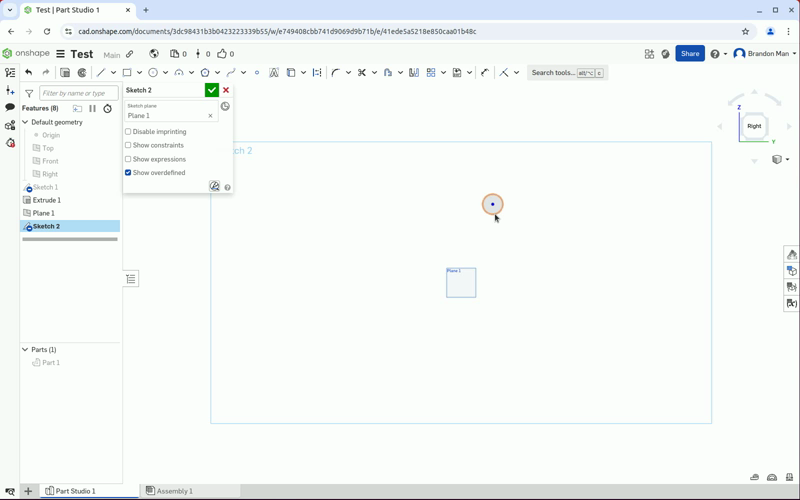
scroll(6)
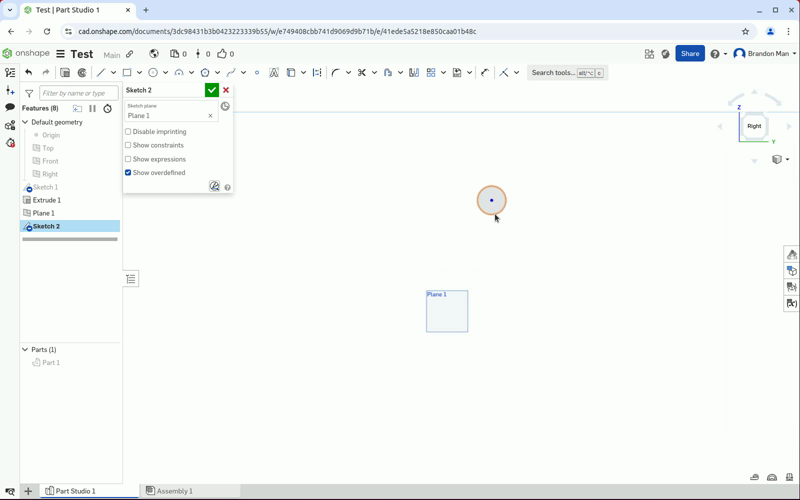
scroll(6)
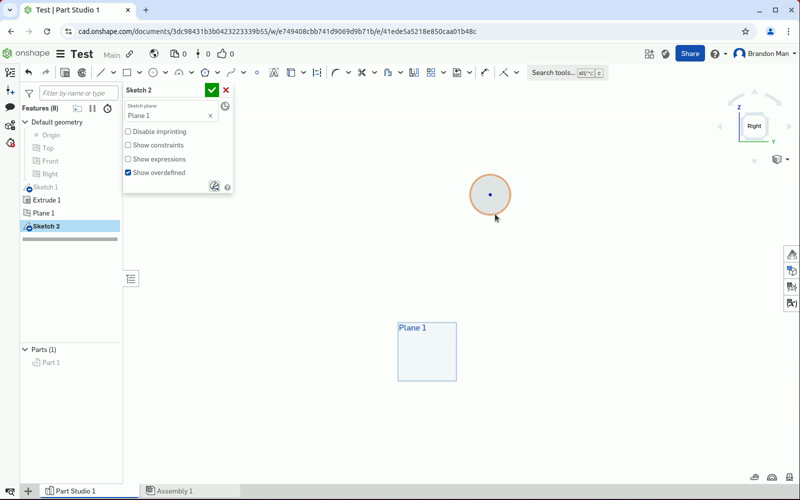
scroll(6)
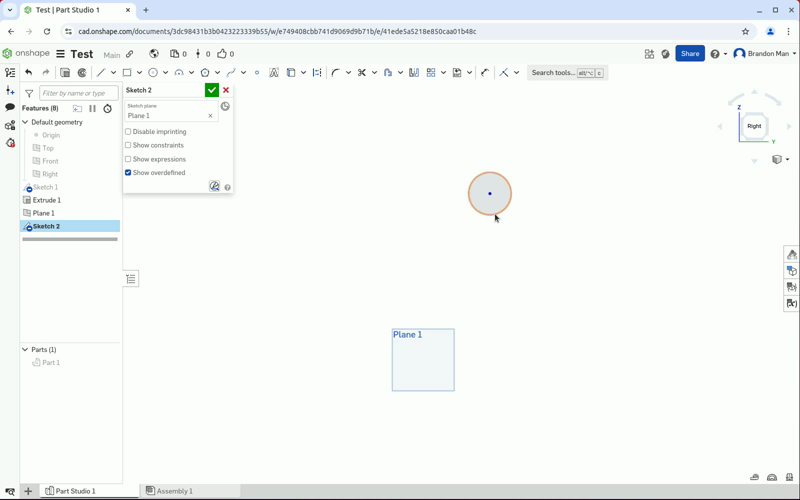
scroll(6)
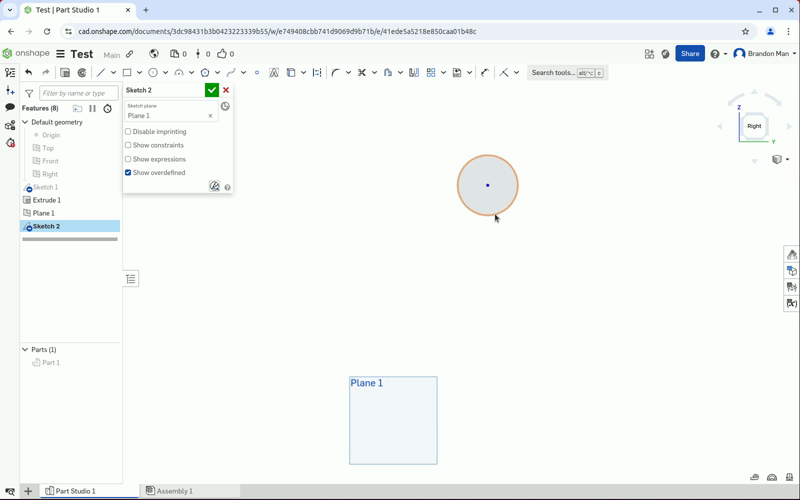
scroll(6)
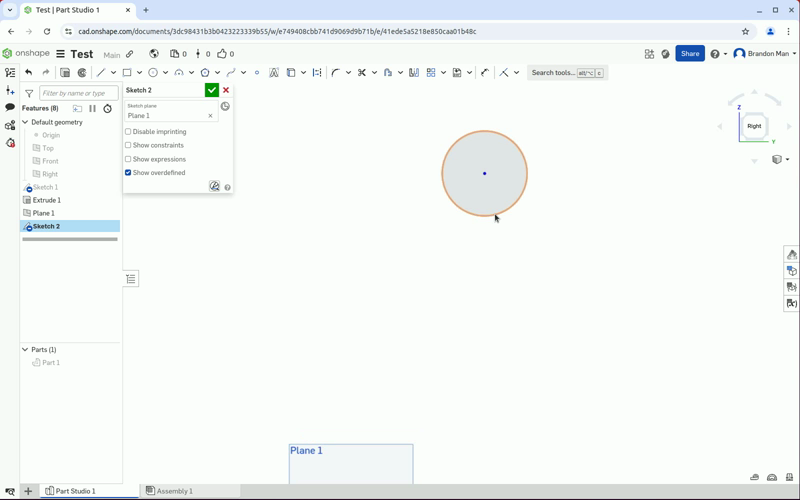
scroll(6)
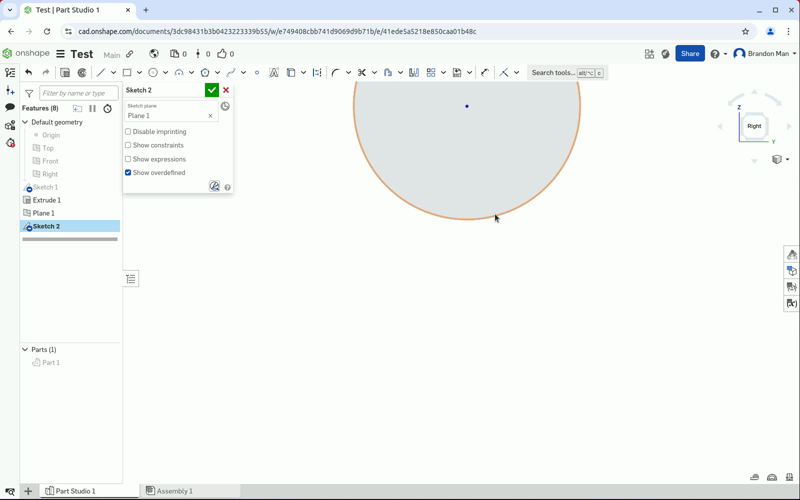
click(495, 213)
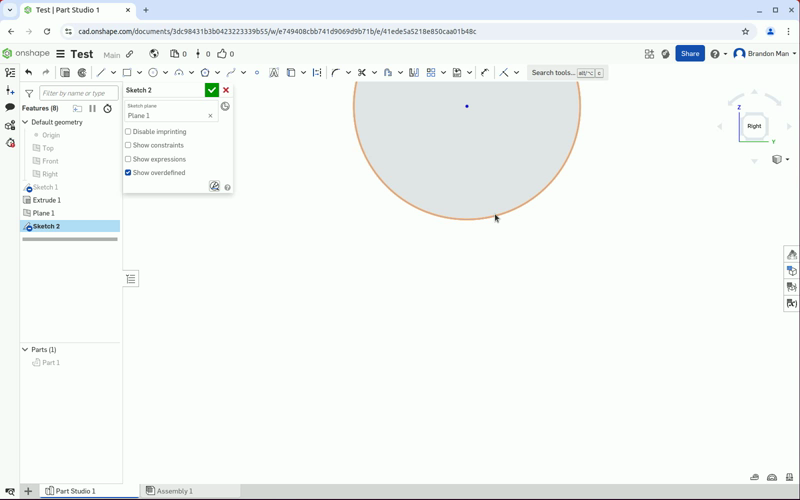
scroll(-6)
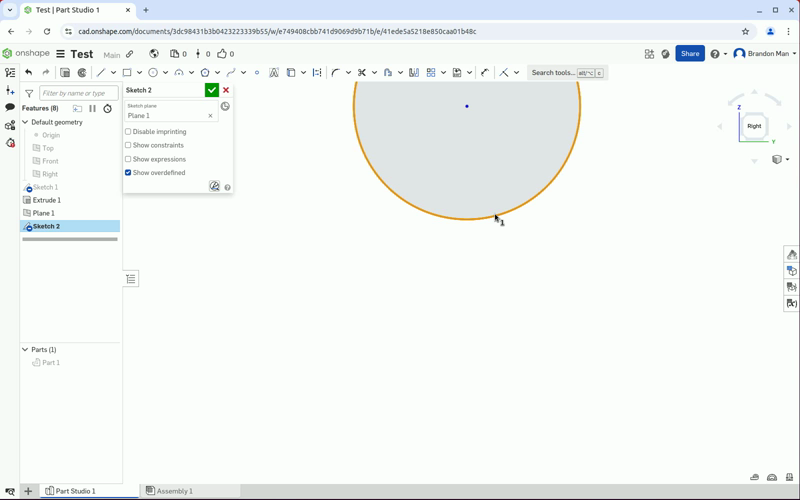
scroll(-6)
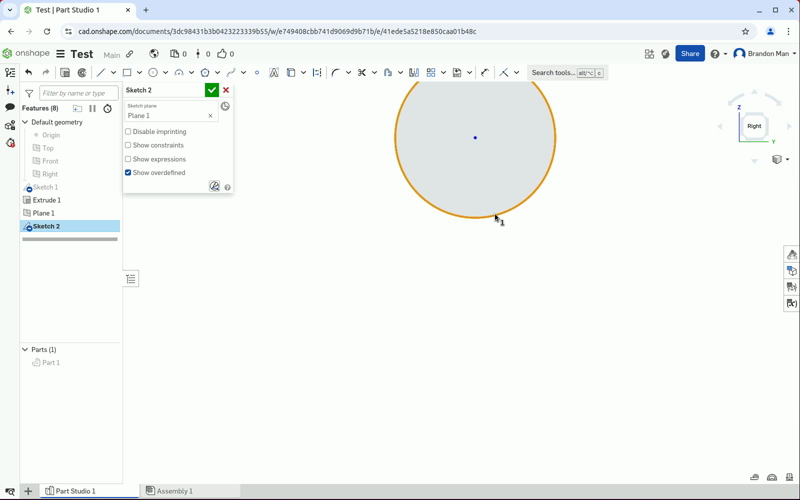
scroll(-6)
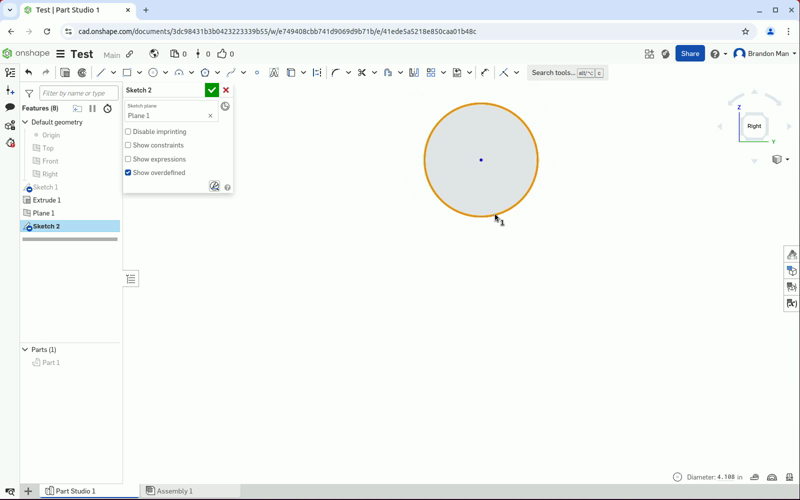
scroll(-6)
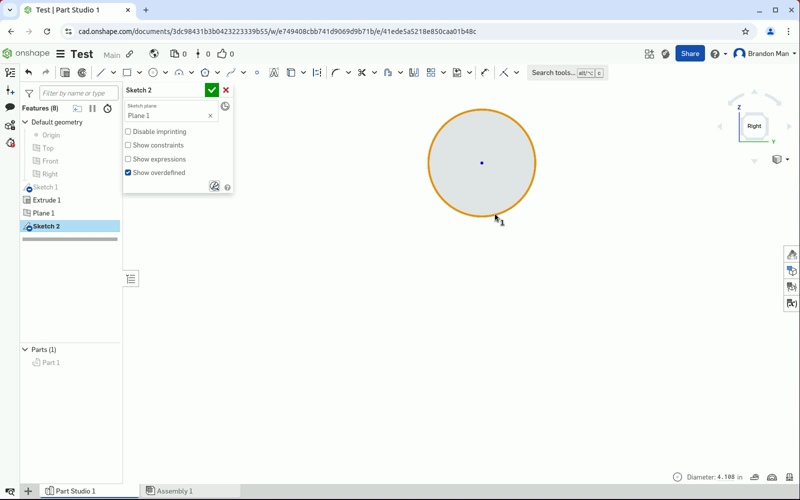
scroll(-6)
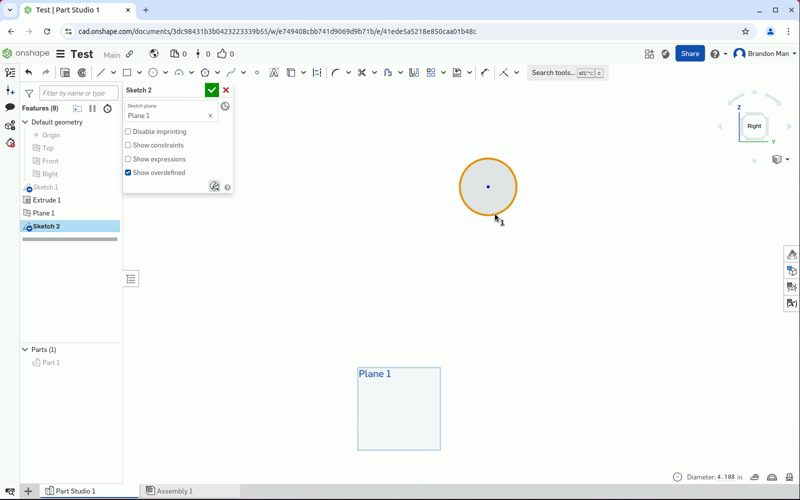
scroll(-6)
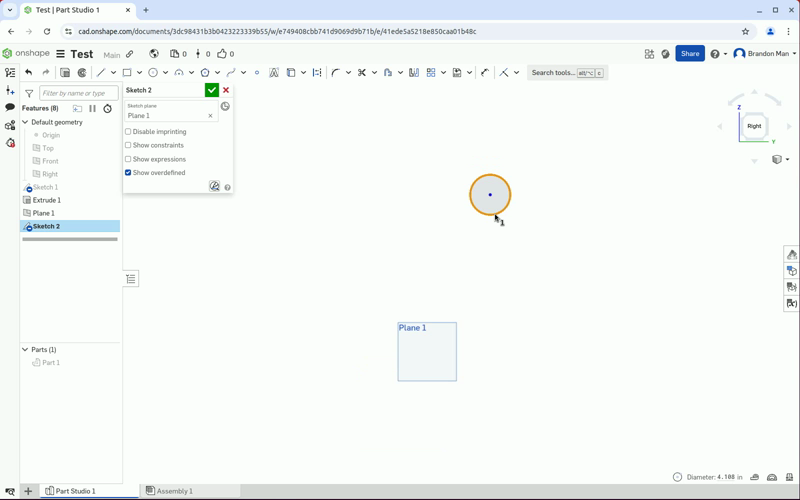
scroll(-6)
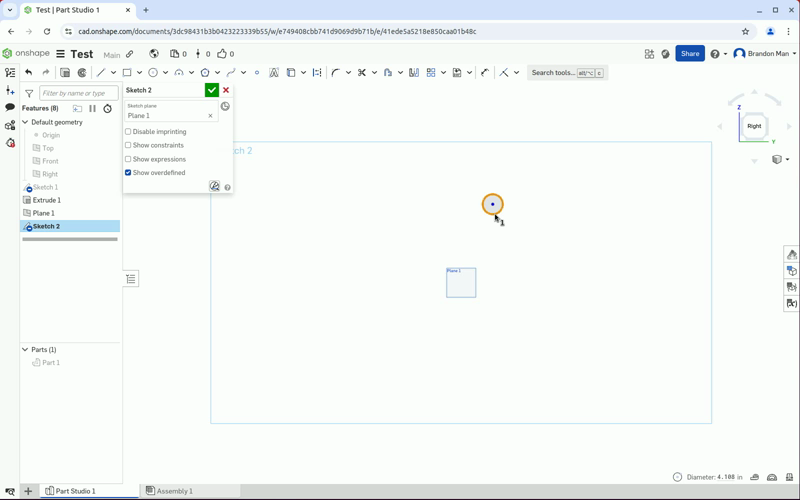
mouse_move(73, 352)
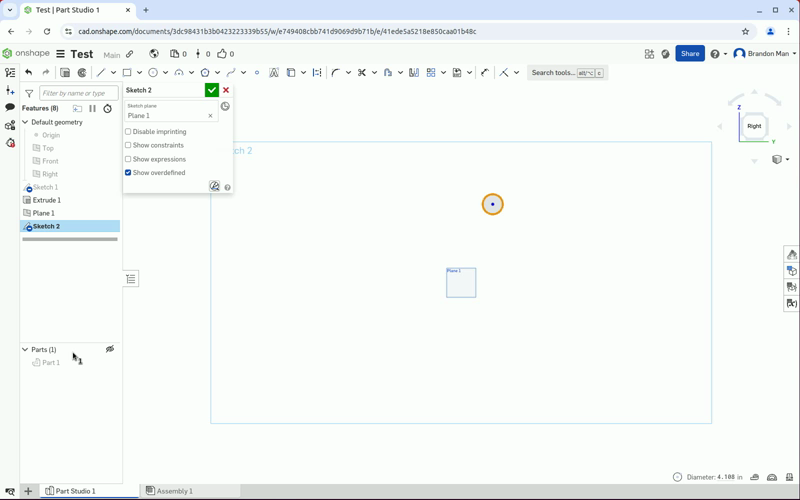
key(shift+y)
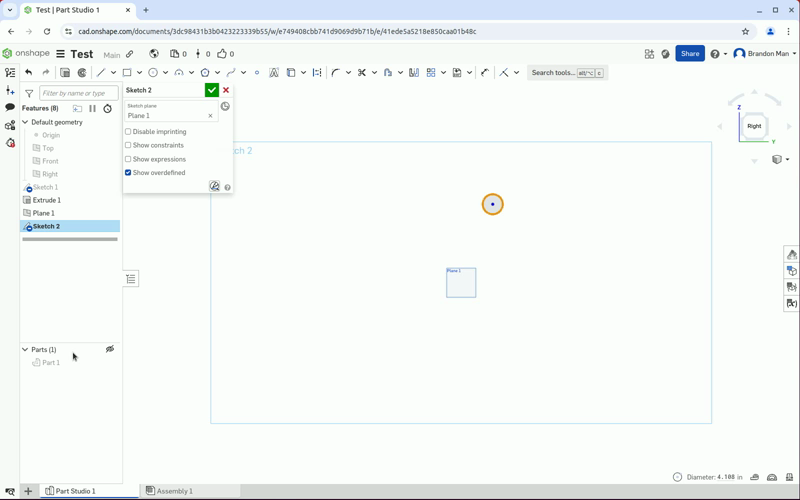
key(shift+e)
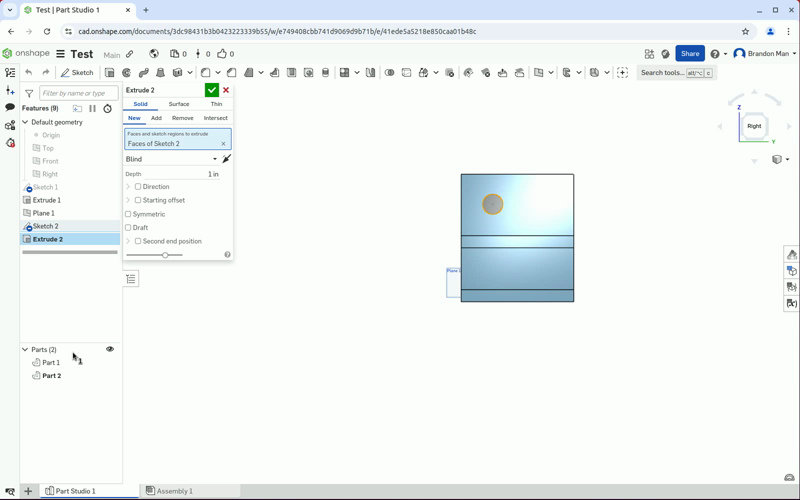
mouse_move(143, 106)
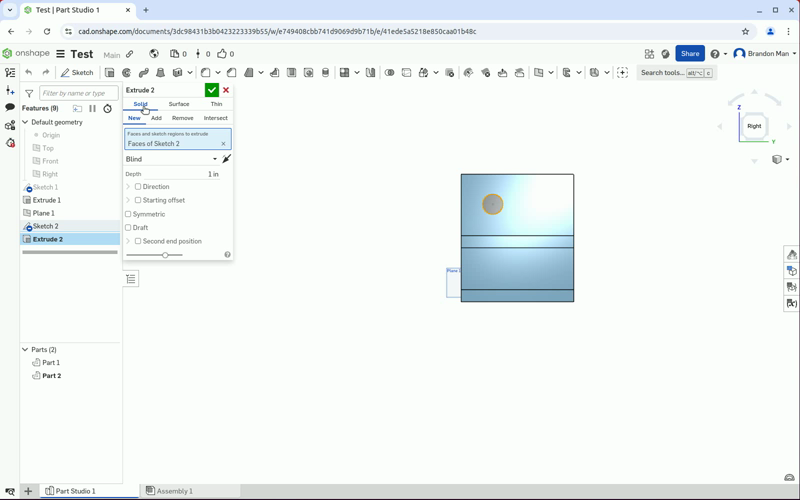
click(143, 106)
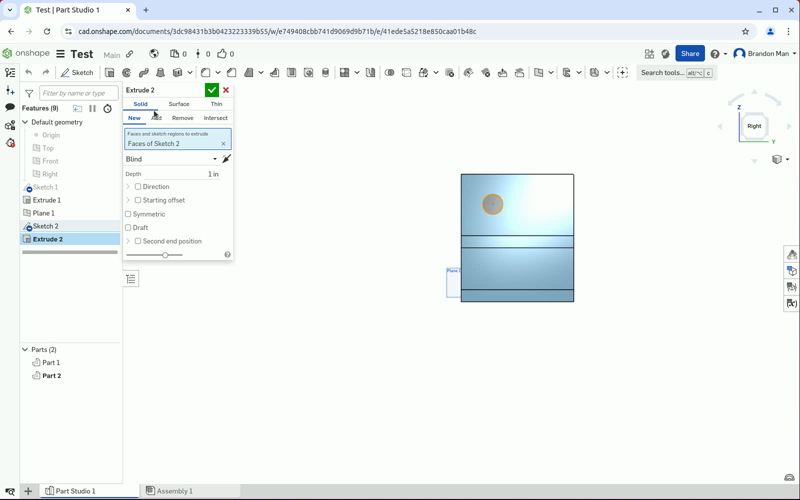
mouse_move(186, 120)
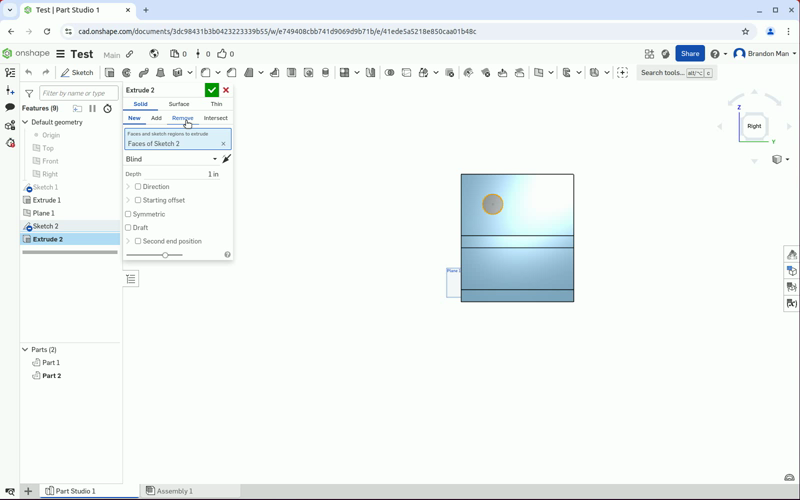
click(186, 120)
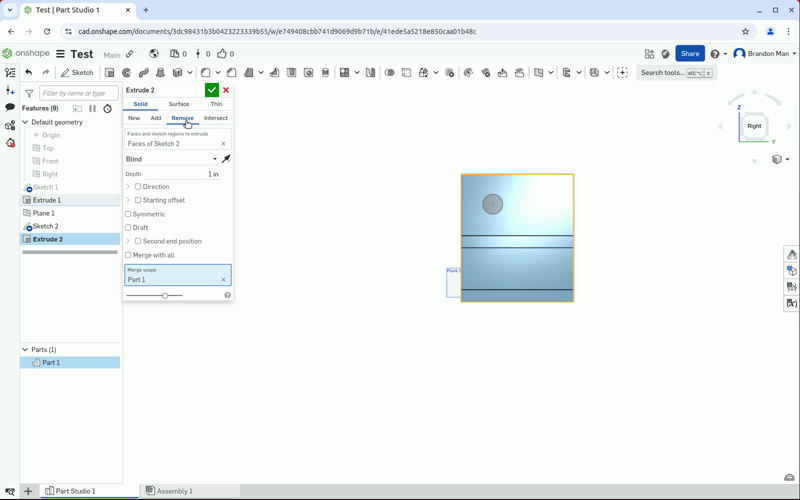
key(tab, 4)
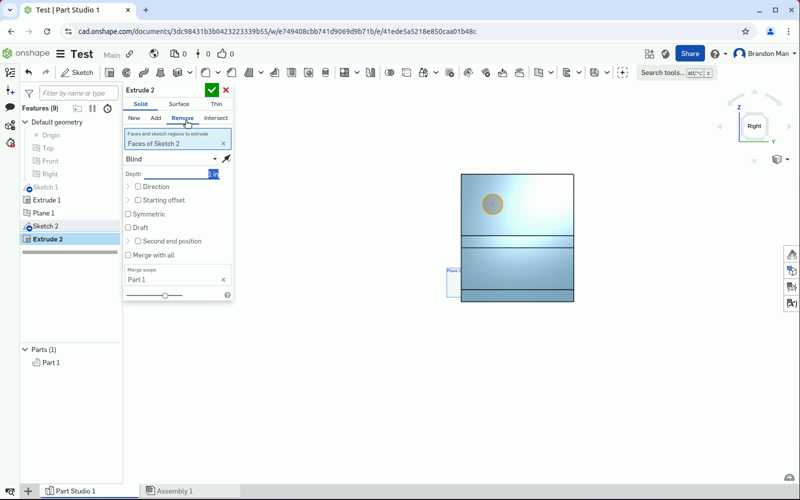
text(4.333)
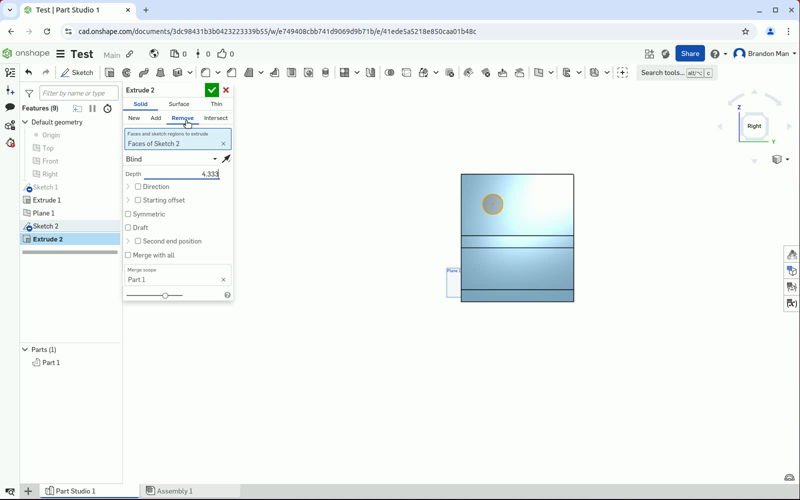
key(tab, 6)
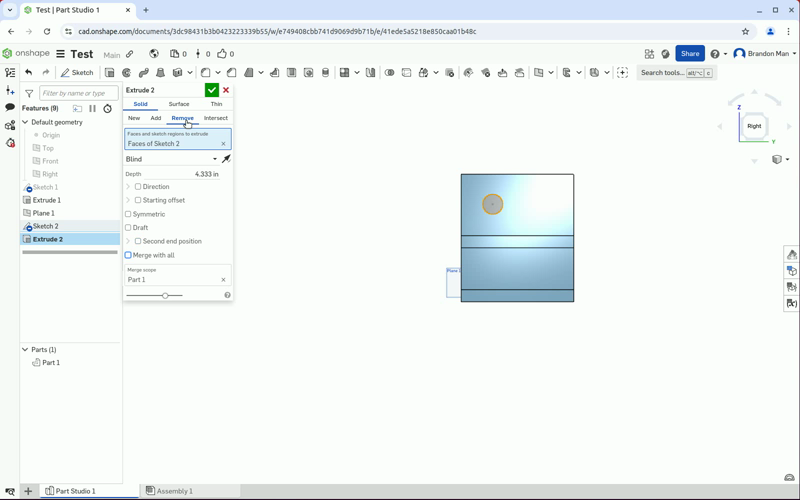
key(space)
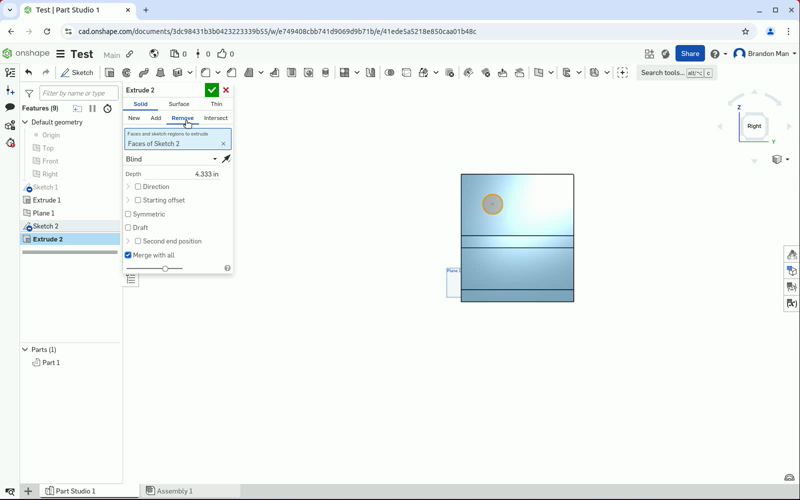
key(enter)
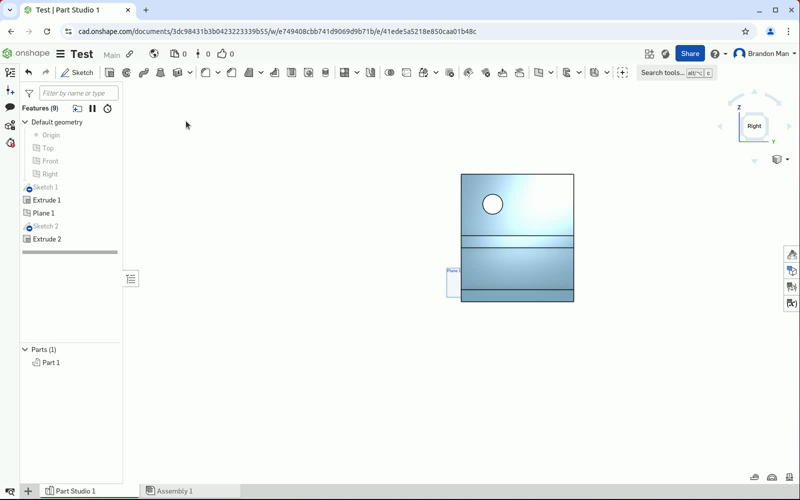
key(shift+h)
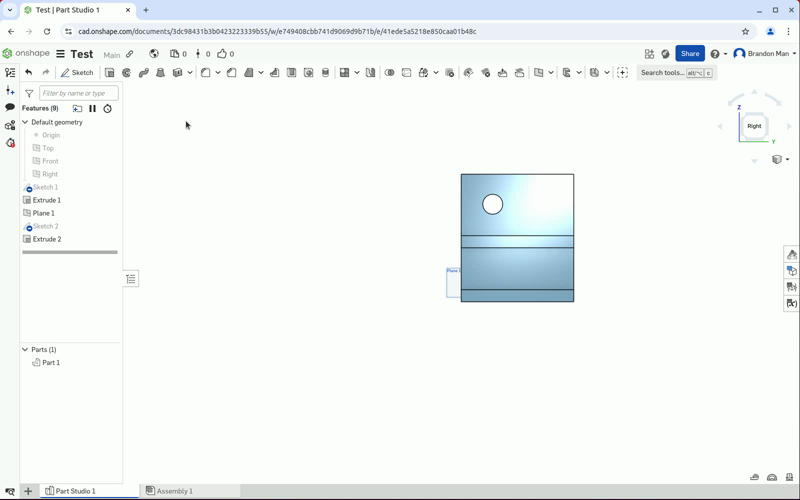
key(shift+h)
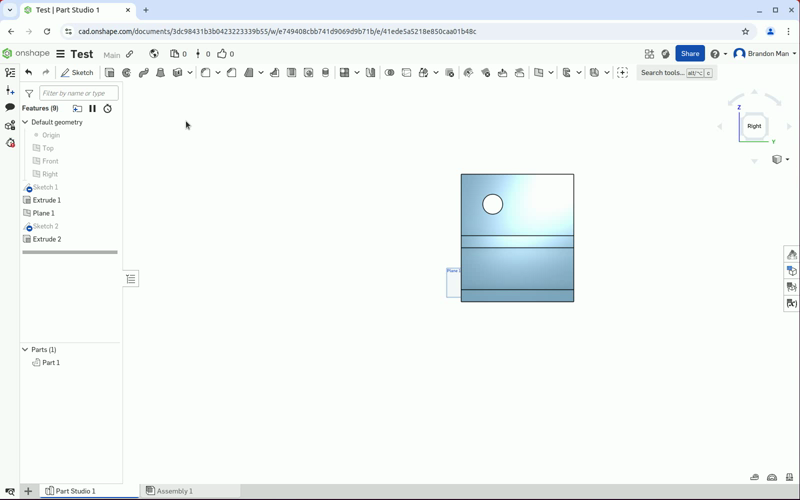
mouse_move(73, 189)
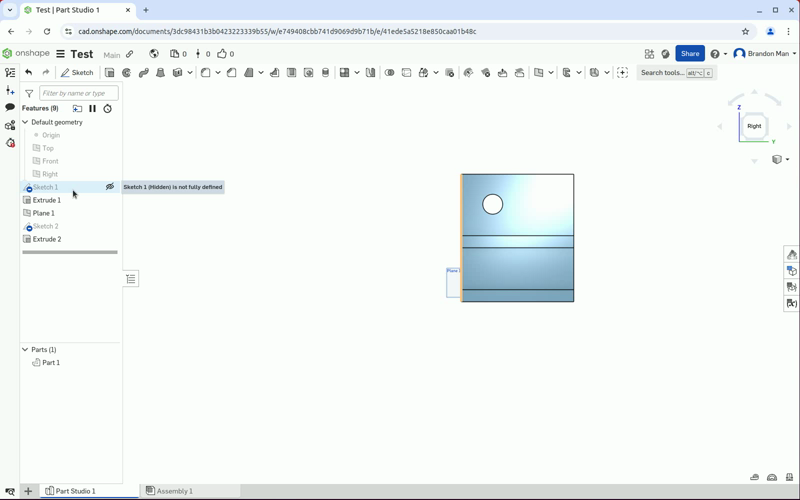
click(73, 189)
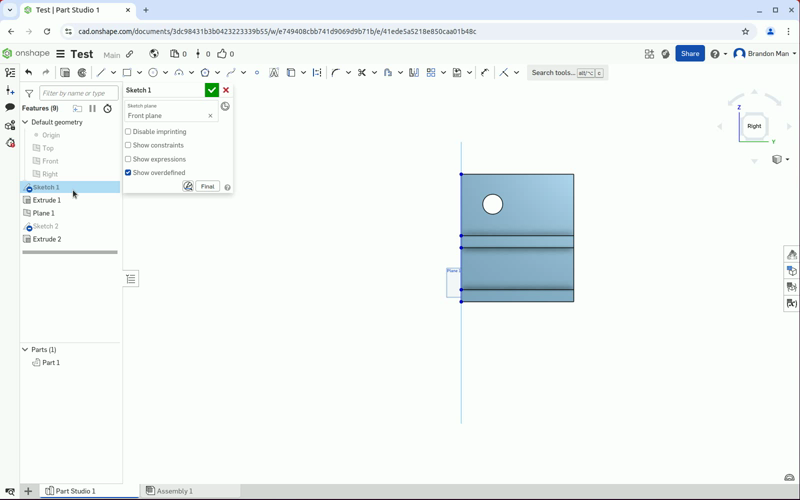
mouse_move(229, 92)
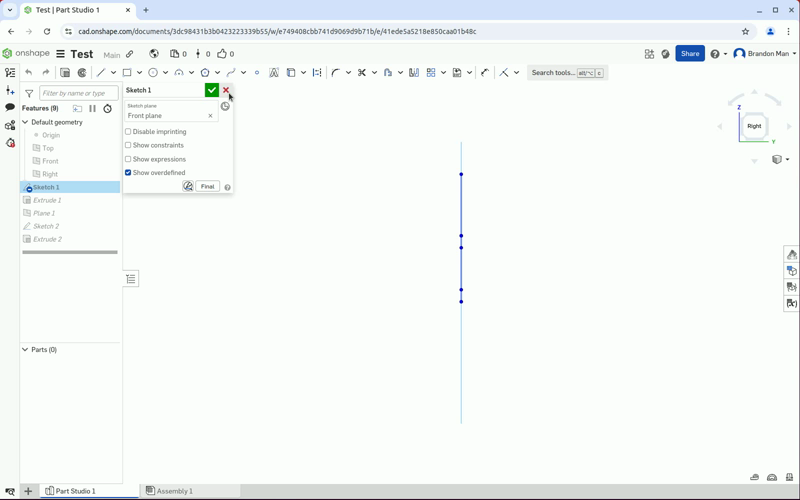
click(229, 92)
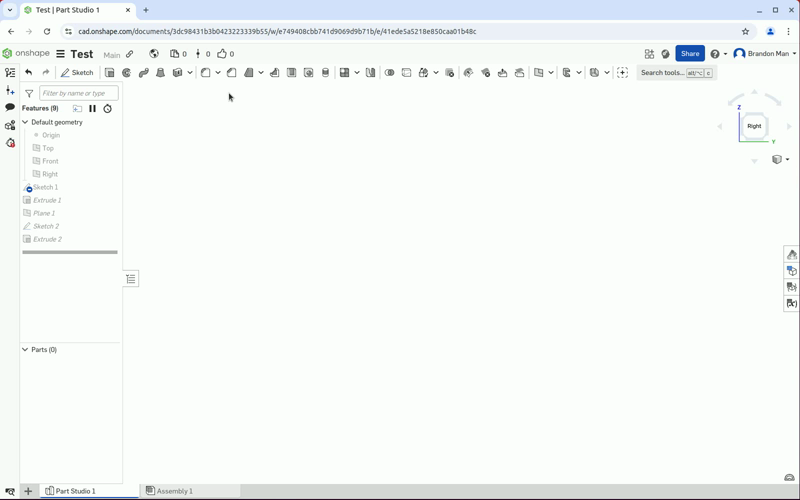
key(shift+s)
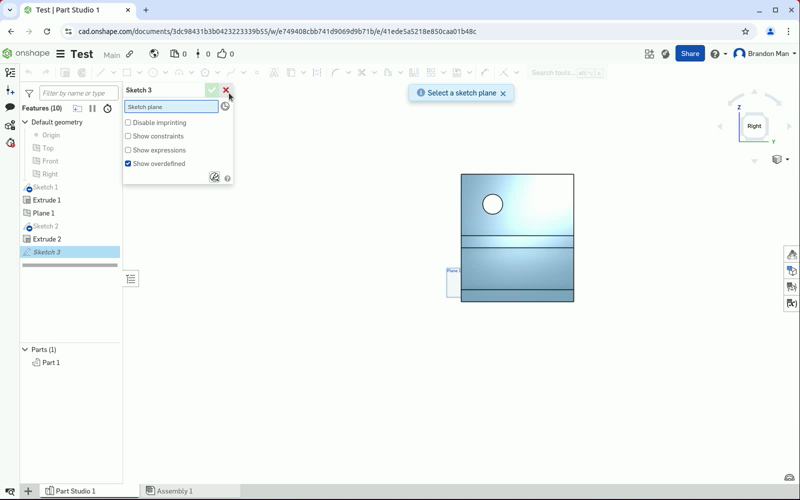
mouse_move(73, 215)
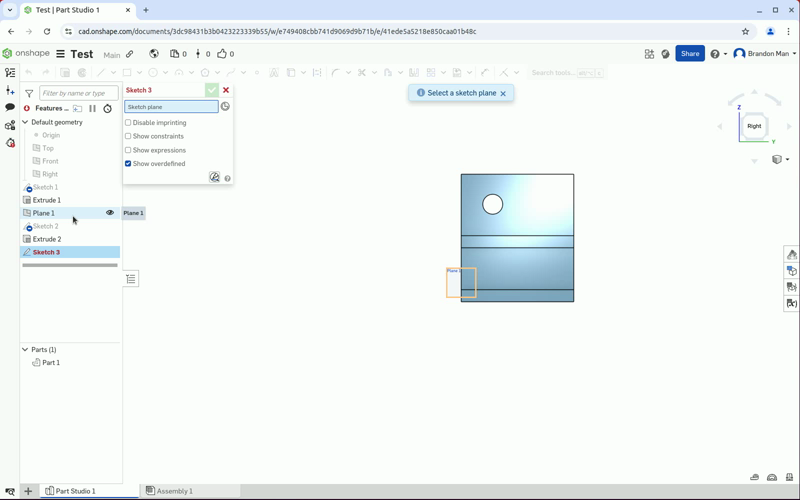
click(73, 215)
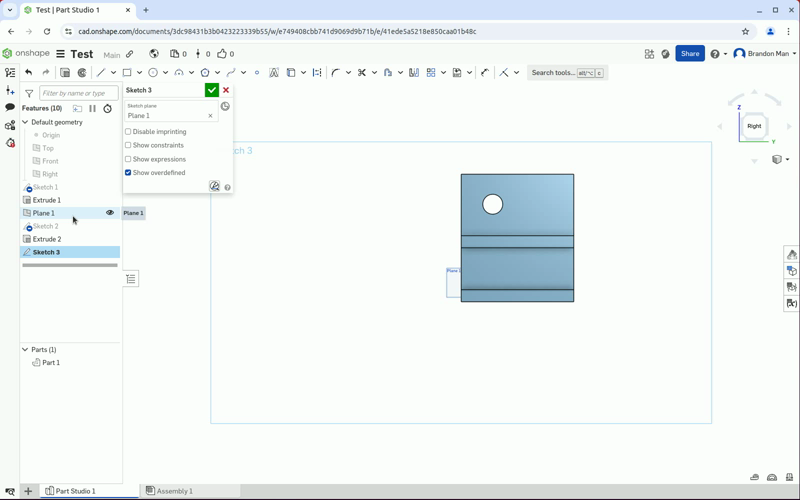
mouse_move(73, 352)
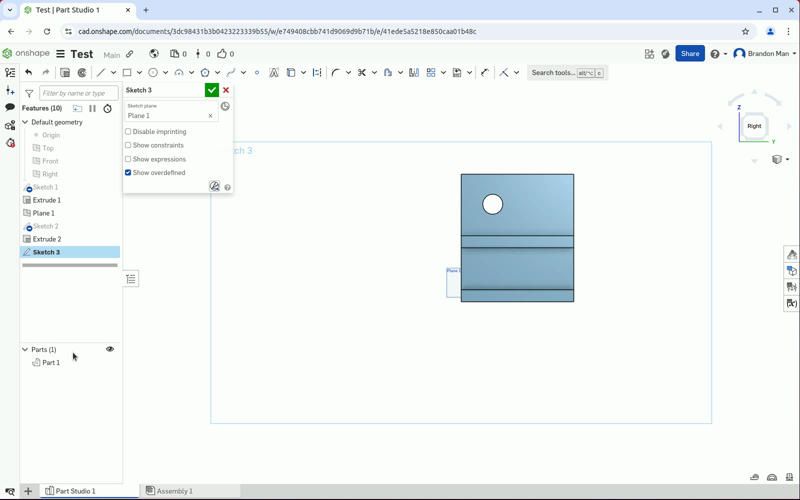
key(y)
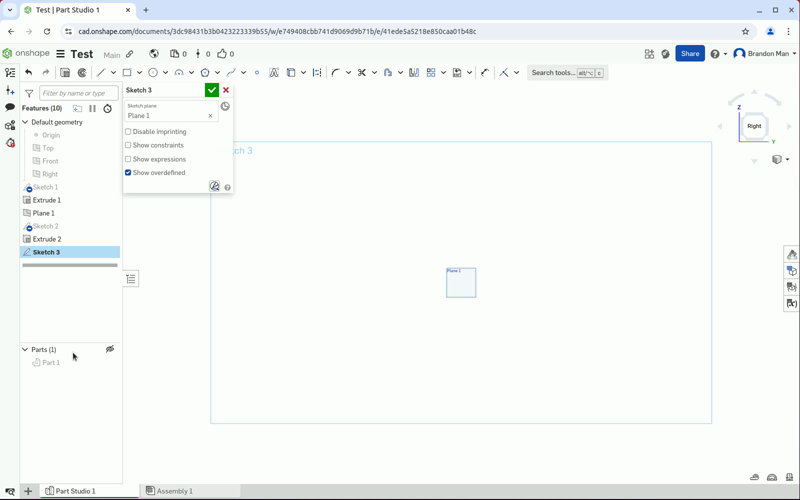
key(c)
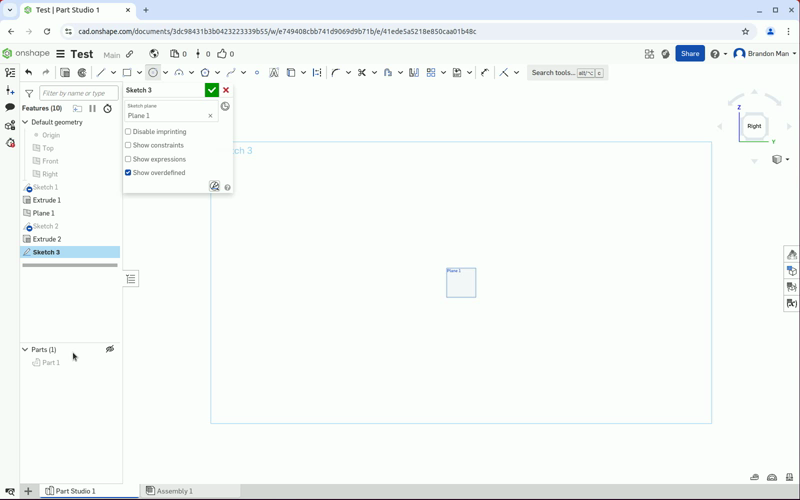
key_down(shift)
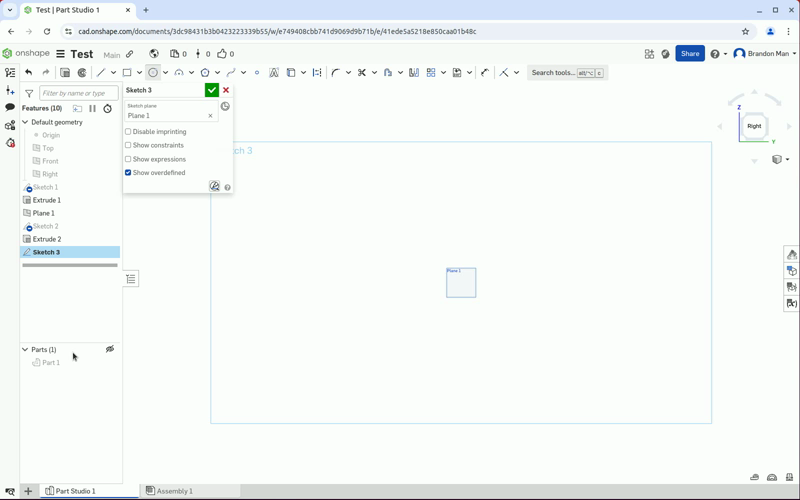
mouse_move(543, 204)
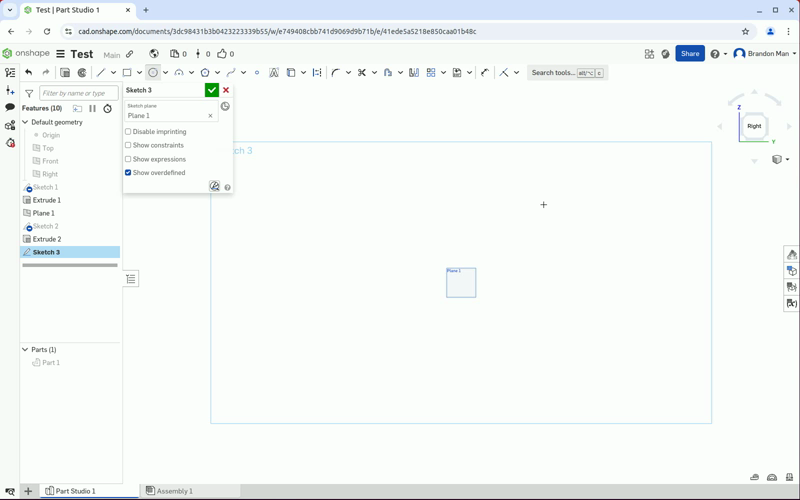
click(543, 204)
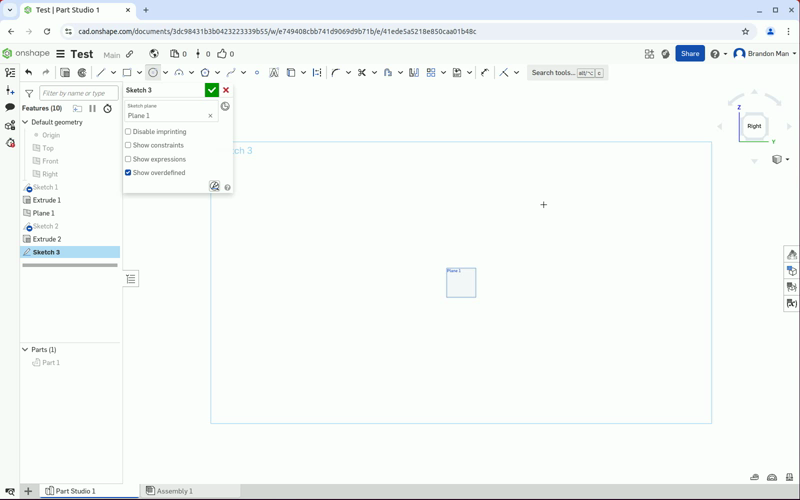
key_up(shift)
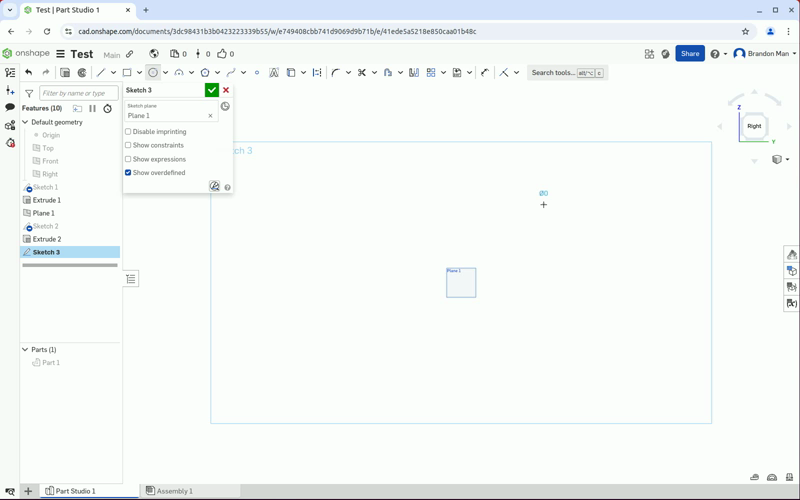
mouse_move(554, 204)
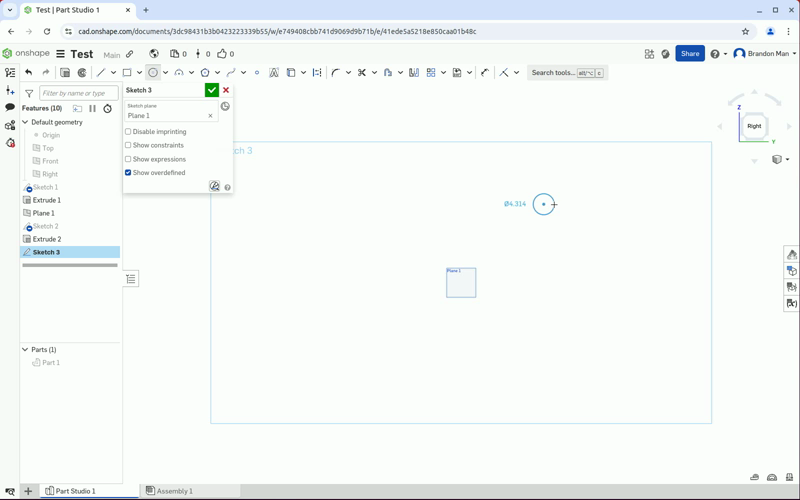
click(554, 204)
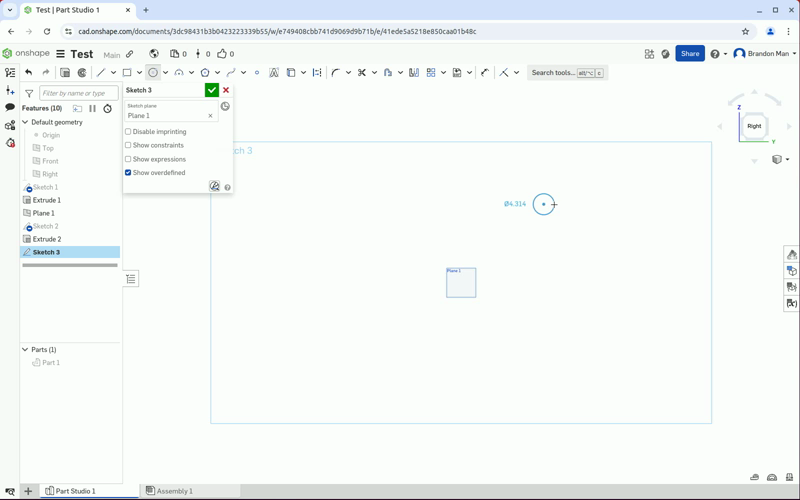
key(esc)
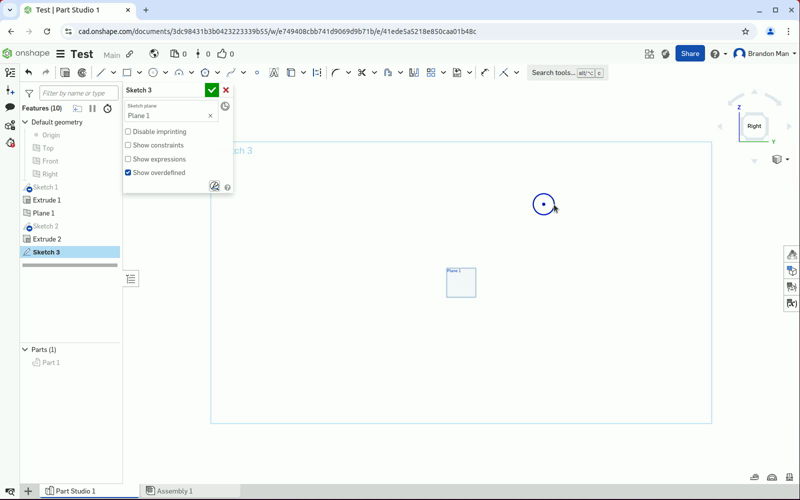
mouse_move(549, 199)
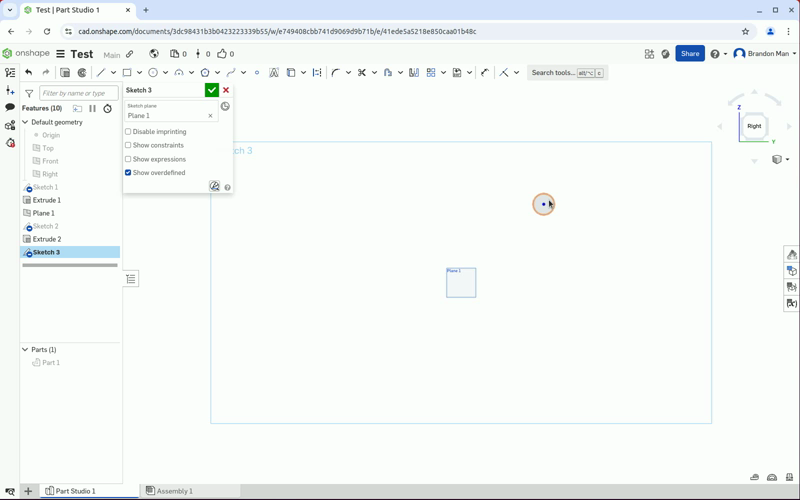
scroll(6)
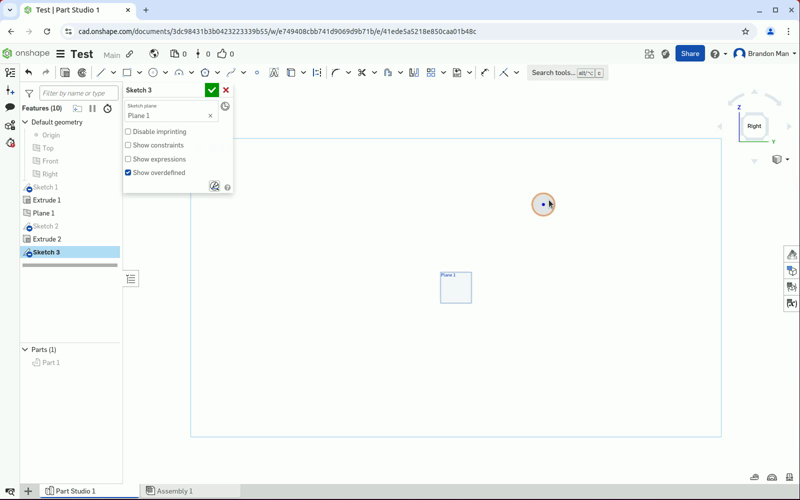
scroll(6)
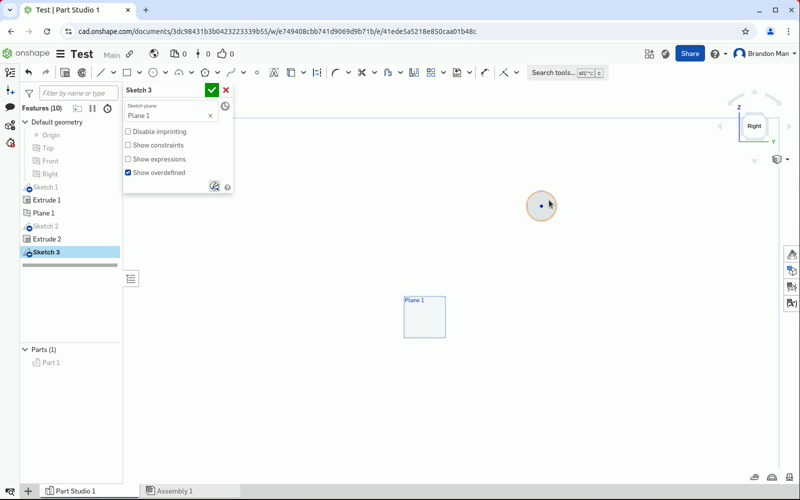
scroll(6)
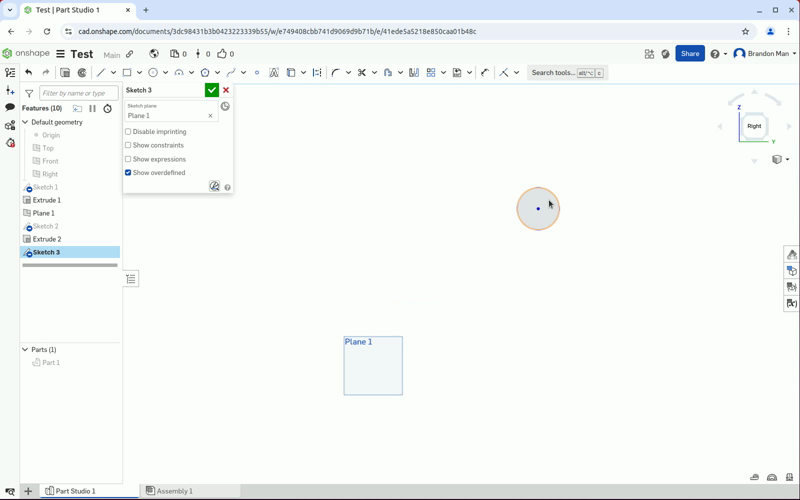
scroll(6)
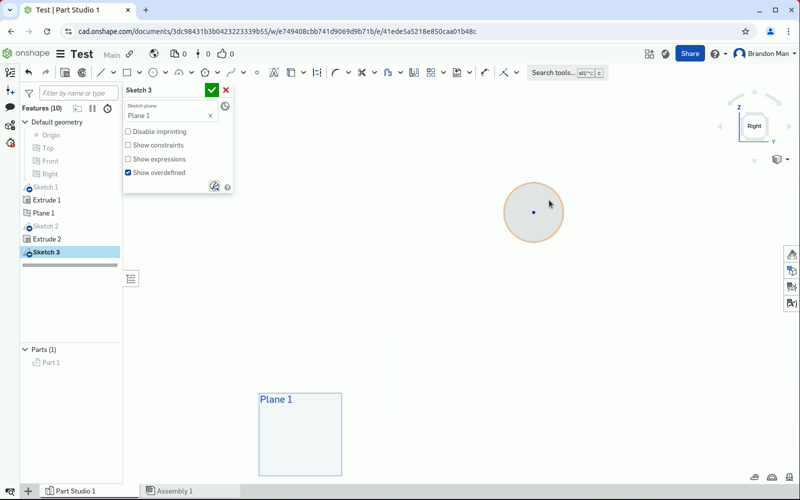
scroll(6)
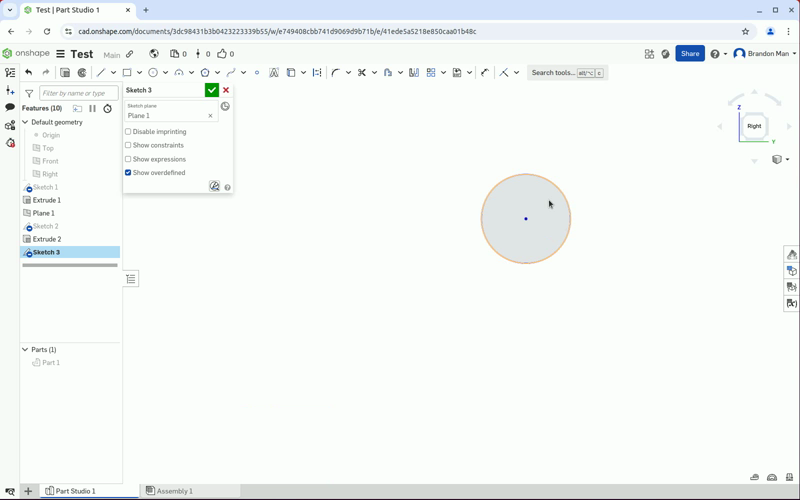
scroll(6)
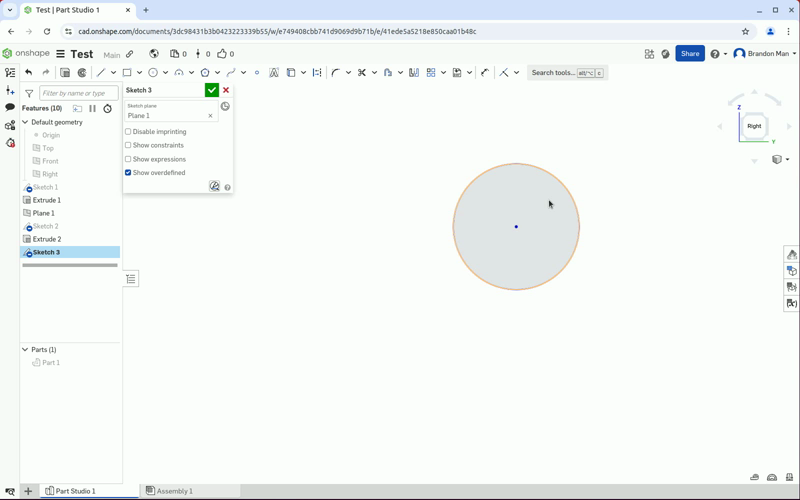
scroll(6)
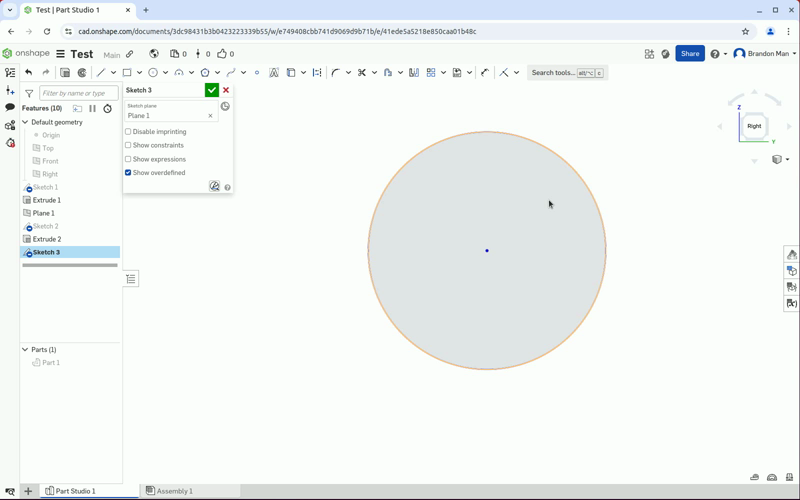
click(549, 199)
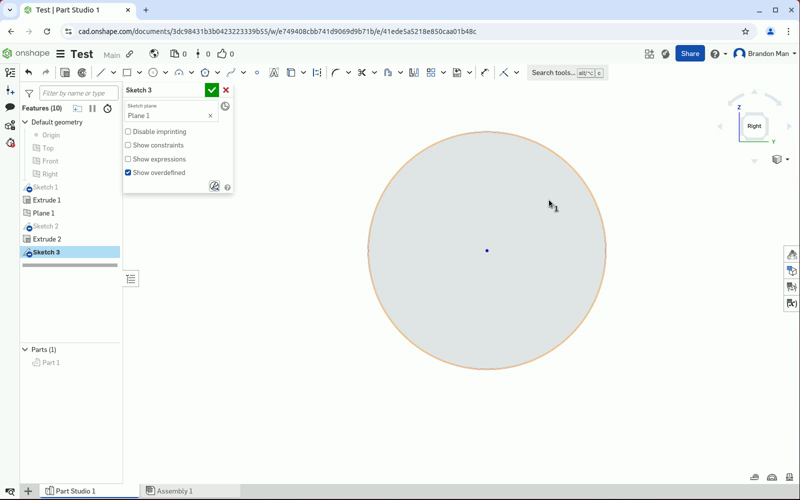
scroll(-6)
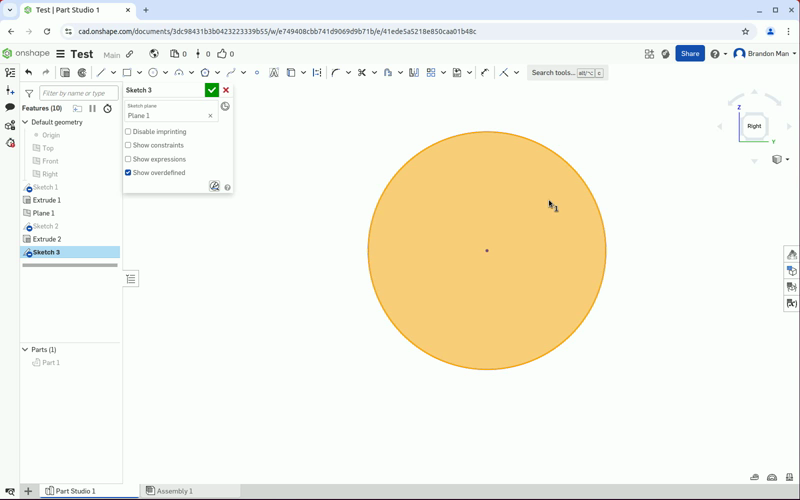
scroll(-6)
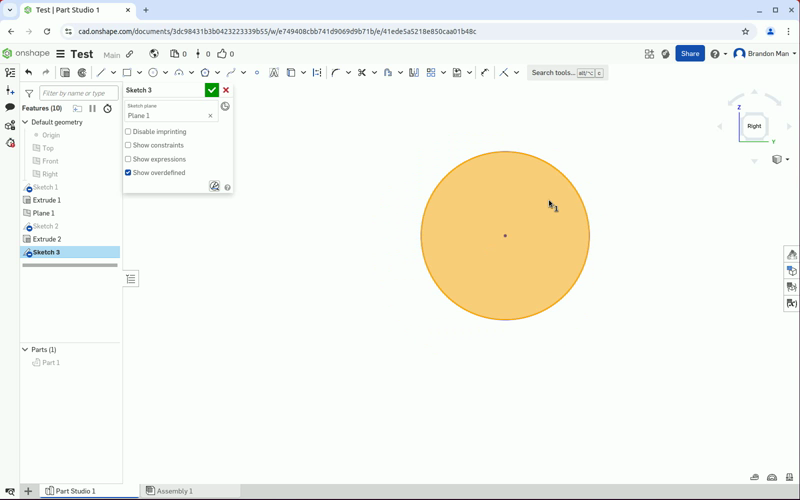
scroll(-6)
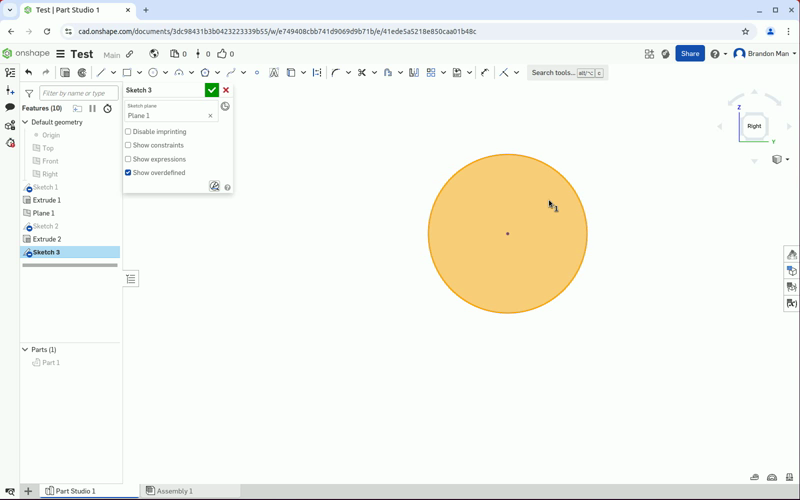
scroll(-6)
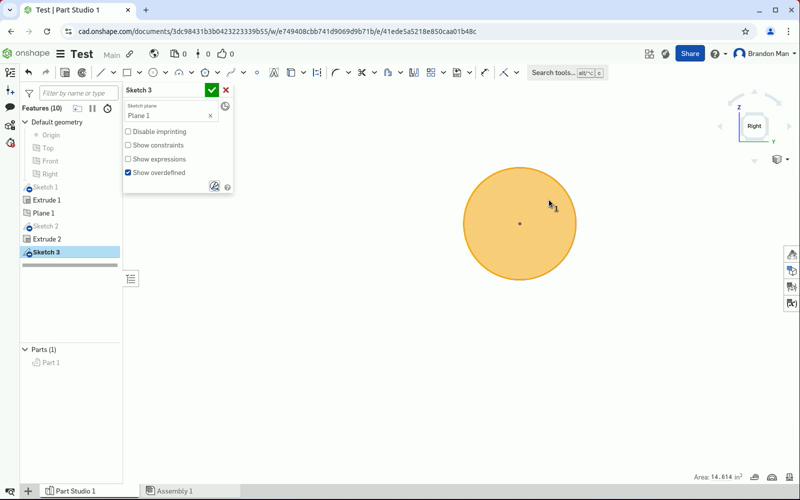
scroll(-6)
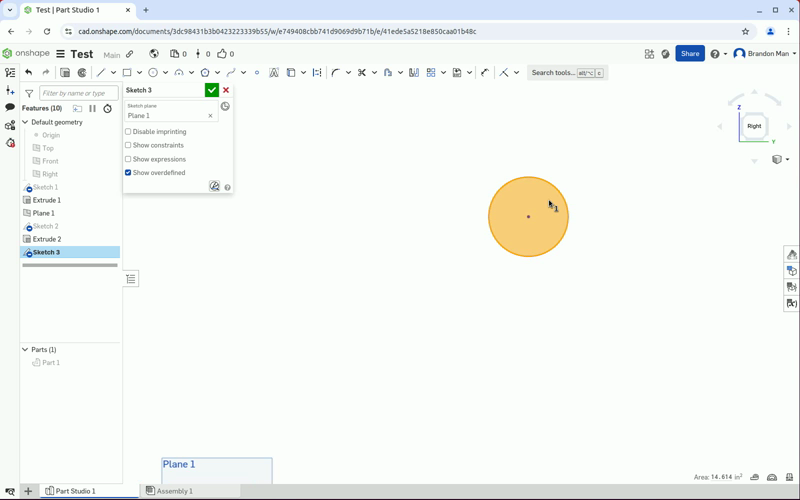
scroll(-6)
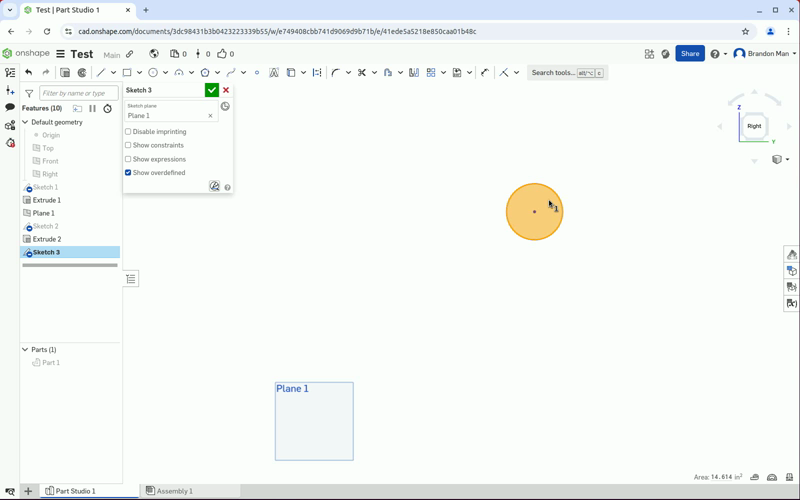
scroll(-6)
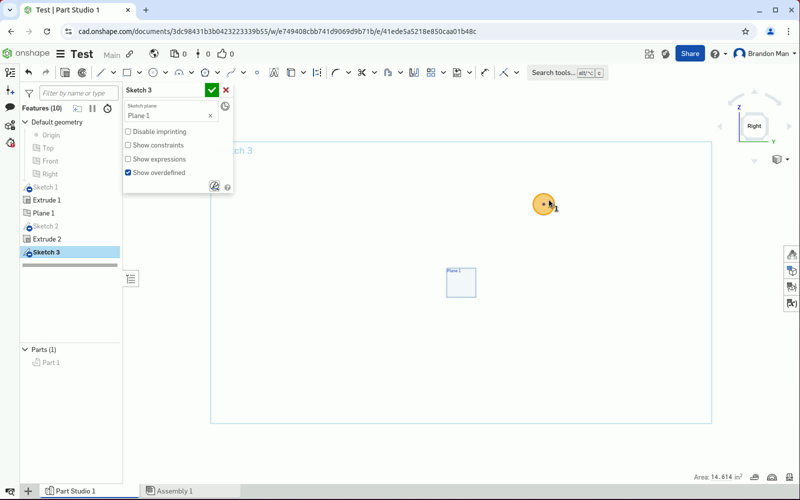
mouse_move(73, 352)
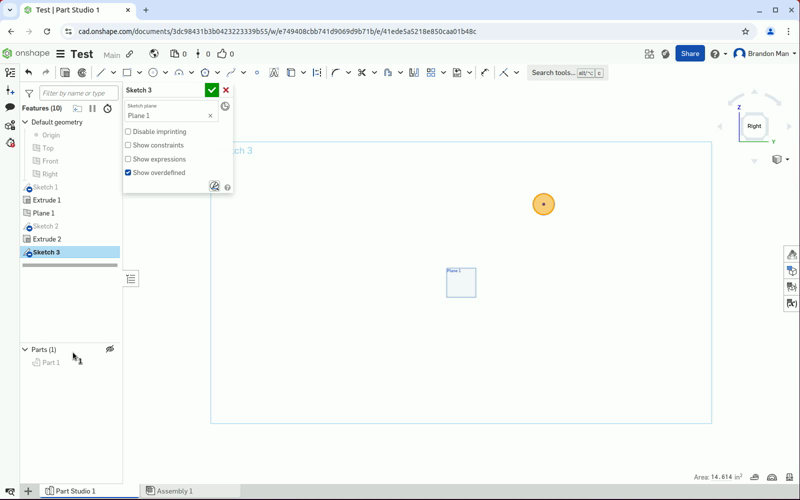
key(shift+y)
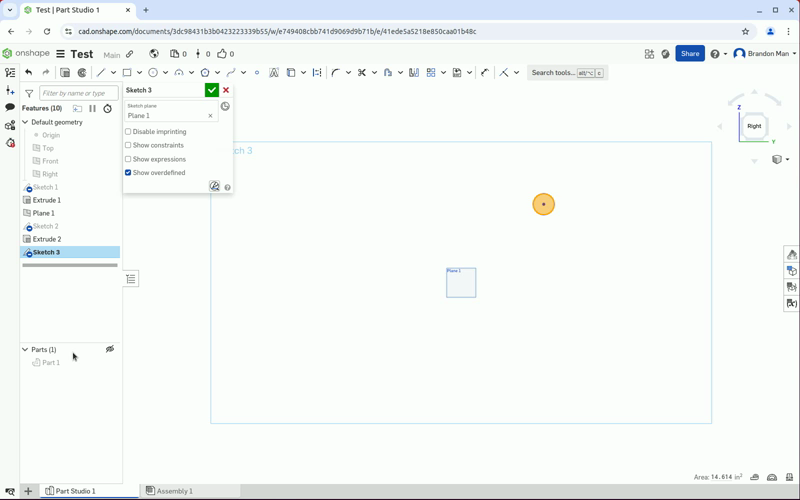
key(shift+e)
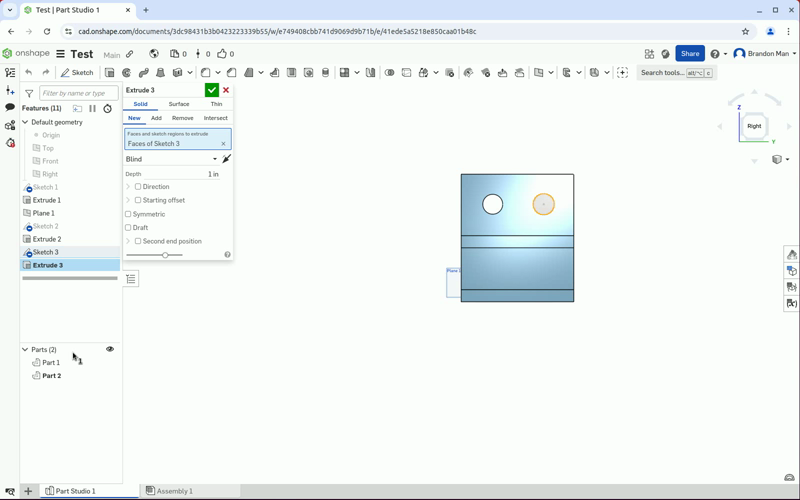
mouse_move(143, 106)
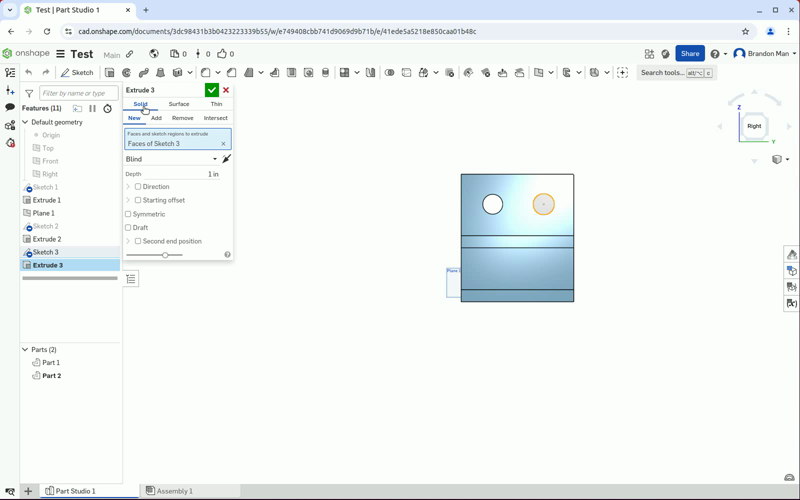
click(143, 106)
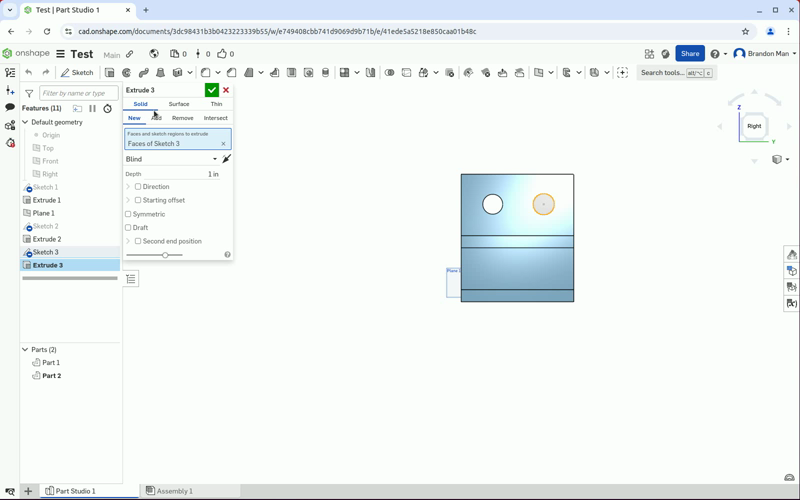
mouse_move(186, 120)
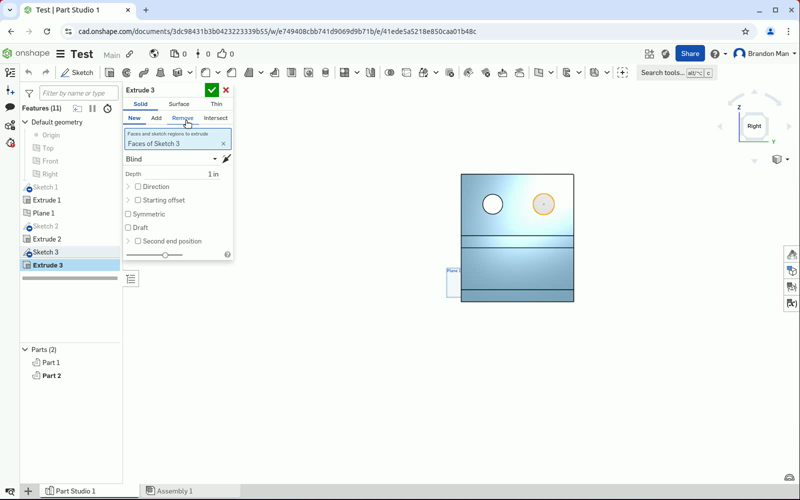
click(186, 120)
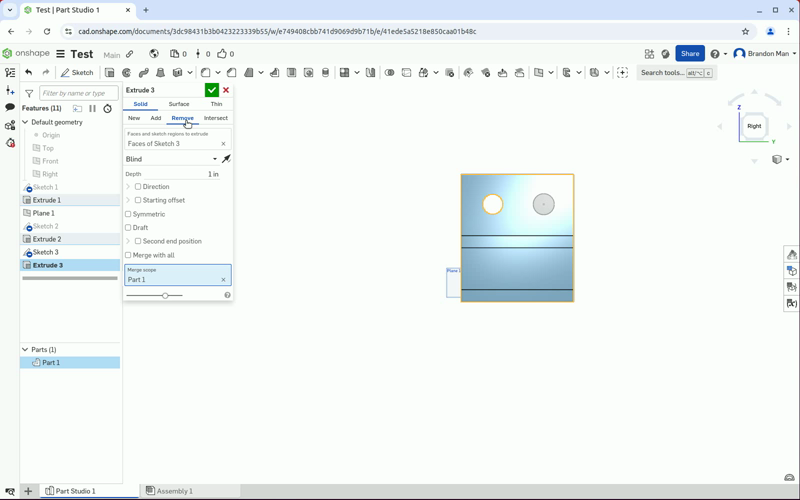
key(tab, 4)
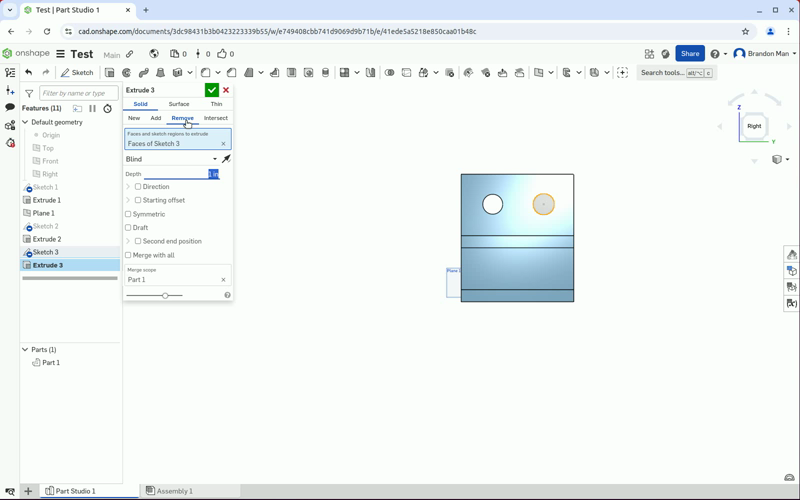
text(4.333)
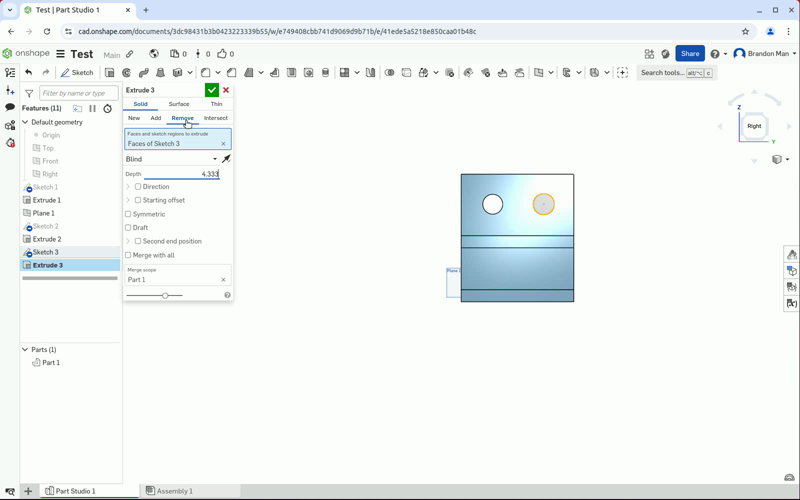
key(tab, 6)
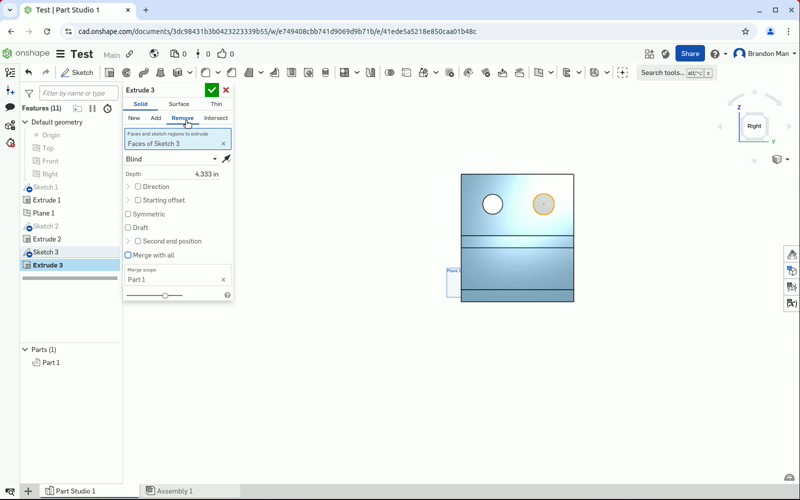
key(space)
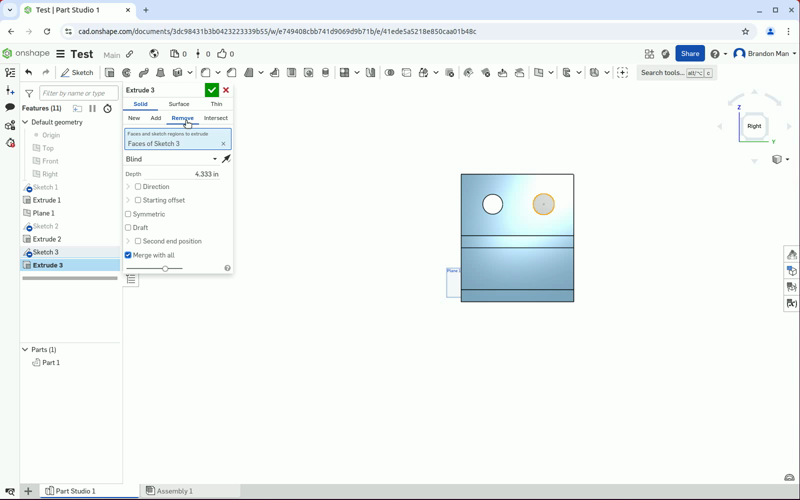
key(enter)
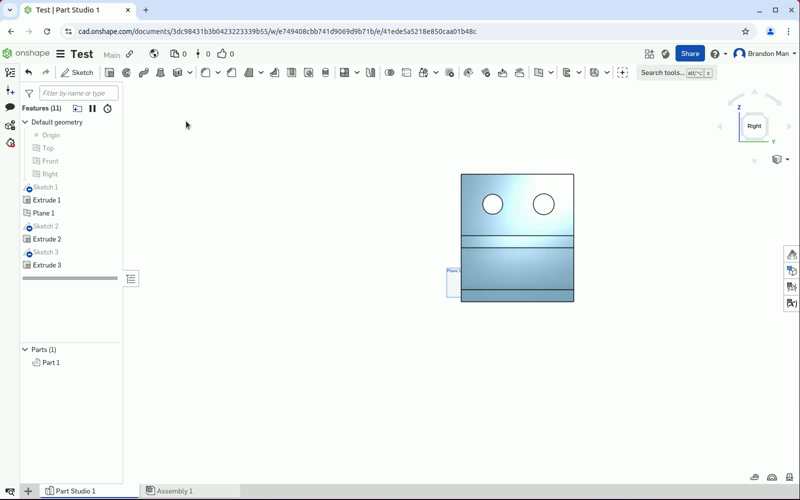
key(shift+h)
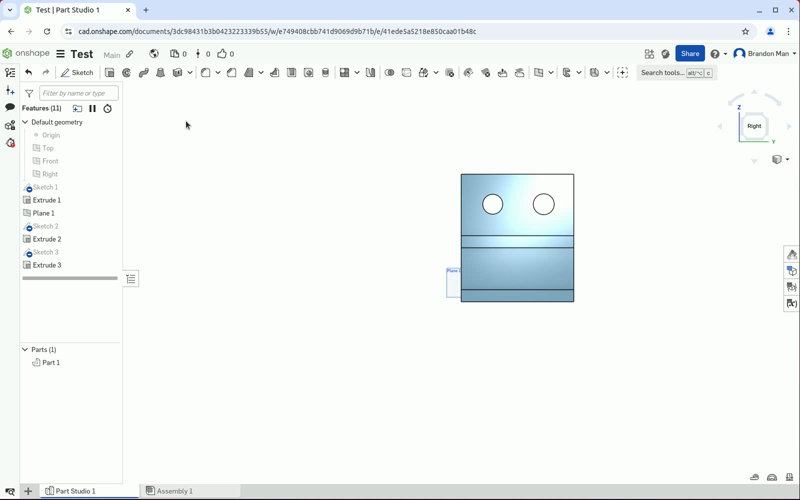
key(shift+h)
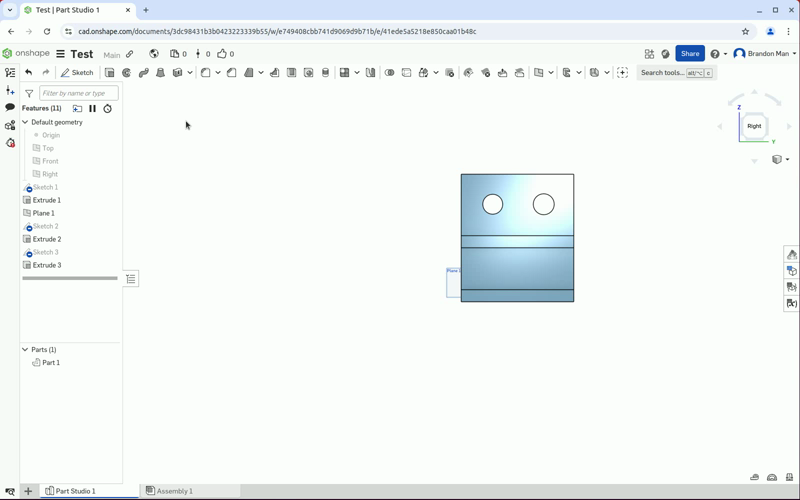
key(shift+7)
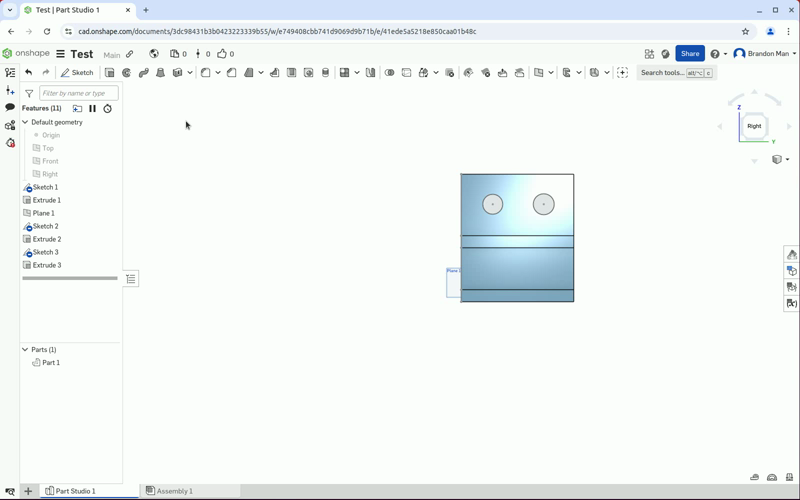
key(right, 2)
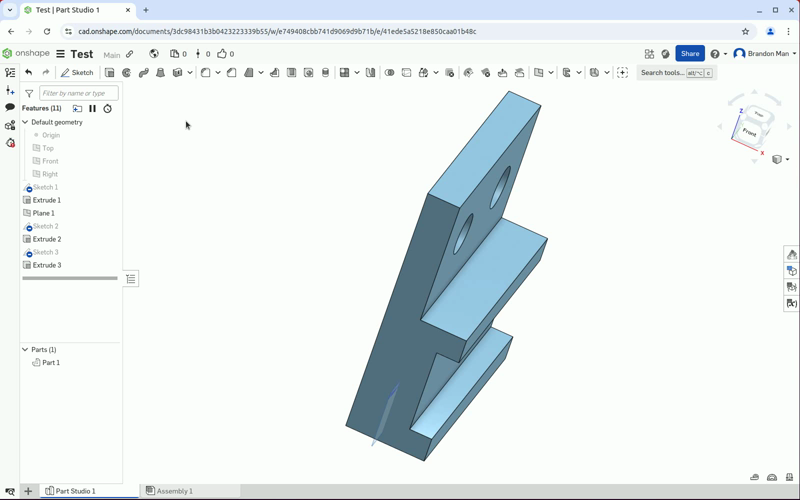
key(down, 2)
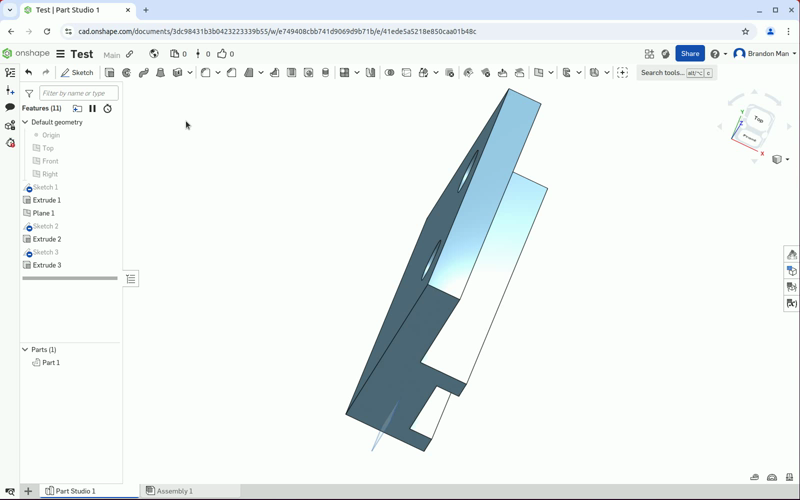
key(up, 2)
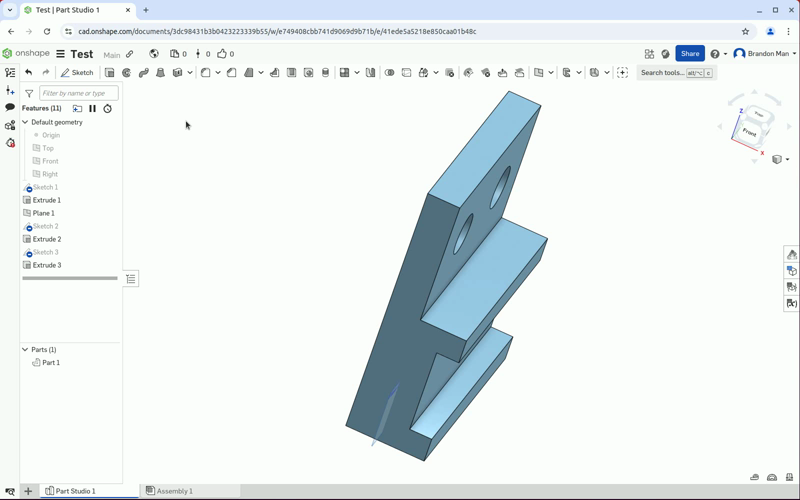
key(left, 2)
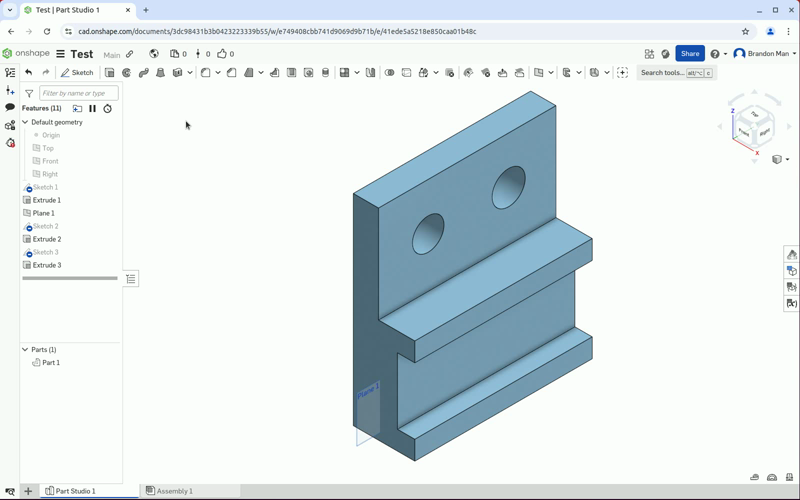
mouse_move(73, 189)
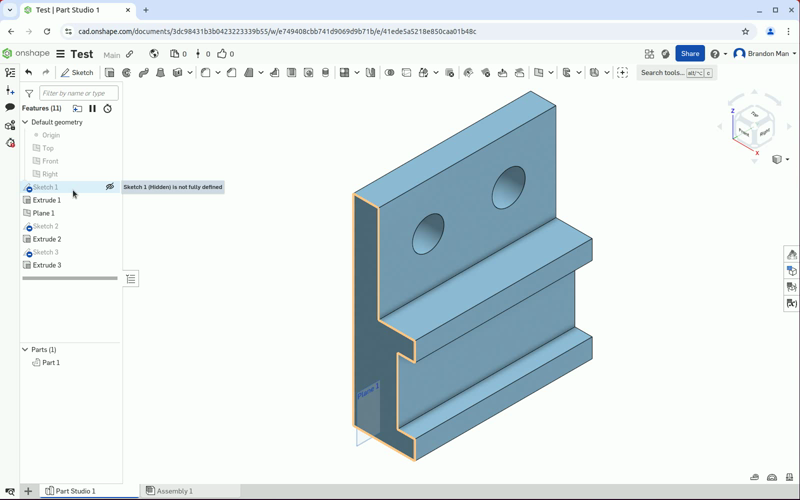
click(73, 189)